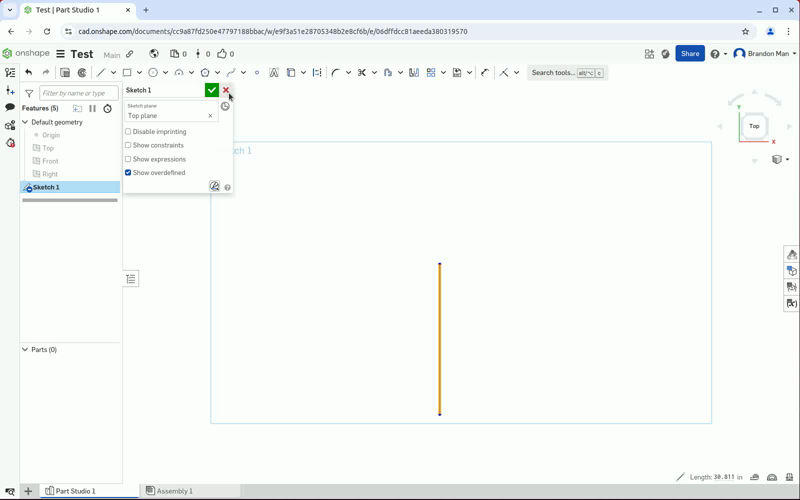
key(shift+h)
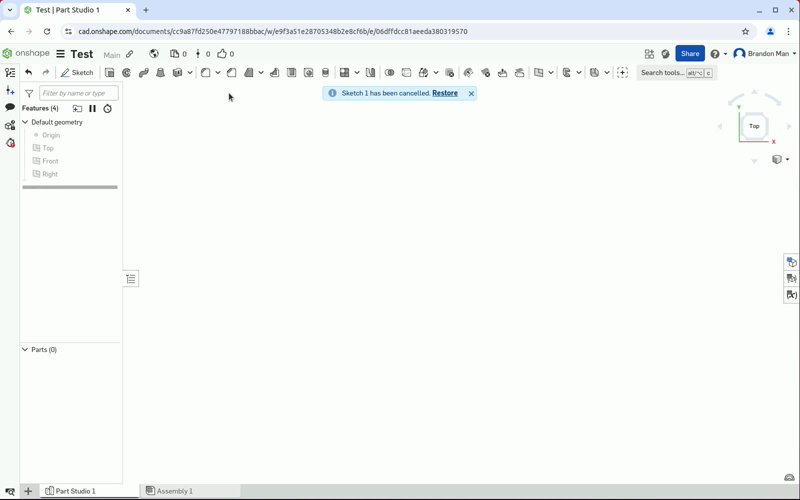
mouse_move(73, 352)
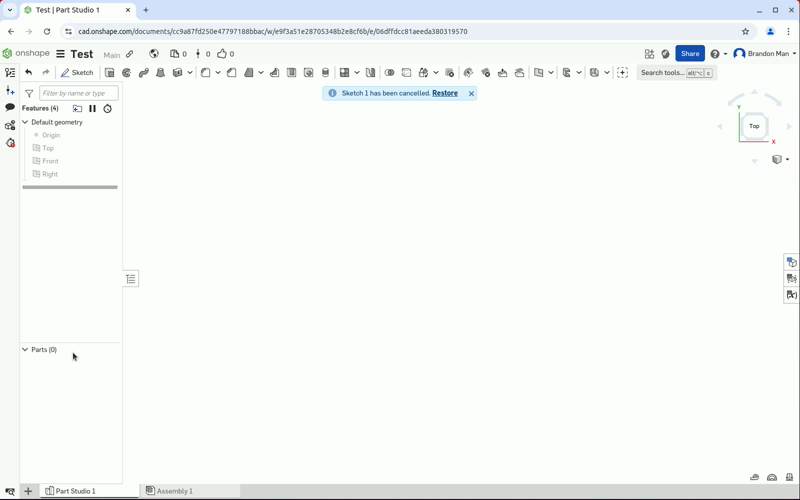
key(y)
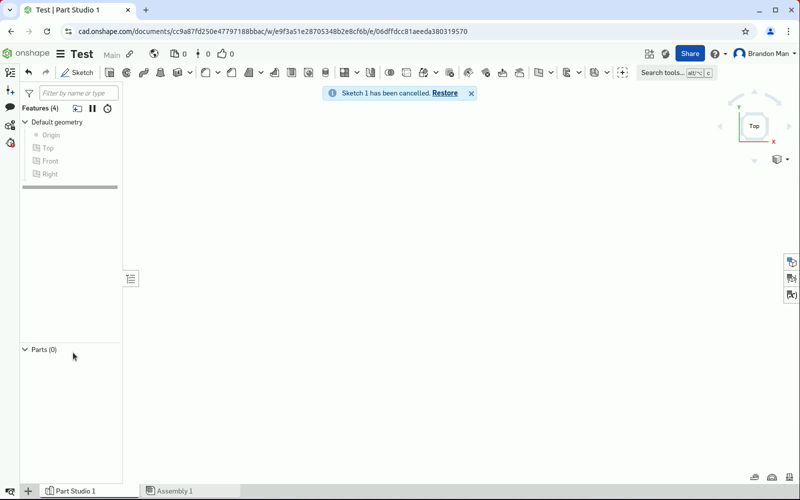
key(shift+p)
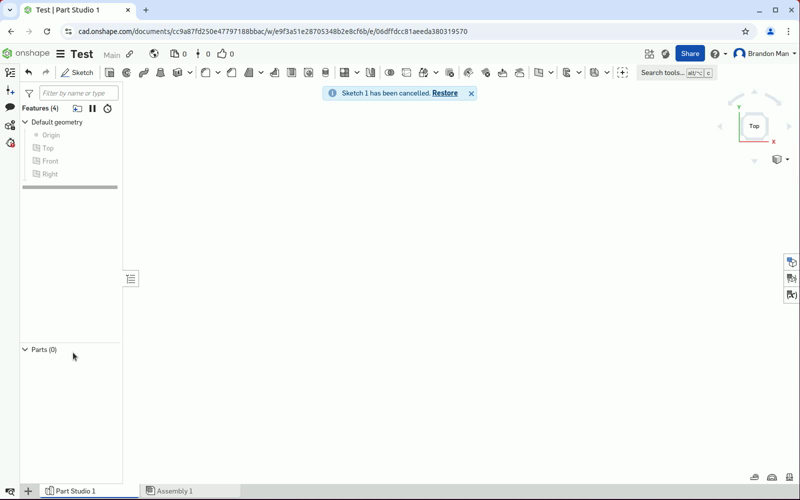
key(space)
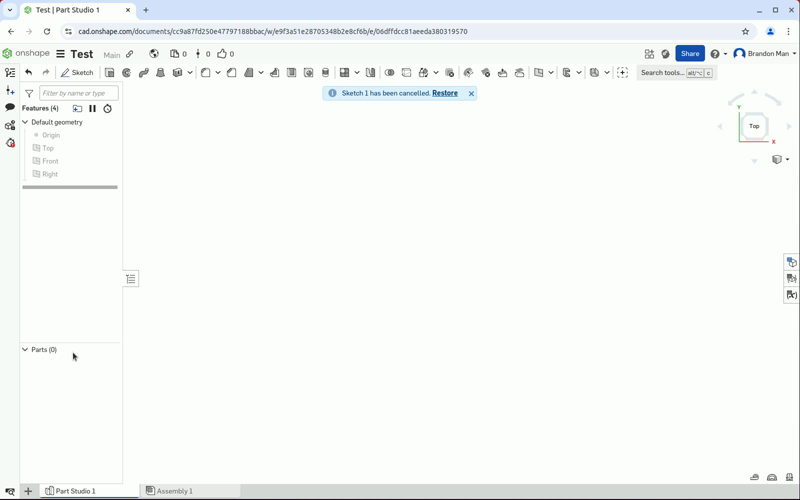
key_down(shift)
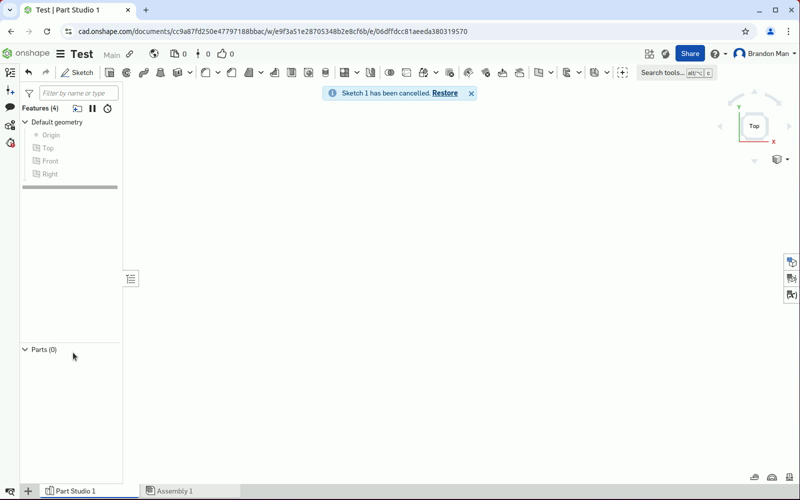
key(up)
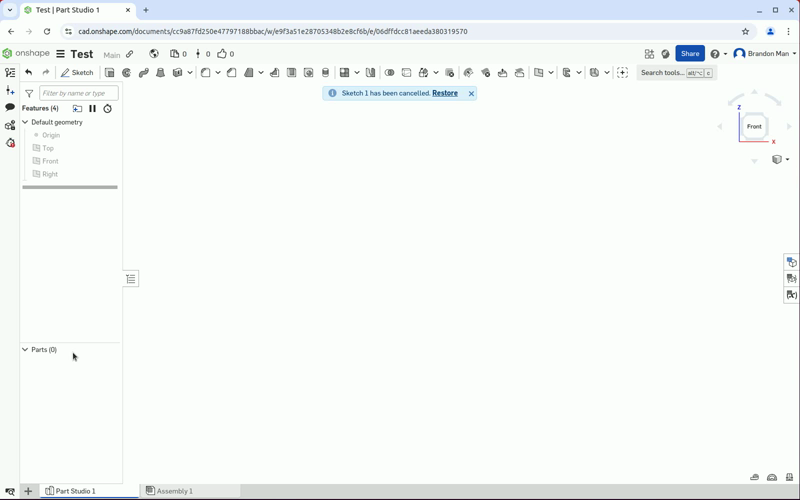
key_up(shift)
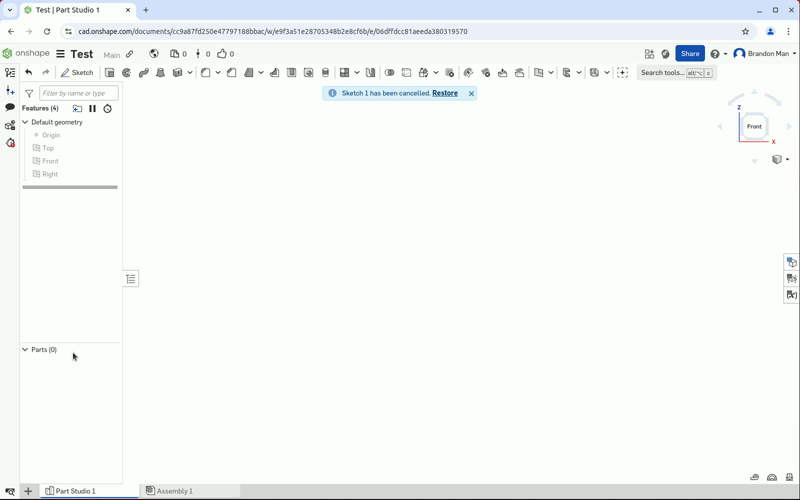
mouse_move(73, 352)
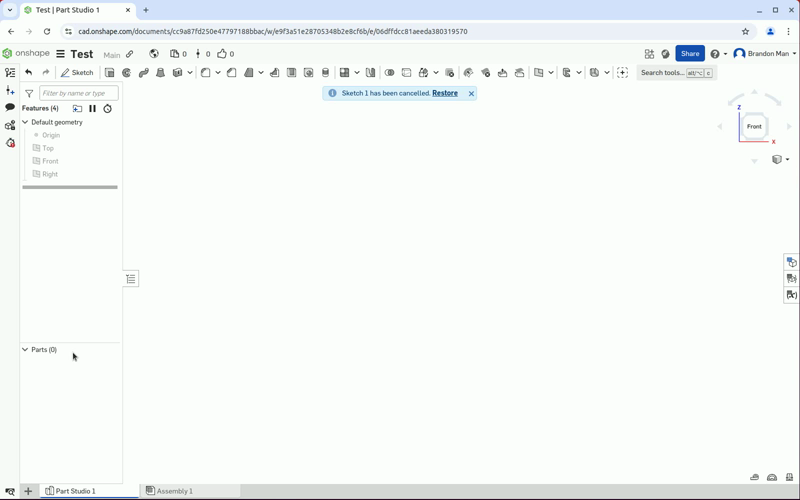
key(shift+y)
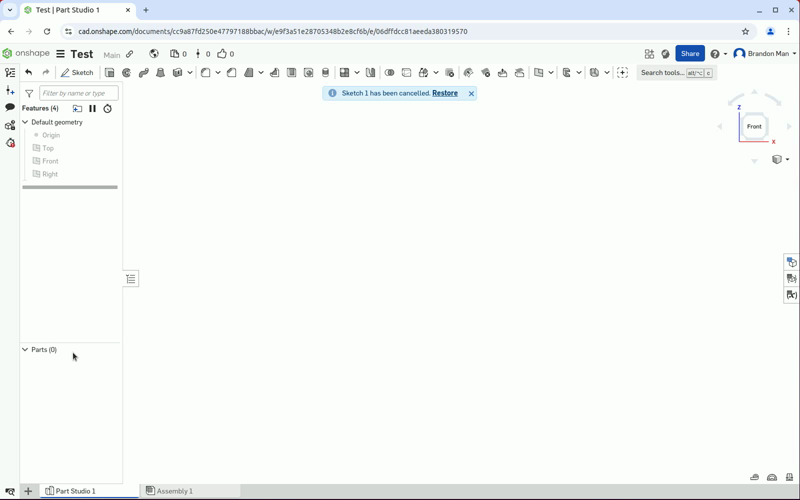
key(shift+s)
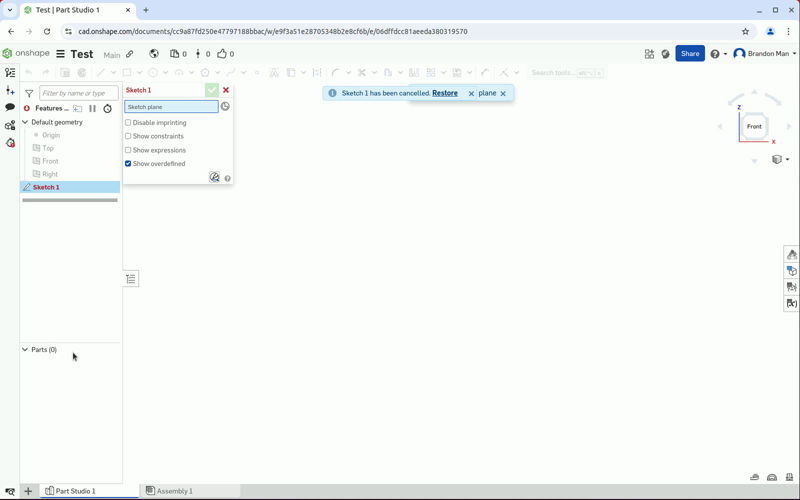
mouse_move(73, 163)
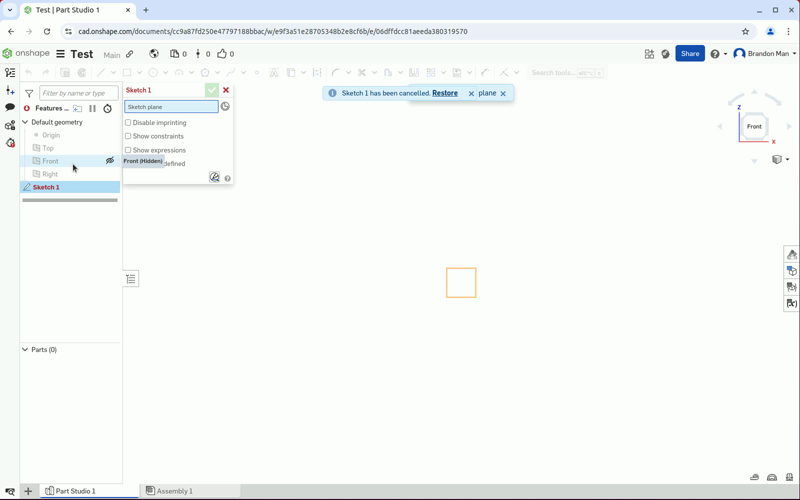
click(73, 163)
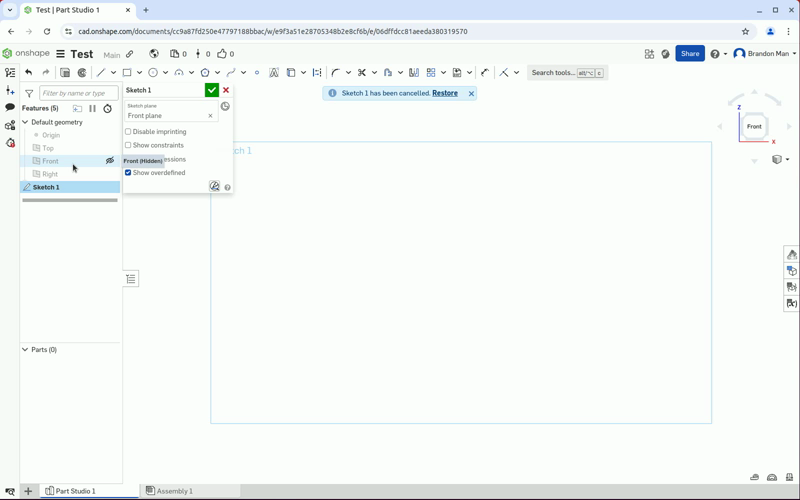
mouse_move(73, 352)
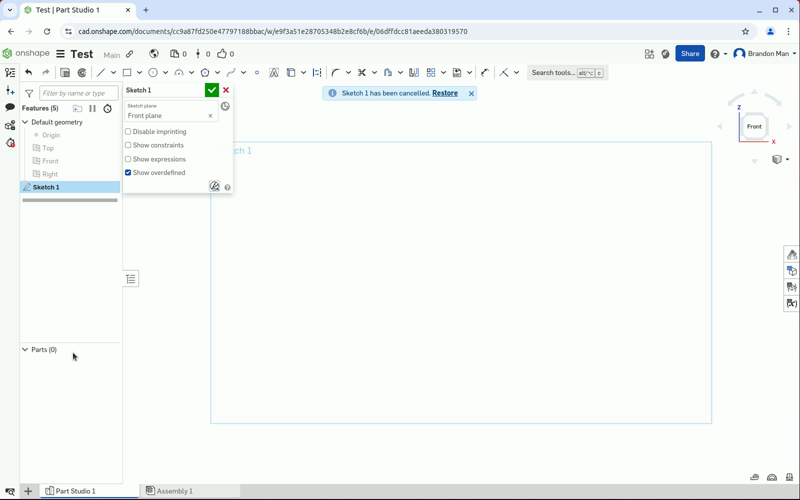
key(y)
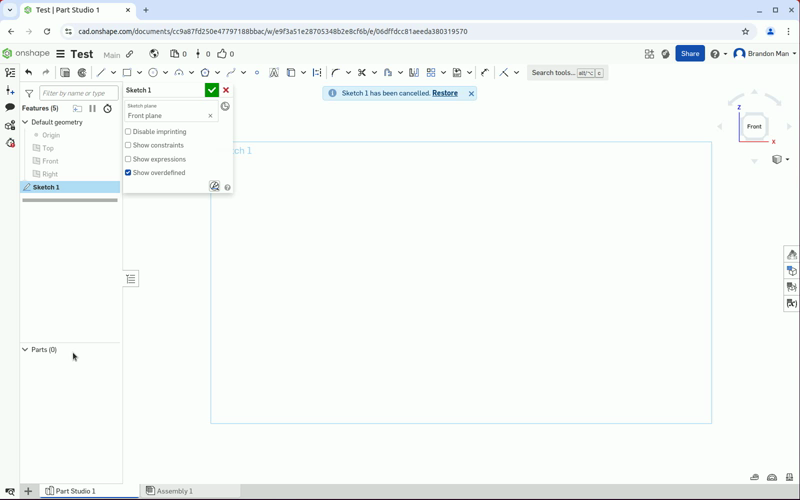
key(l)
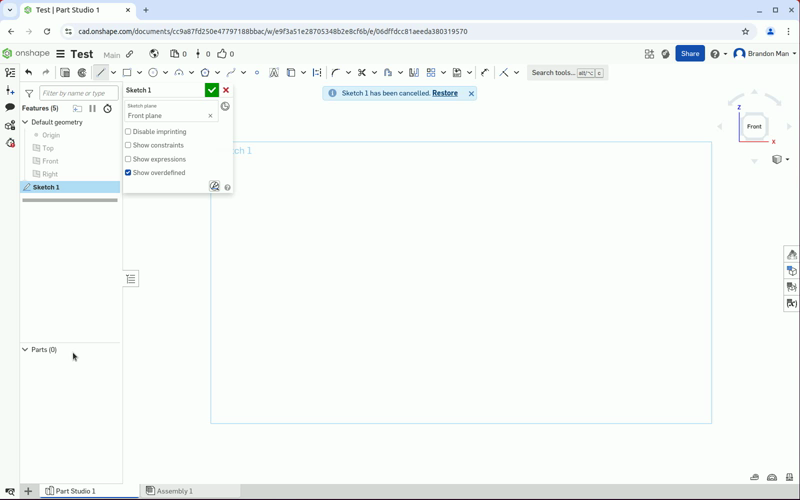
key_down(shift)
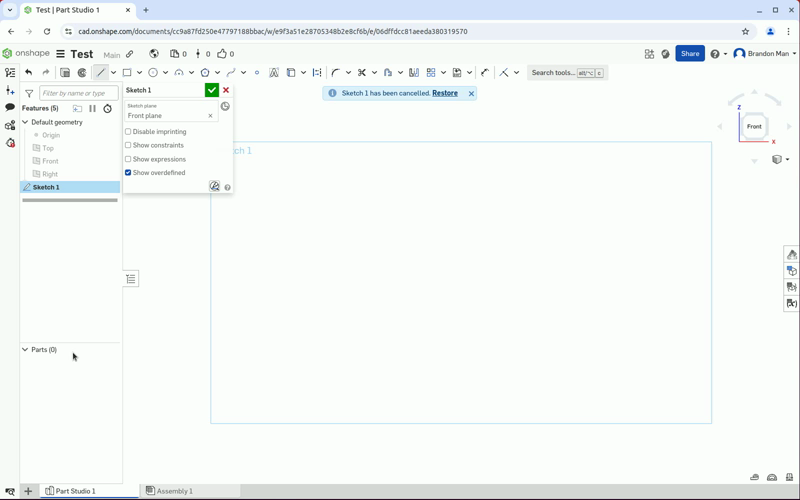
mouse_move(553, 282)
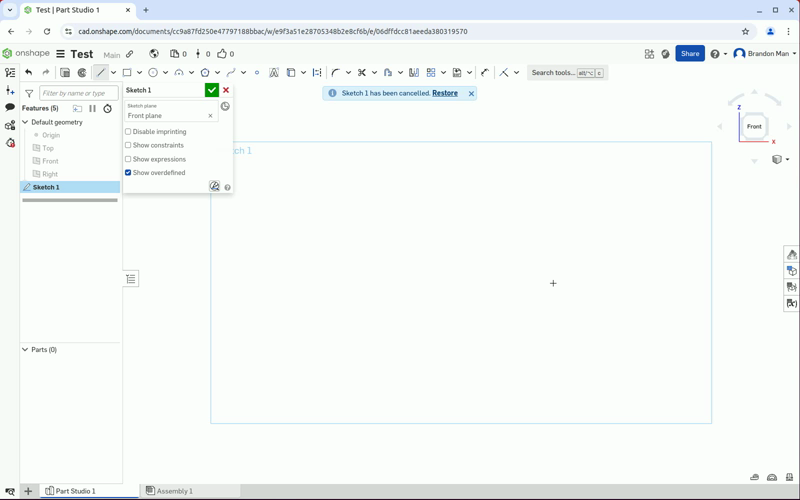
click(553, 282)
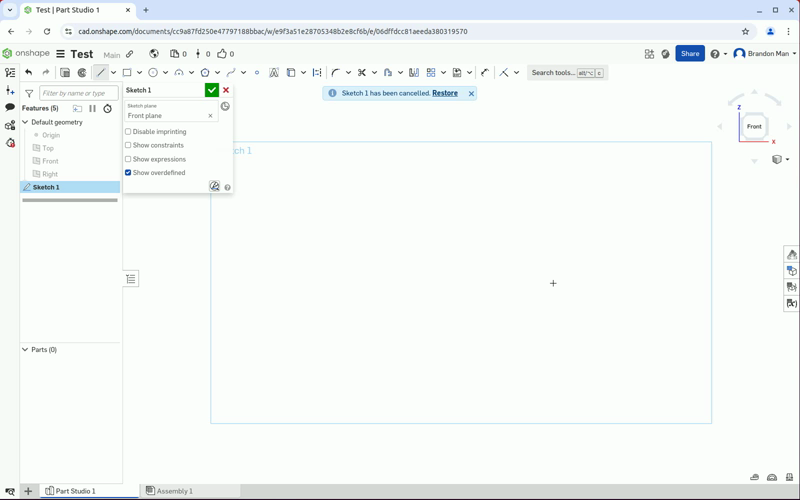
key_up(shift)
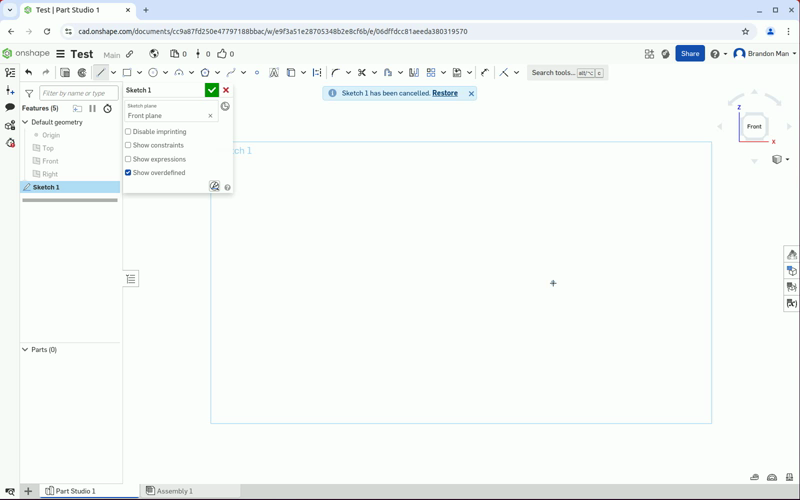
key_down(shift)
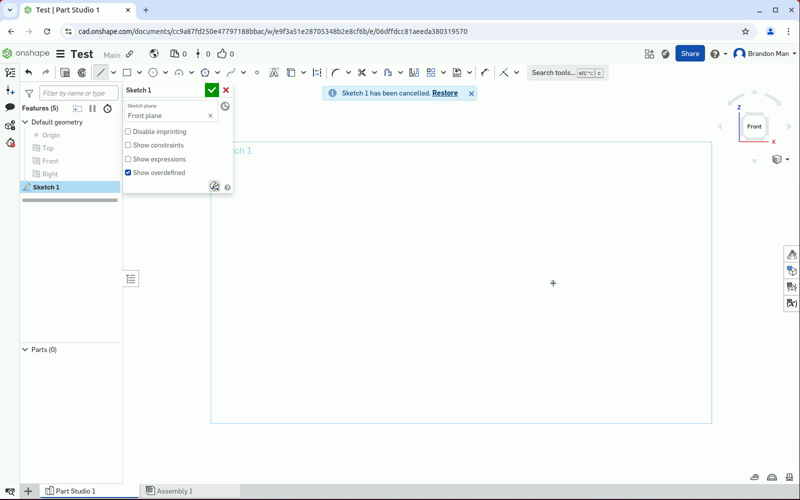
mouse_move(583, 282)
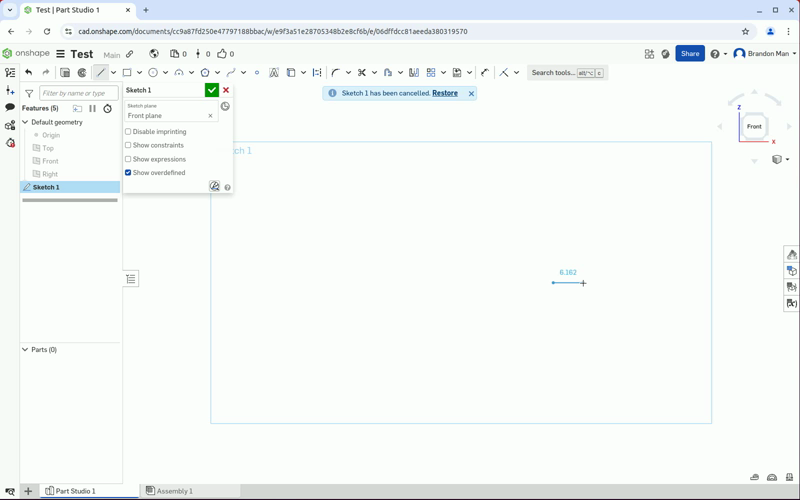
mouse_move(574, 282)
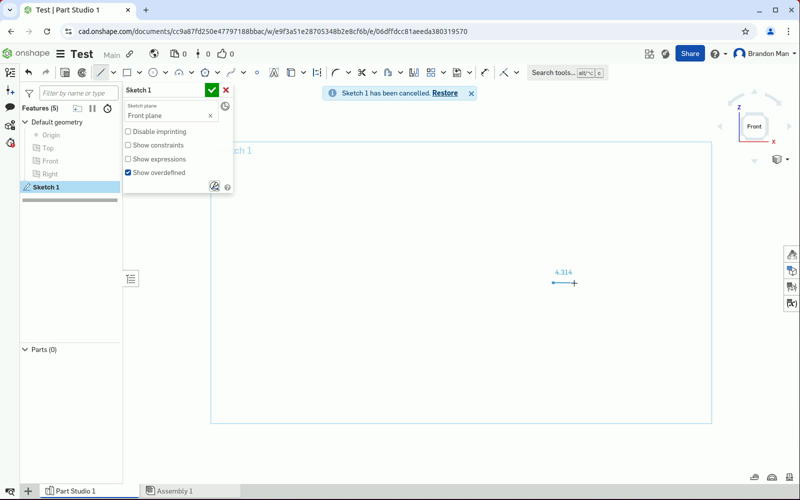
click(574, 282)
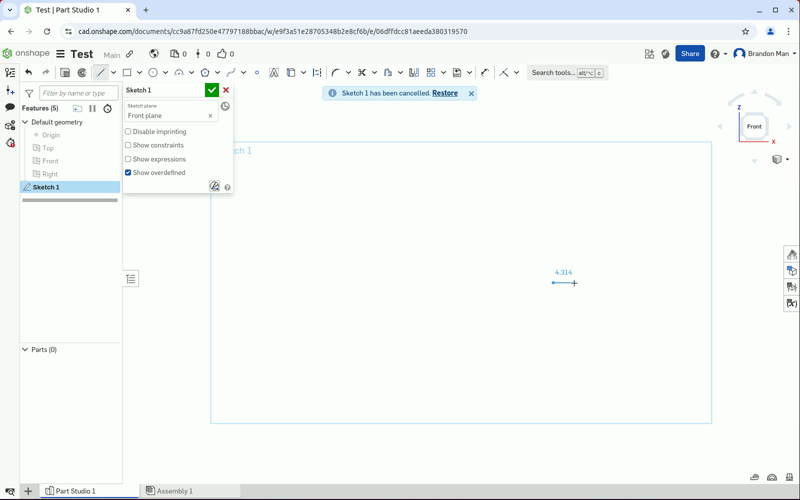
key_up(shift)
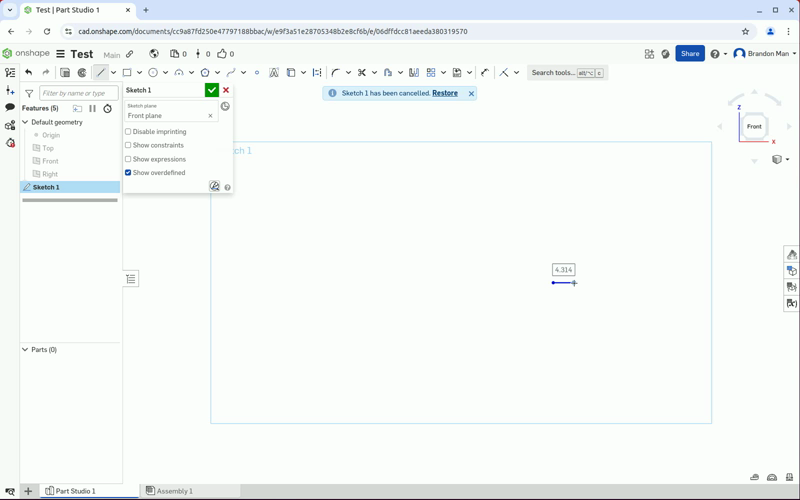
key_down(shift)
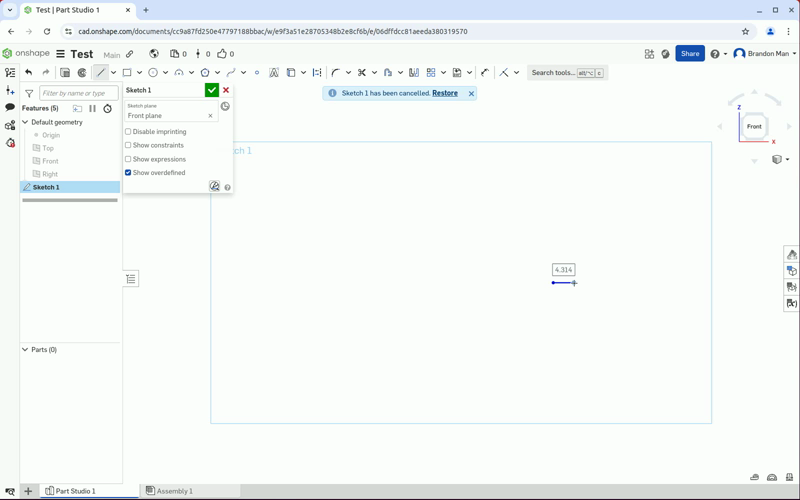
mouse_move(589, 282)
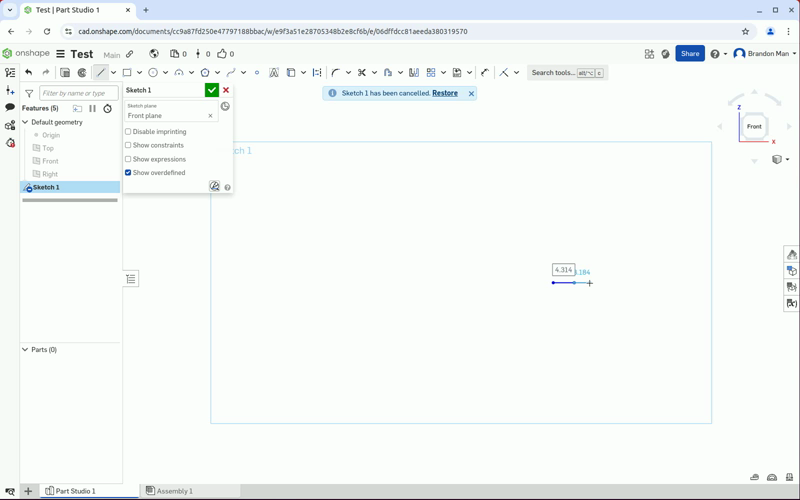
mouse_move(574, 261)
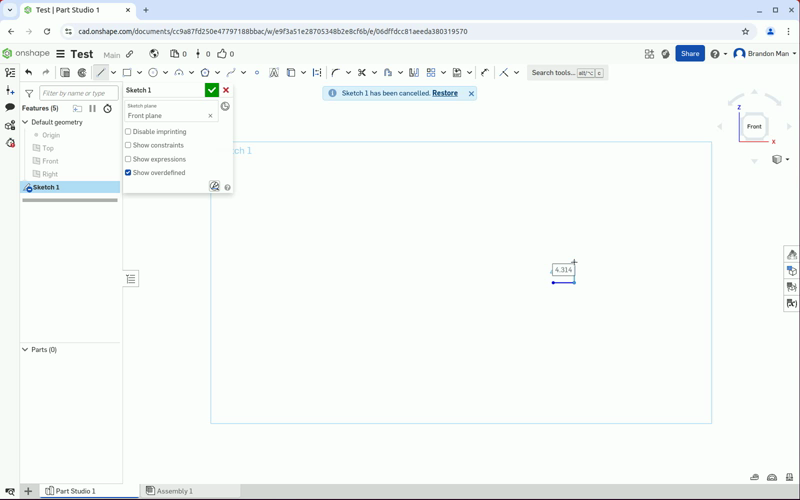
click(574, 261)
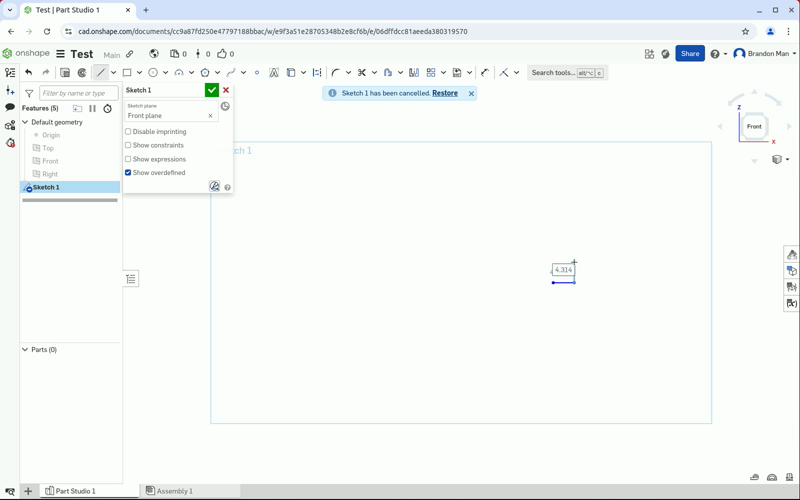
key_up(shift)
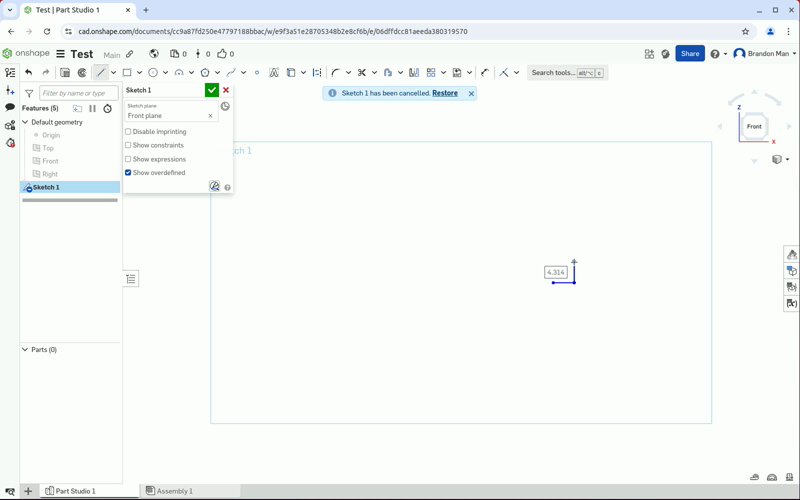
key_down(shift)
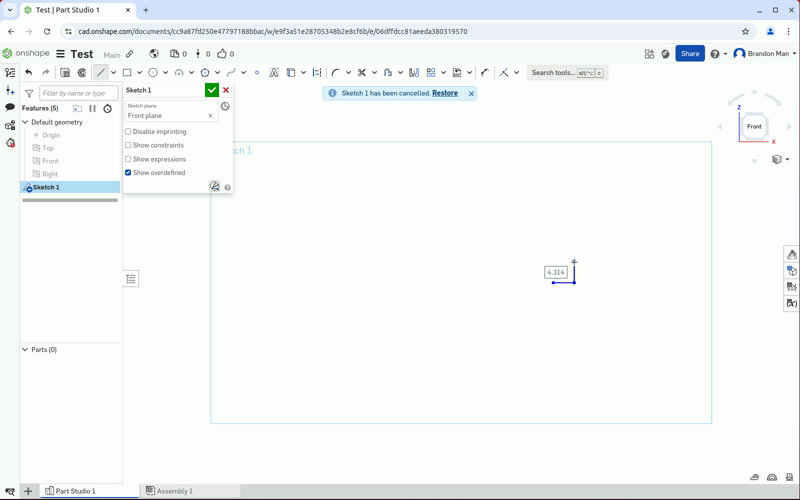
mouse_move(589, 261)
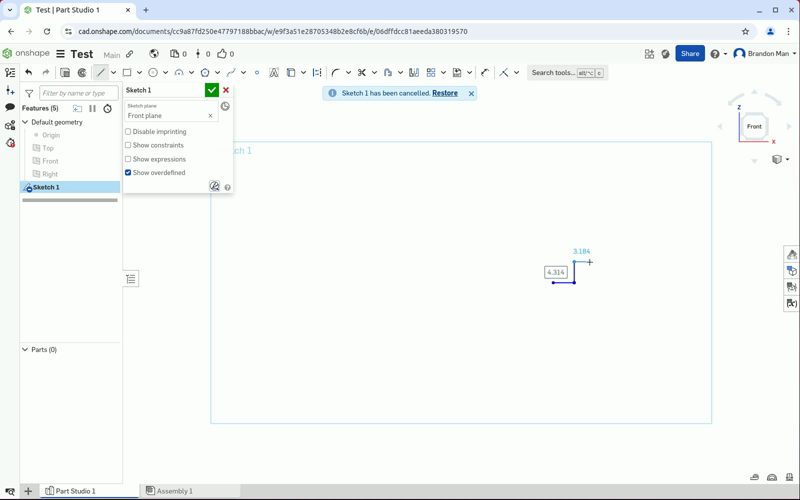
mouse_move(553, 261)
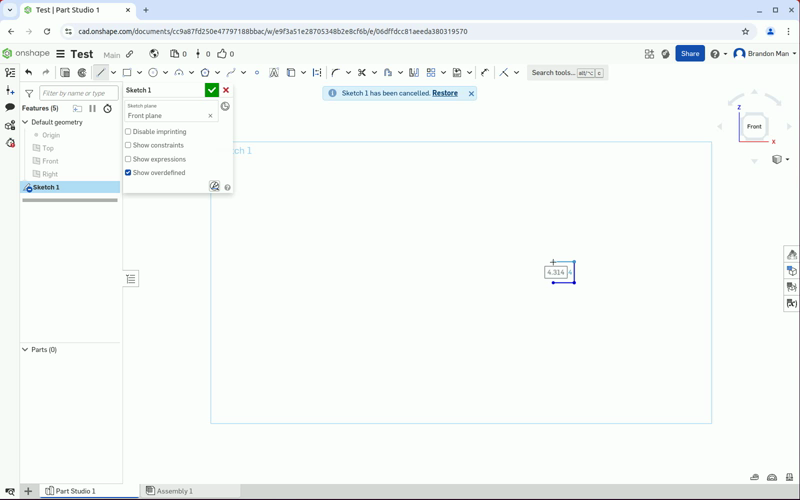
click(553, 261)
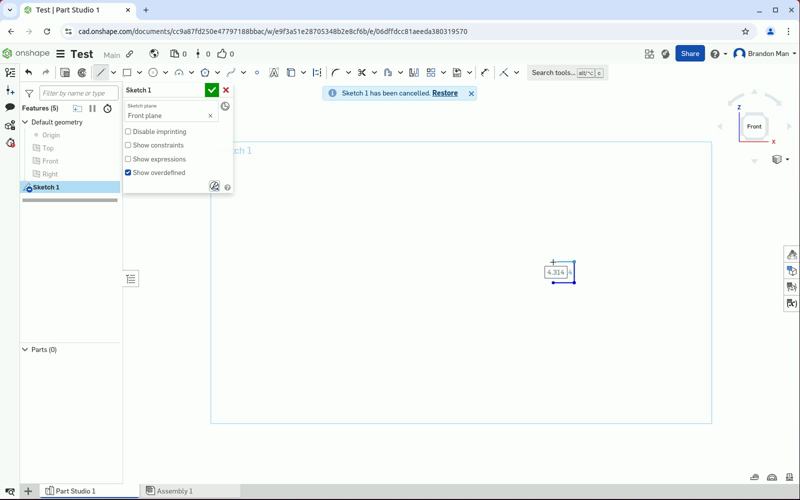
key_up(shift)
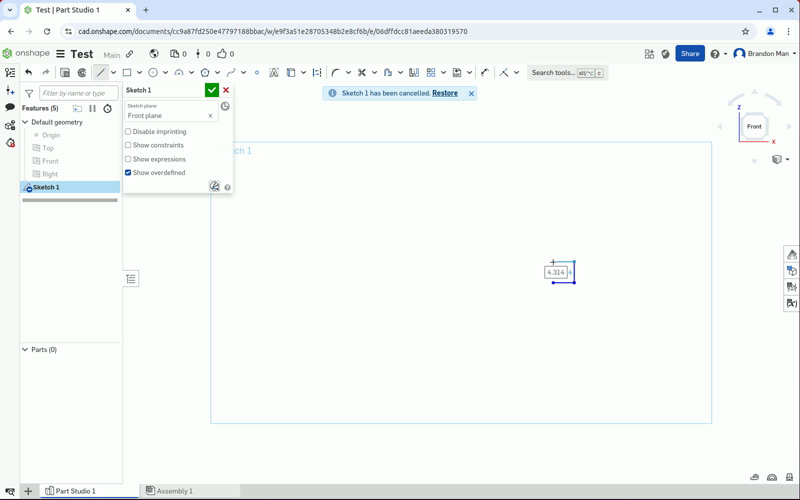
mouse_move(583, 261)
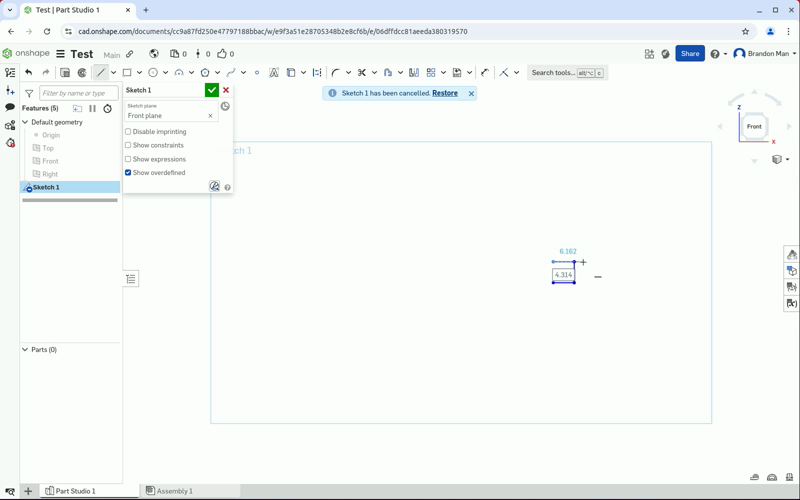
key_down(shift)
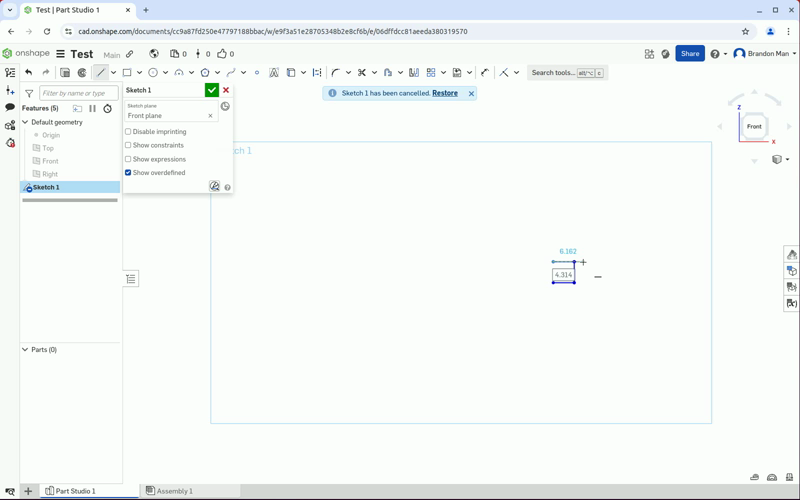
mouse_move(553, 282)
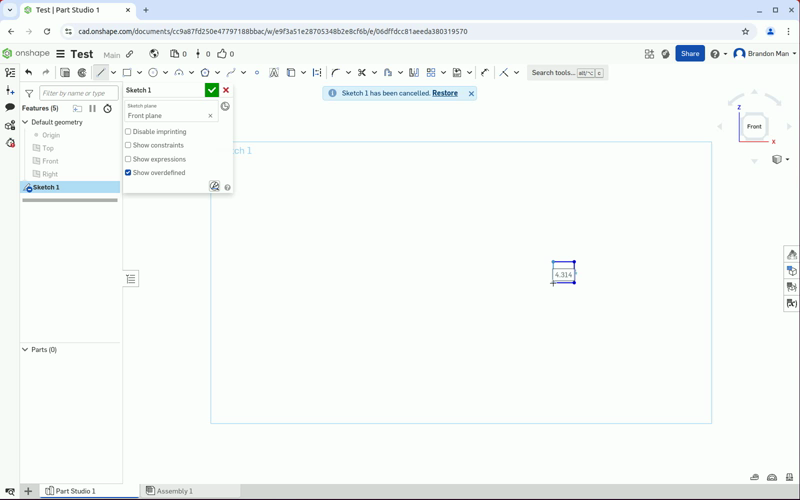
key_up(shift)
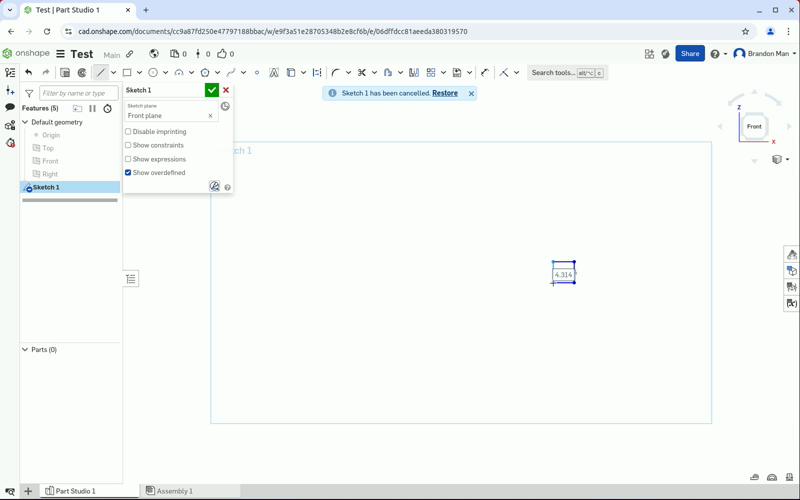
click(553, 282)
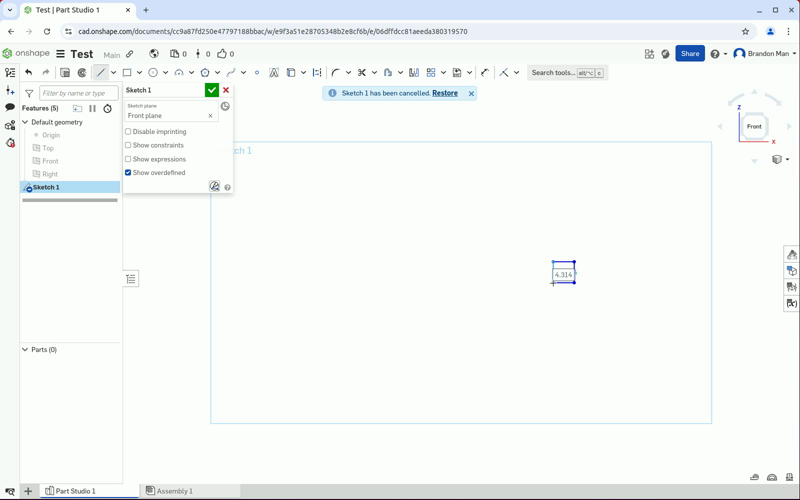
key(esc)
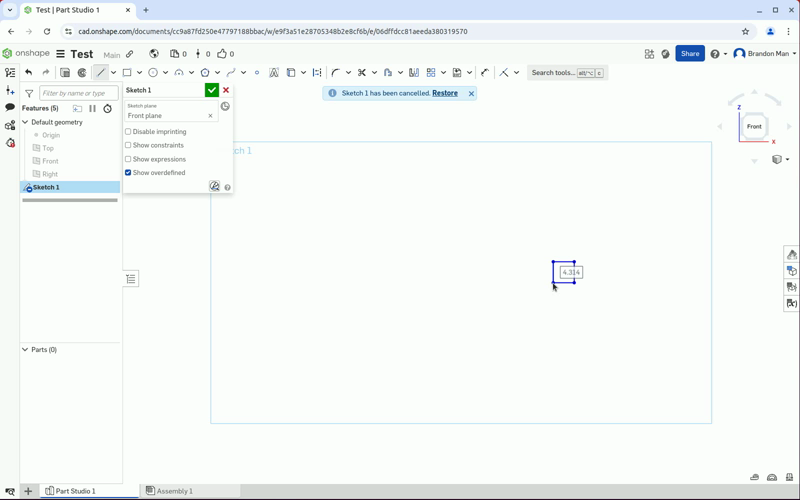
mouse_move(567, 279)
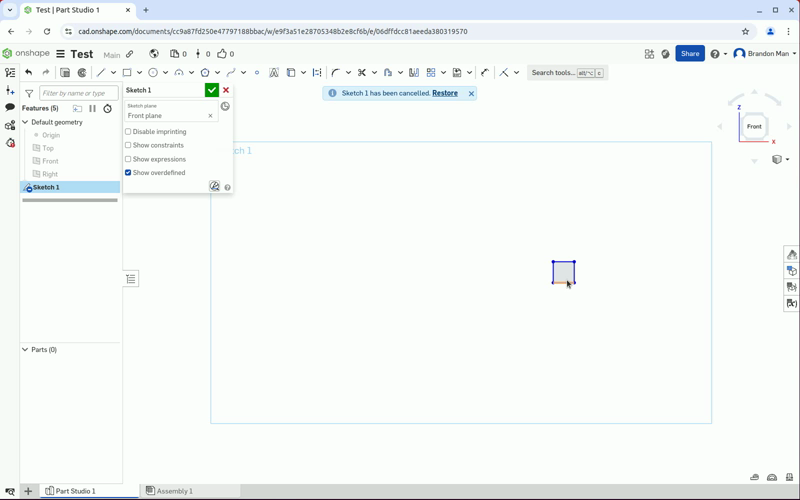
scroll(6)
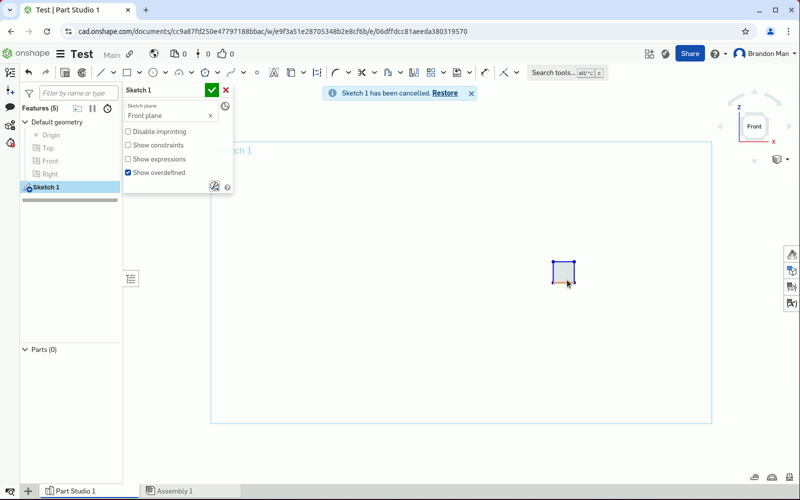
scroll(6)
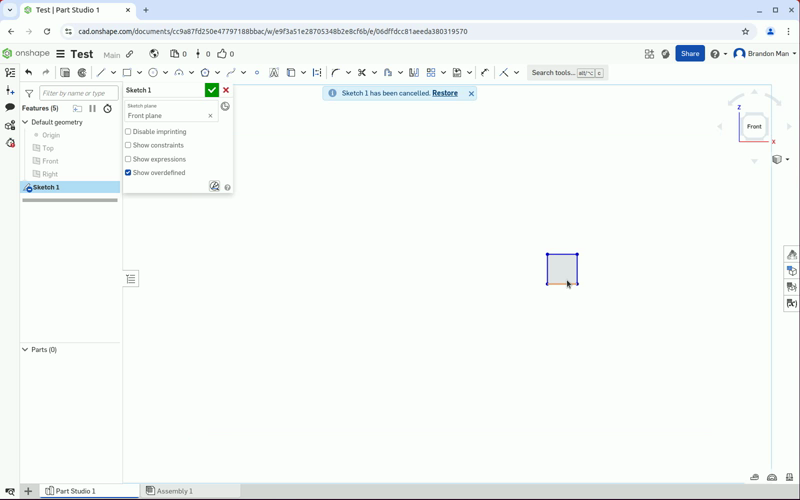
scroll(6)
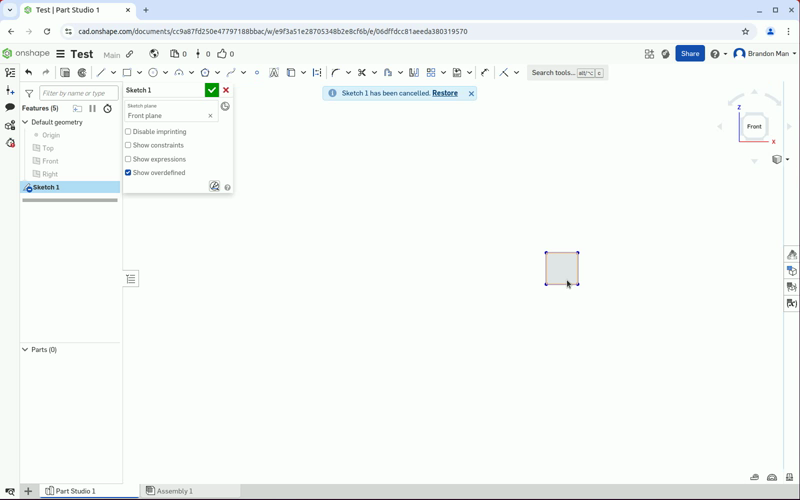
scroll(6)
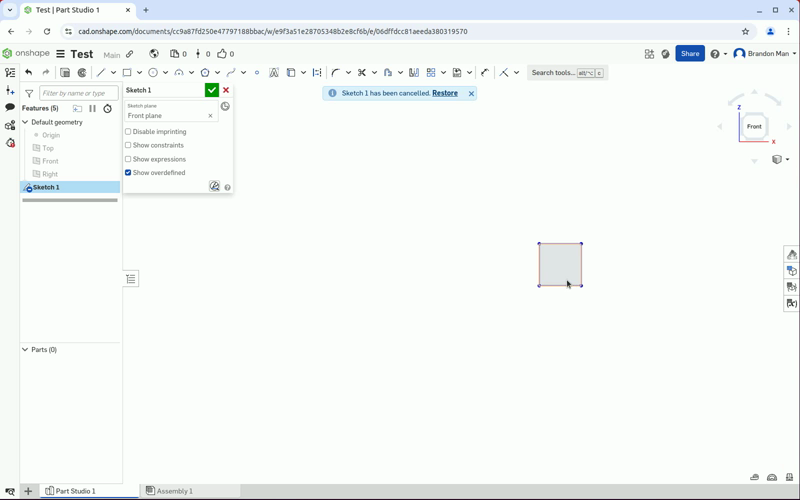
scroll(6)
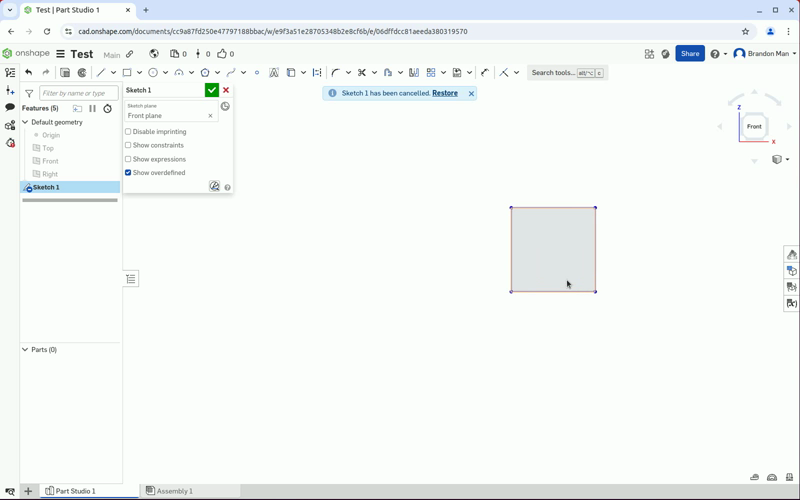
scroll(6)
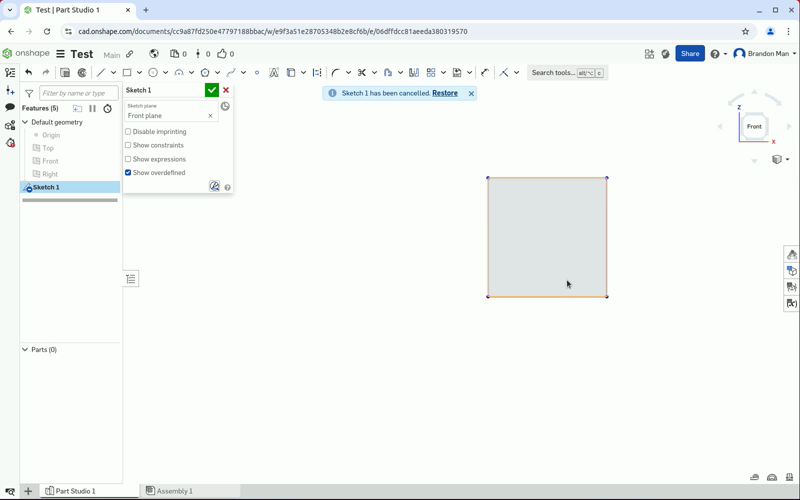
scroll(6)
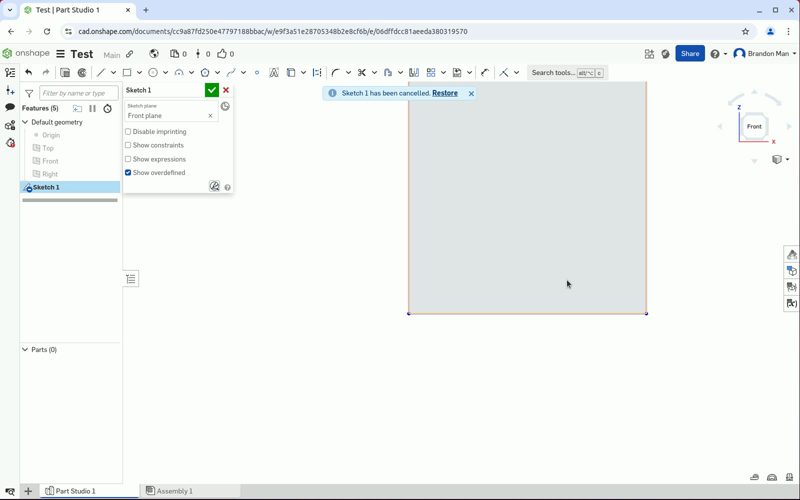
click(567, 279)
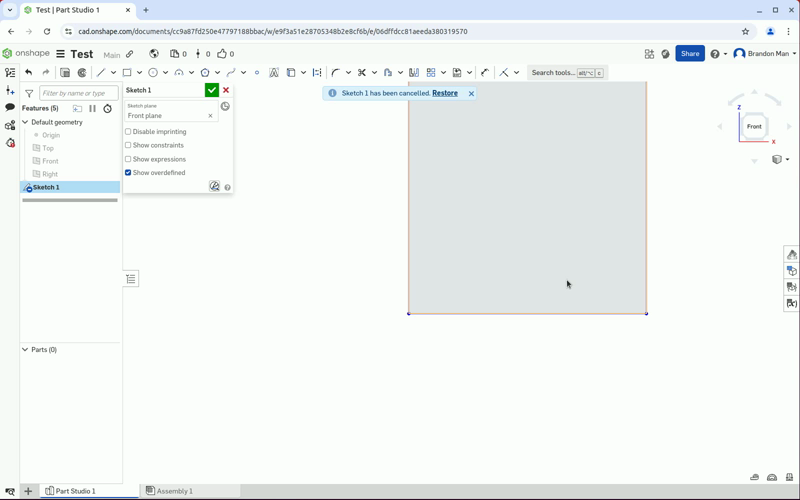
scroll(-6)
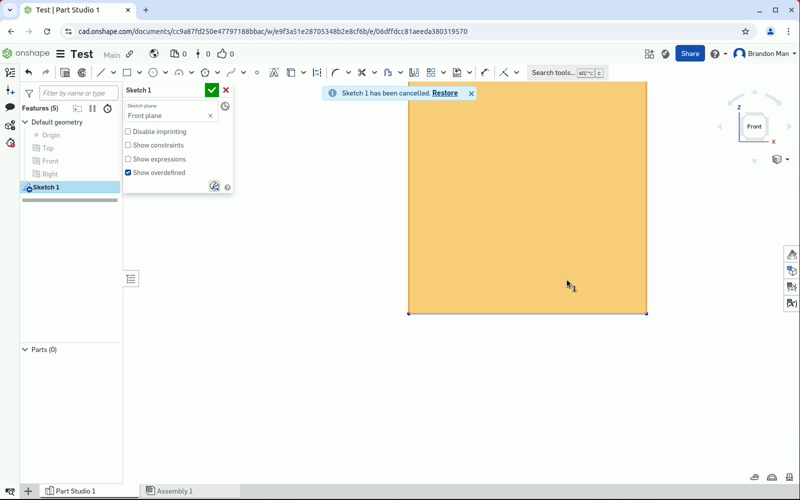
scroll(-6)
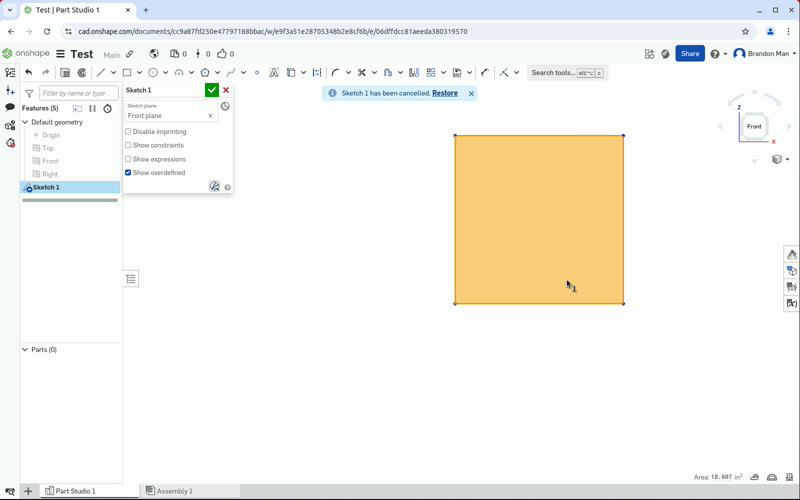
scroll(-6)
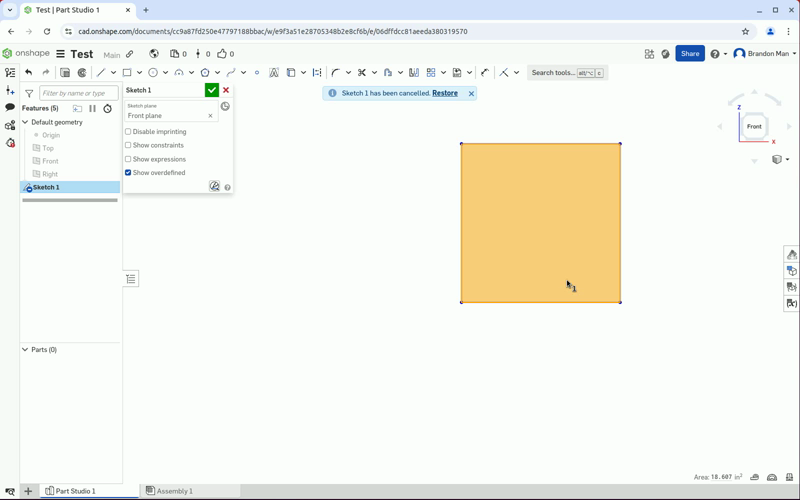
scroll(-6)
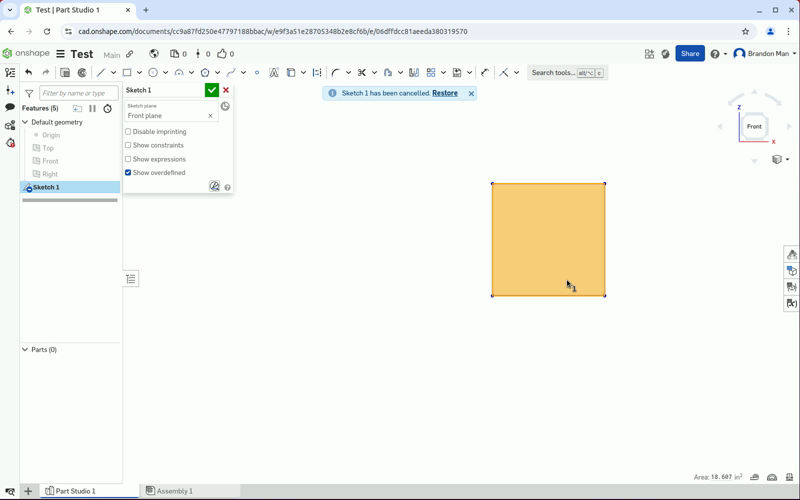
scroll(-6)
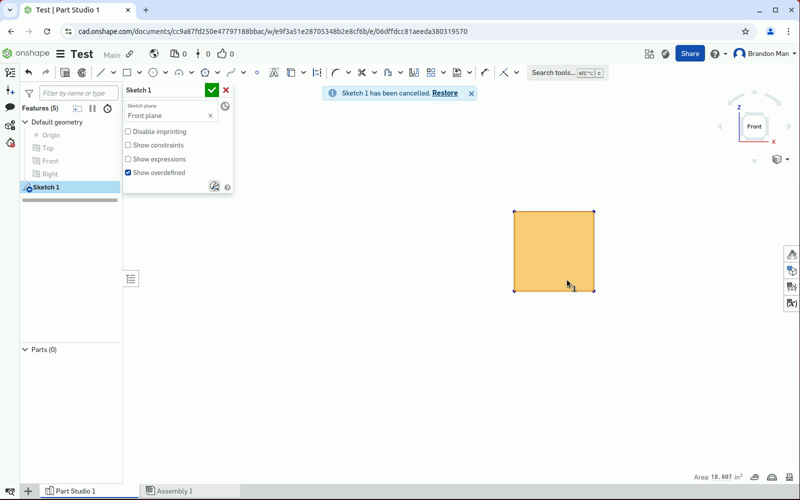
scroll(-6)
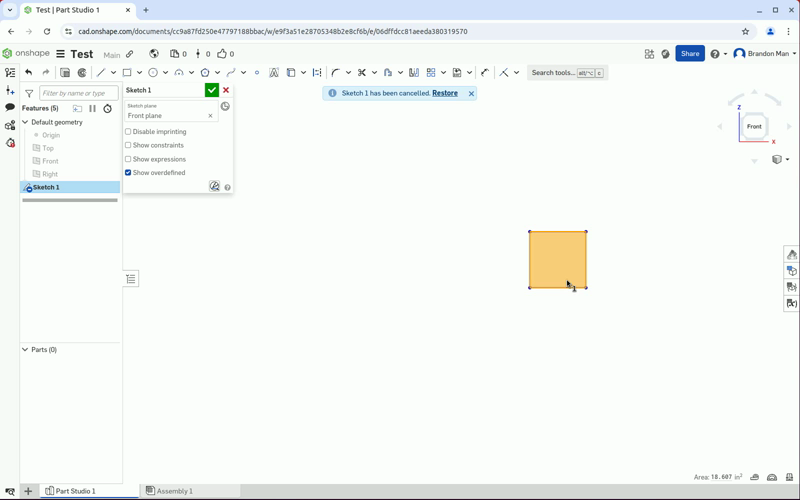
scroll(-6)
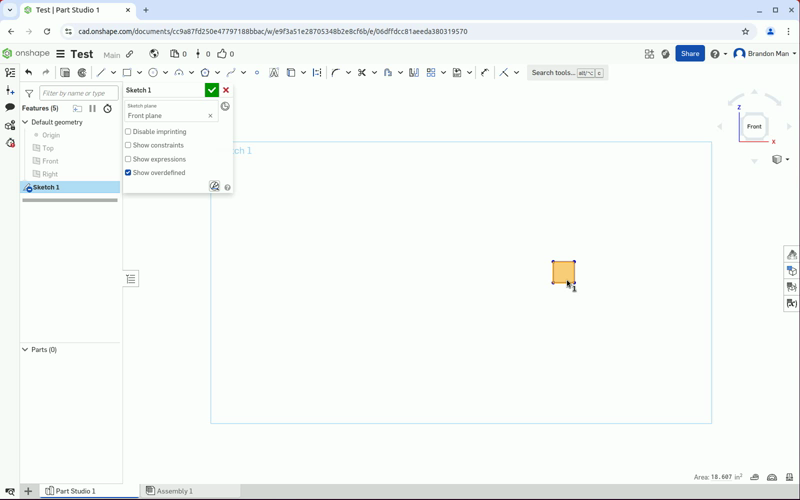
mouse_move(73, 352)
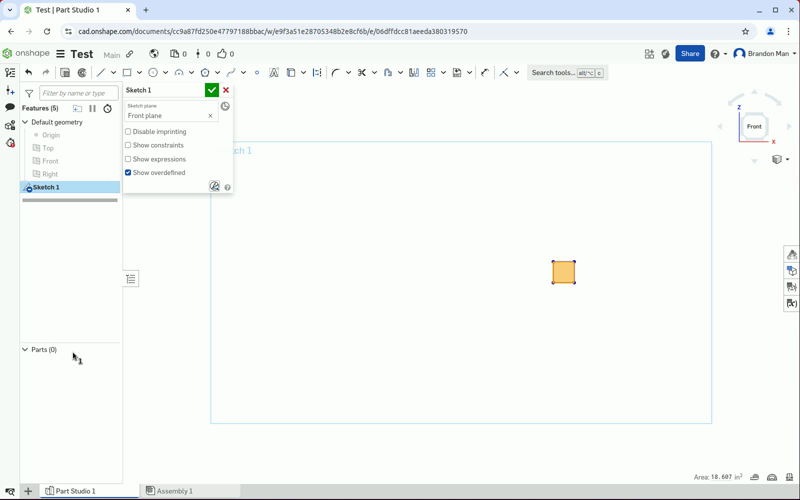
key(shift+y)
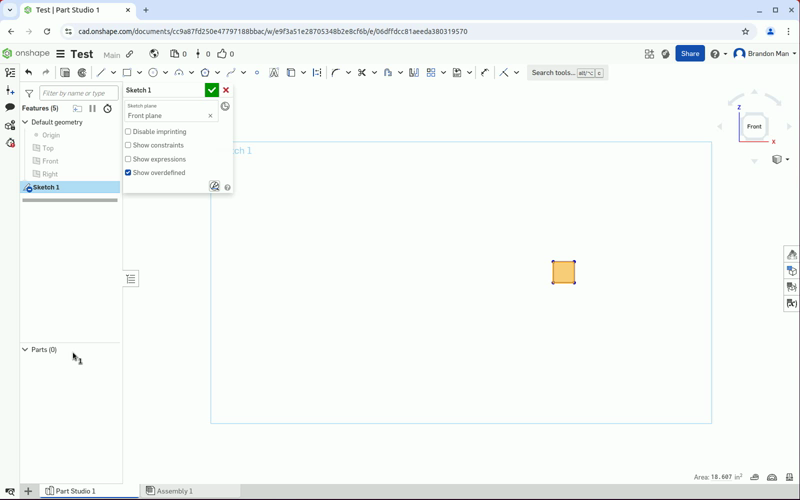
key(shift+e)
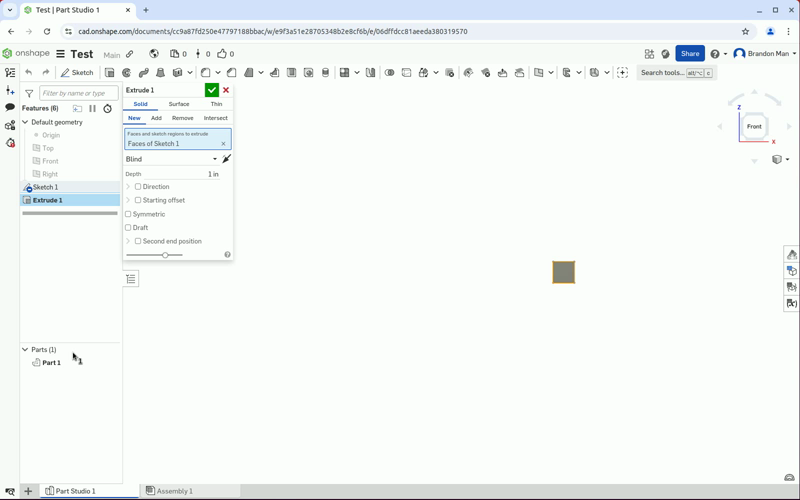
mouse_move(143, 106)
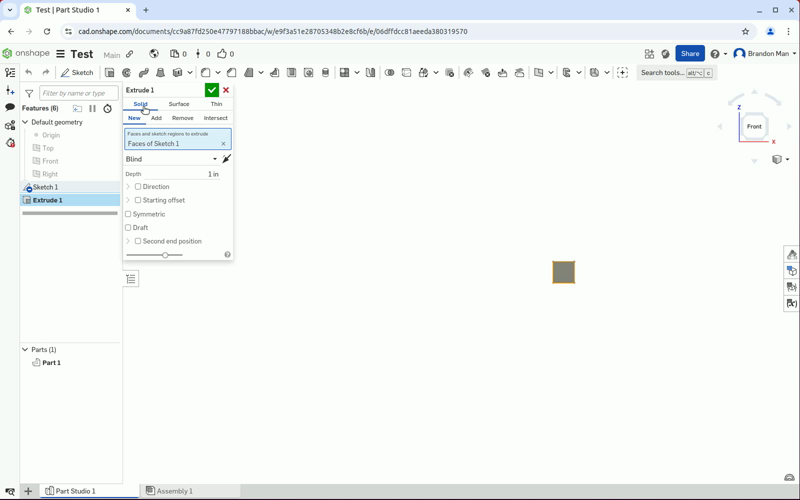
click(143, 106)
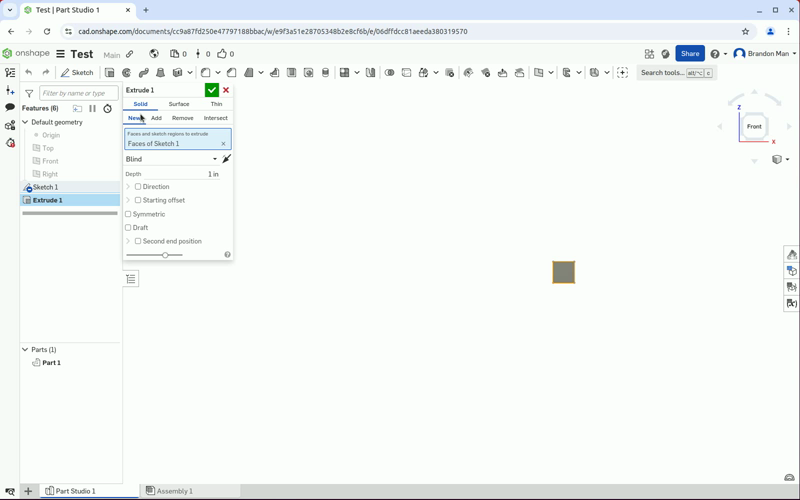
mouse_move(137, 120)
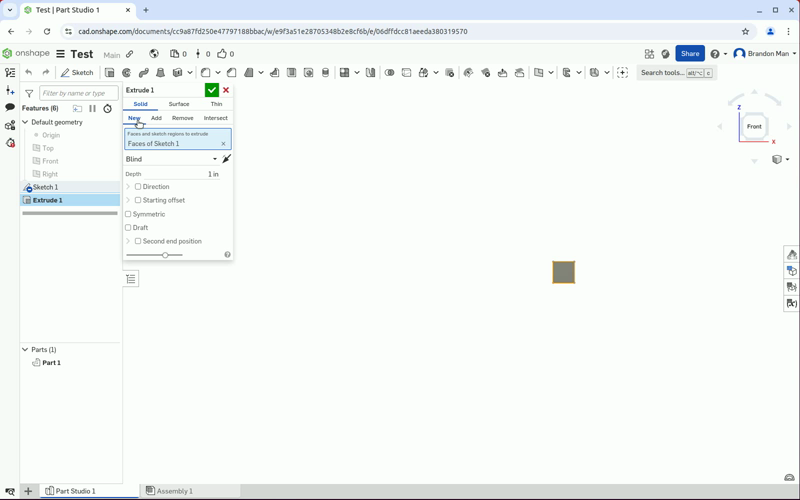
click(137, 120)
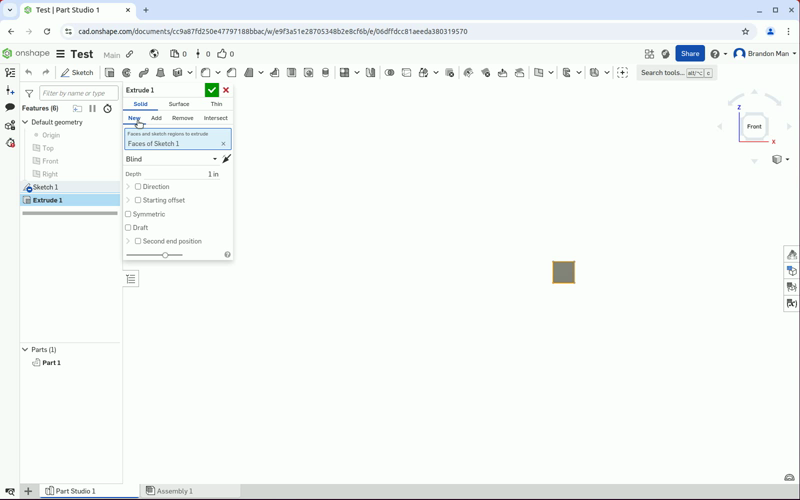
key(tab, 4)
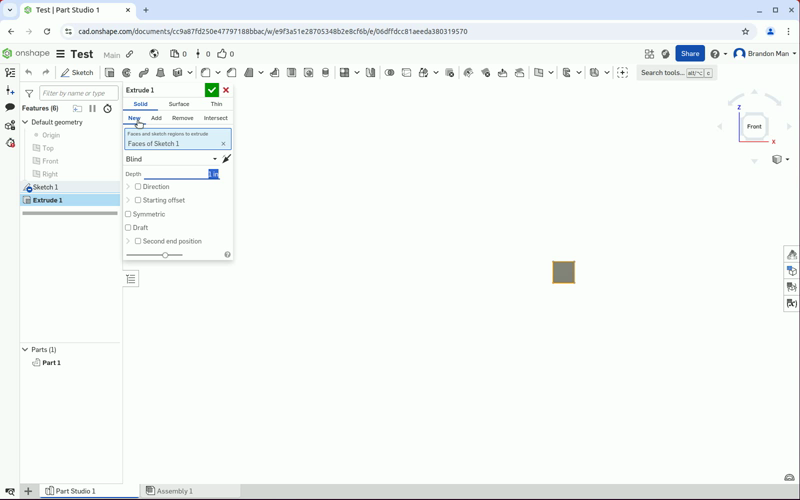
text(8.425)
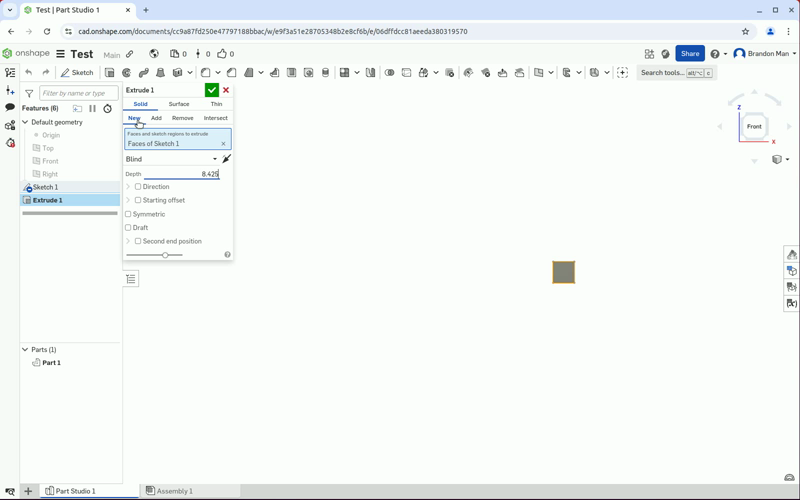
key(enter)
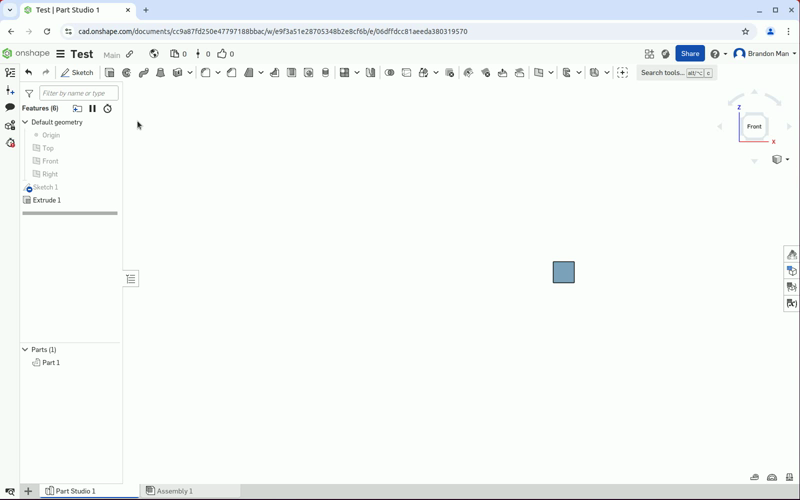
key(shift+h)
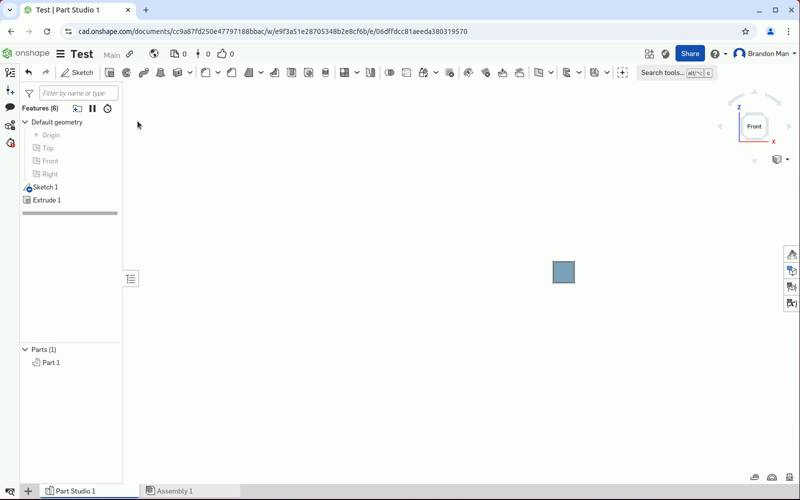
key(shift+h)
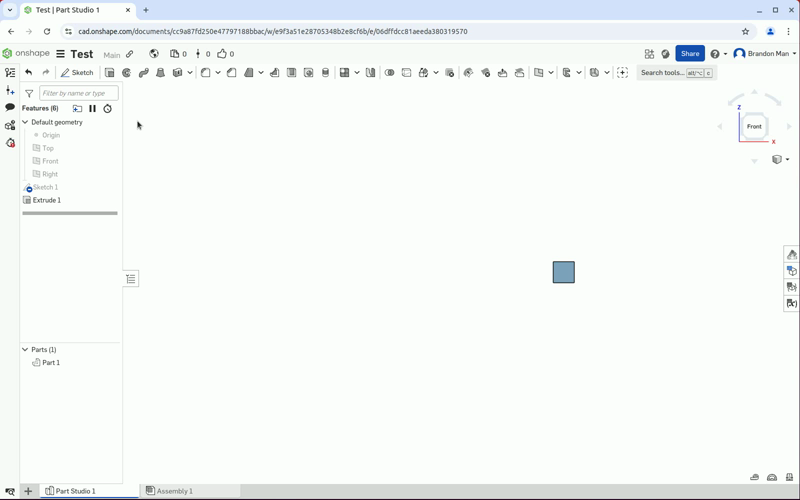
mouse_move(73, 189)
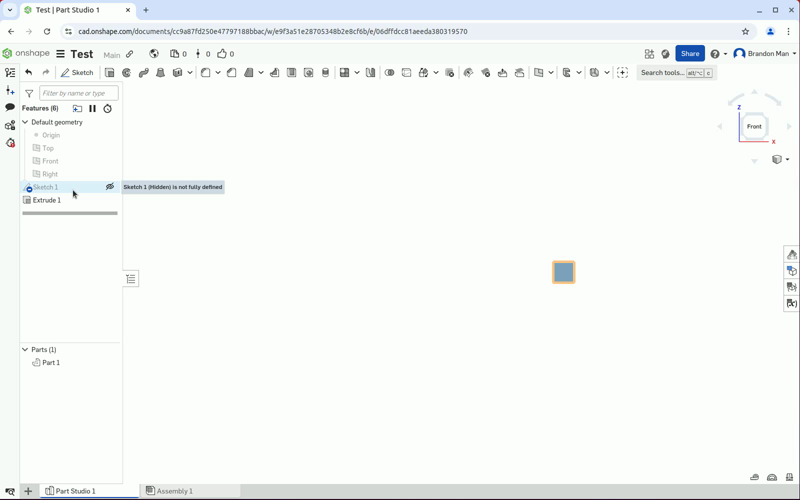
click(73, 189)
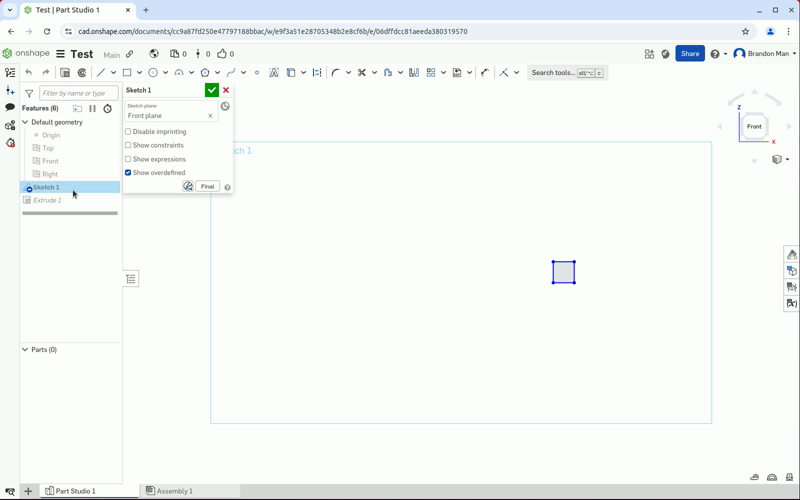
mouse_move(229, 92)
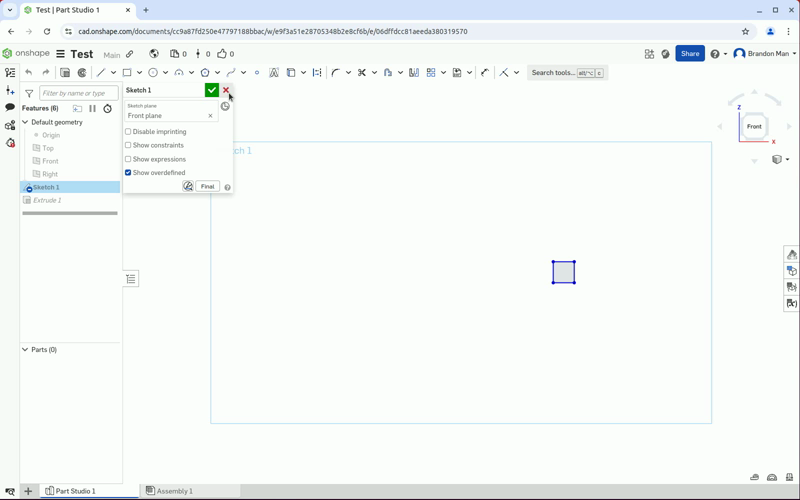
click(229, 92)
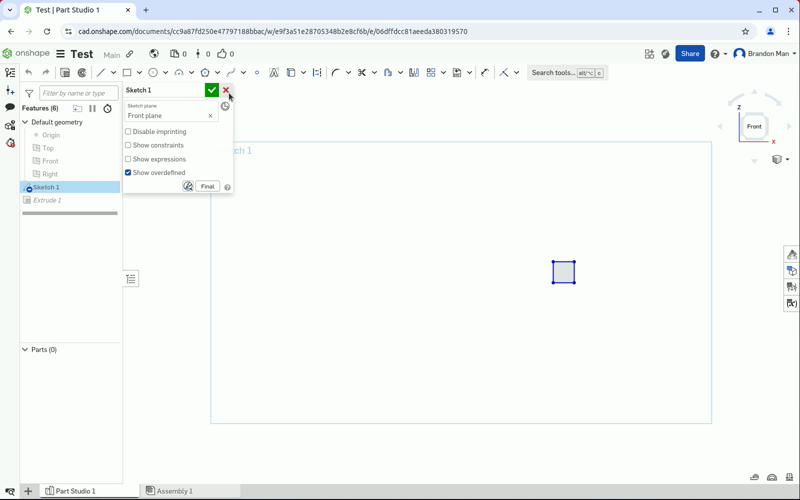
key(shift+s)
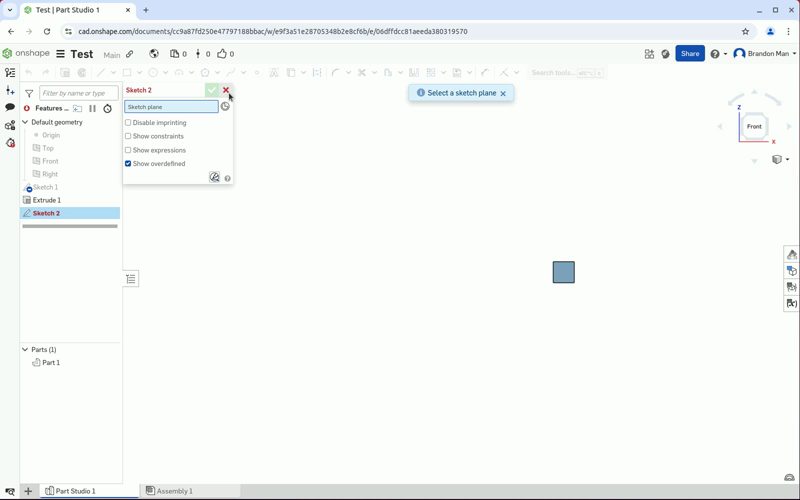
mouse_move(73, 163)
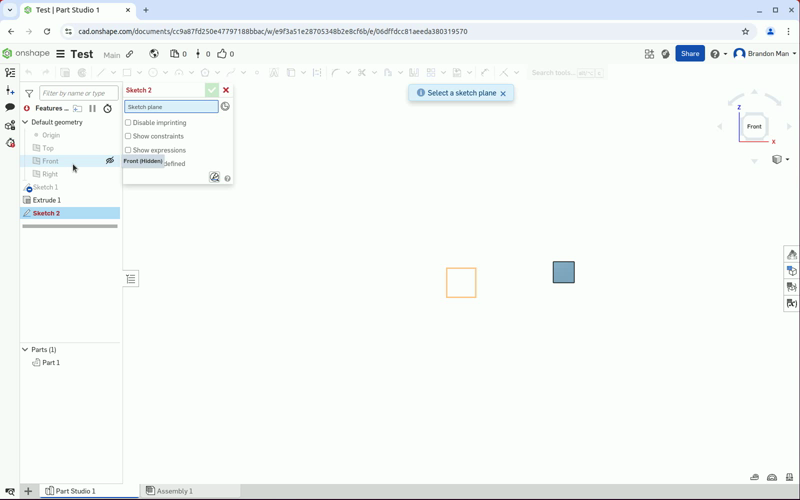
click(73, 163)
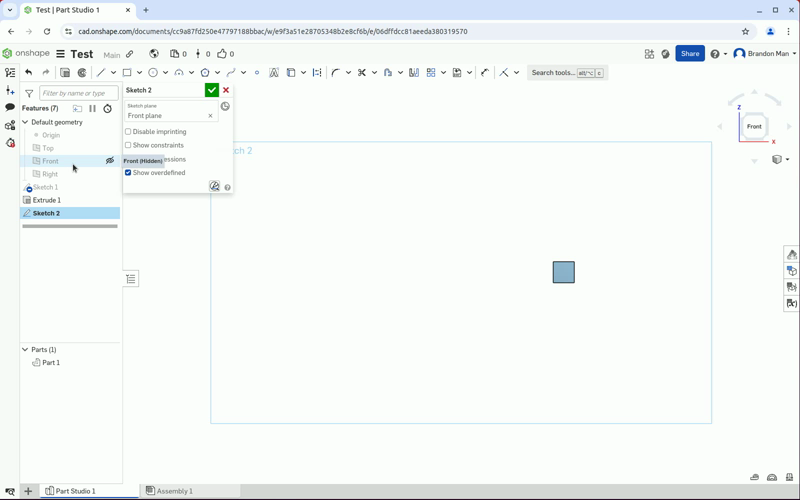
mouse_move(73, 352)
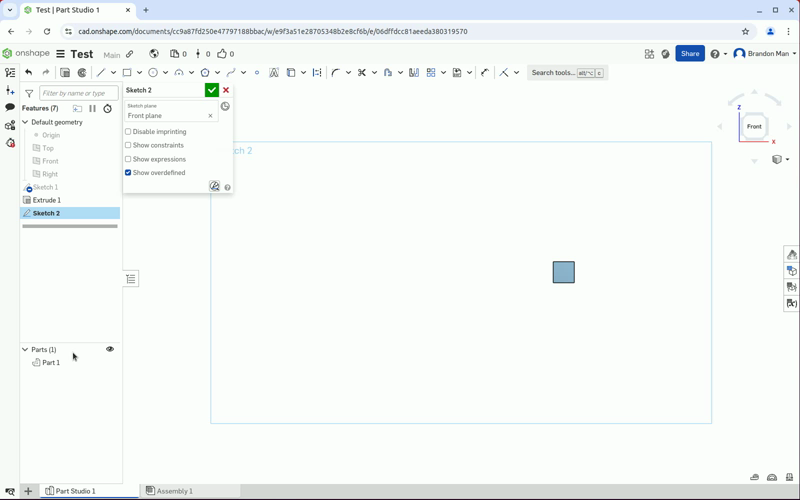
key(y)
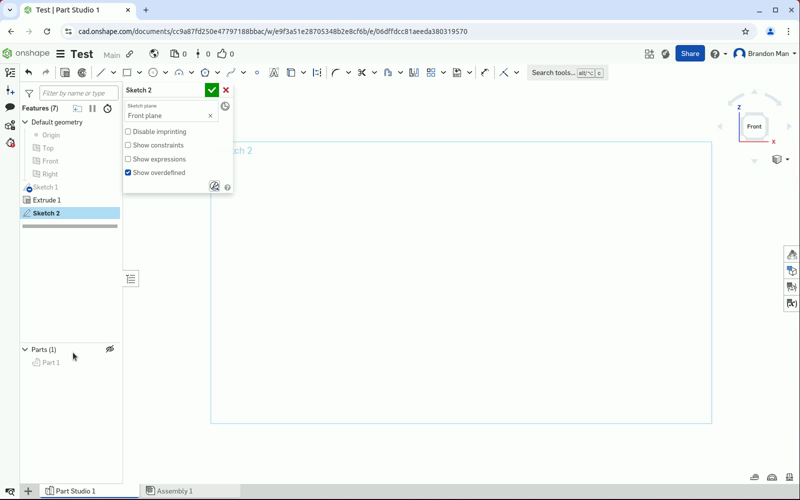
key(l)
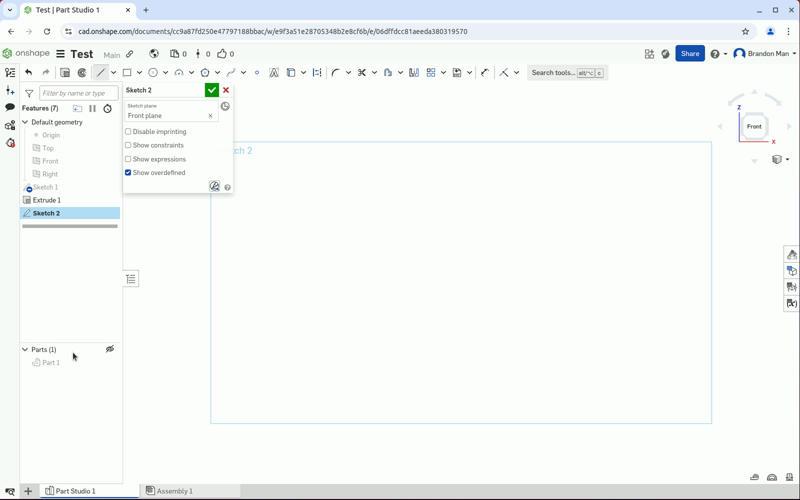
key_down(shift)
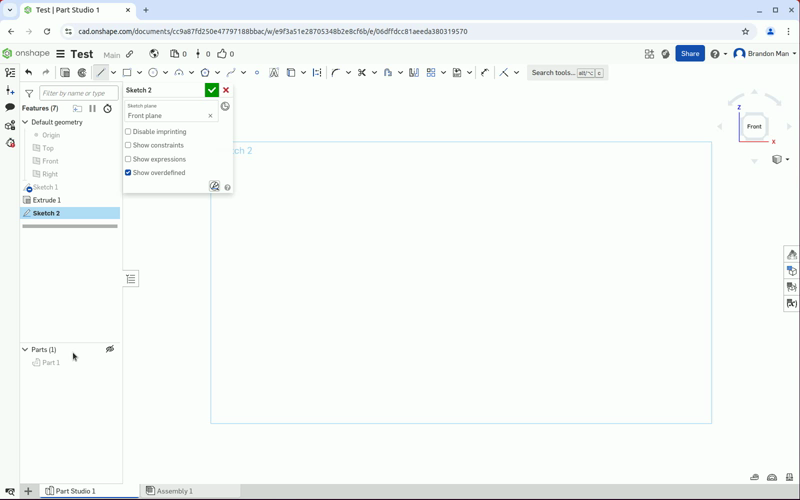
mouse_move(460, 282)
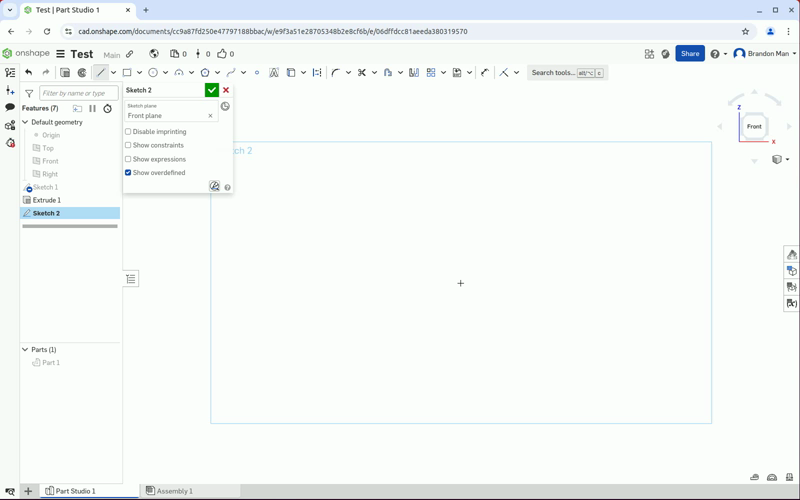
click(460, 282)
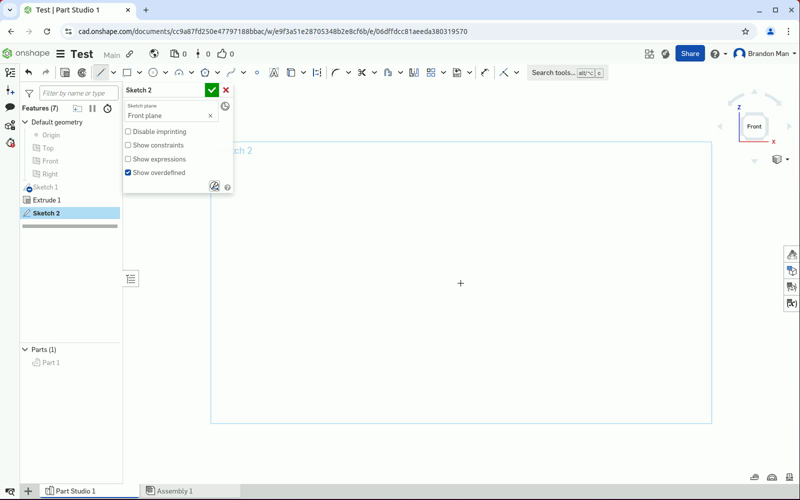
key_up(shift)
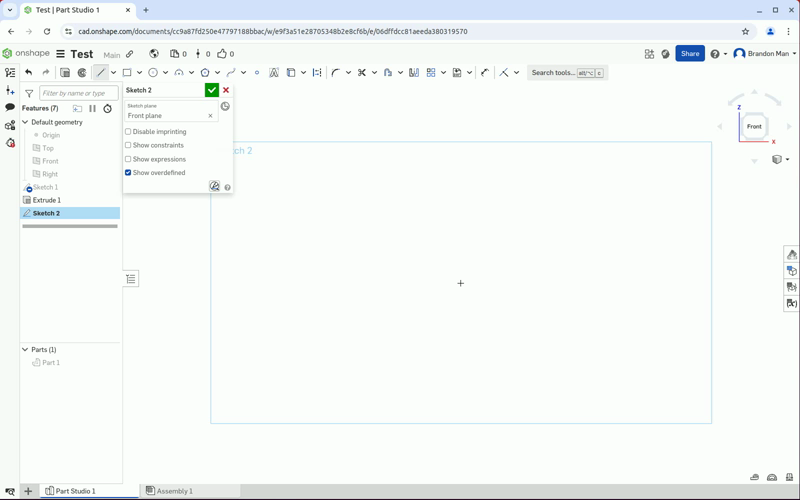
key_down(shift)
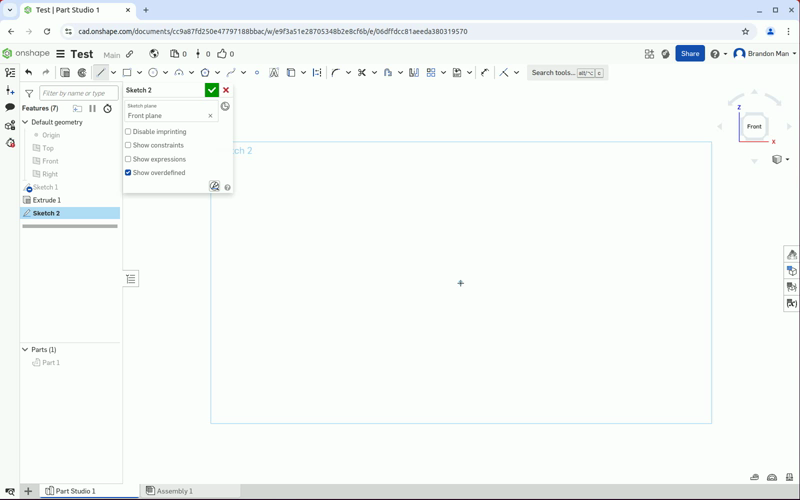
mouse_move(553, 282)
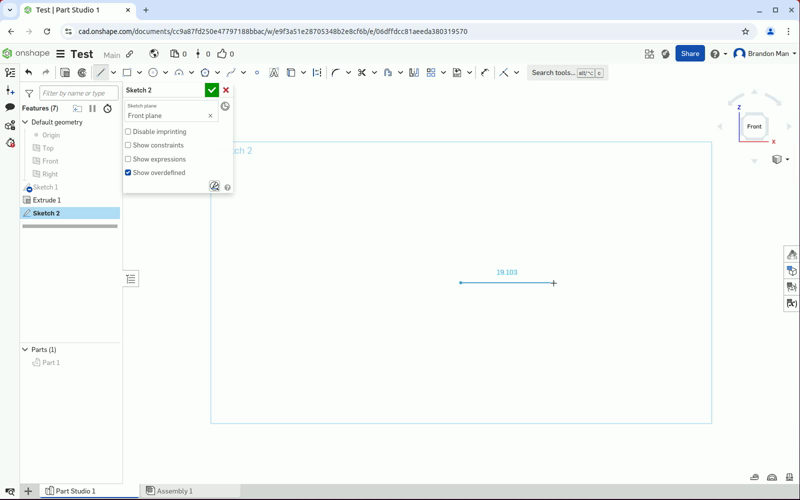
click(553, 282)
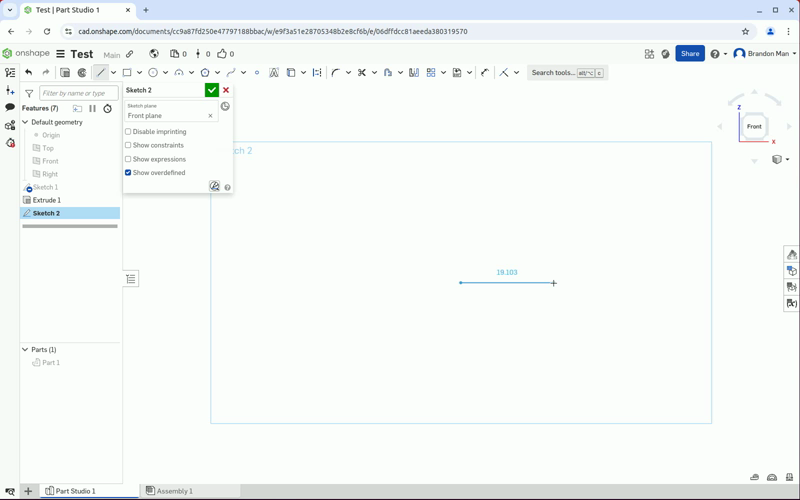
key_up(shift)
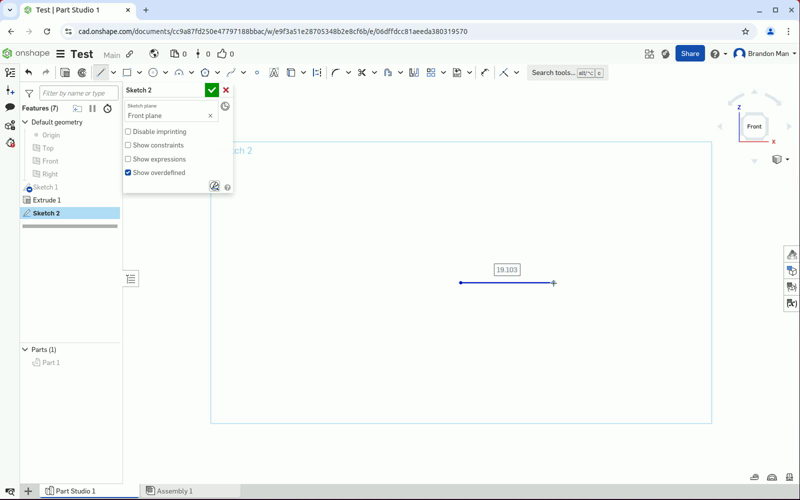
key_down(shift)
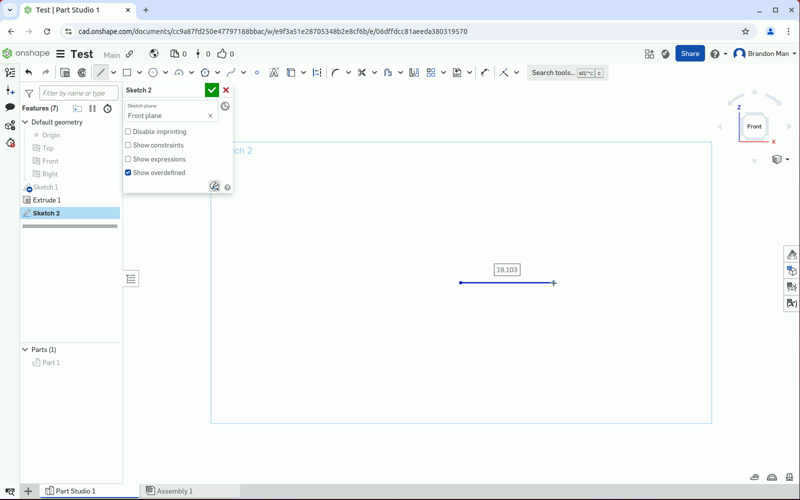
mouse_move(583, 282)
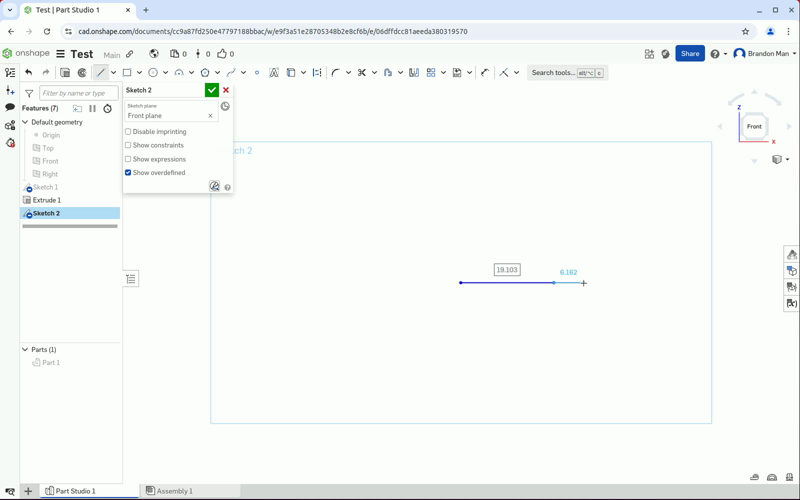
mouse_move(553, 262)
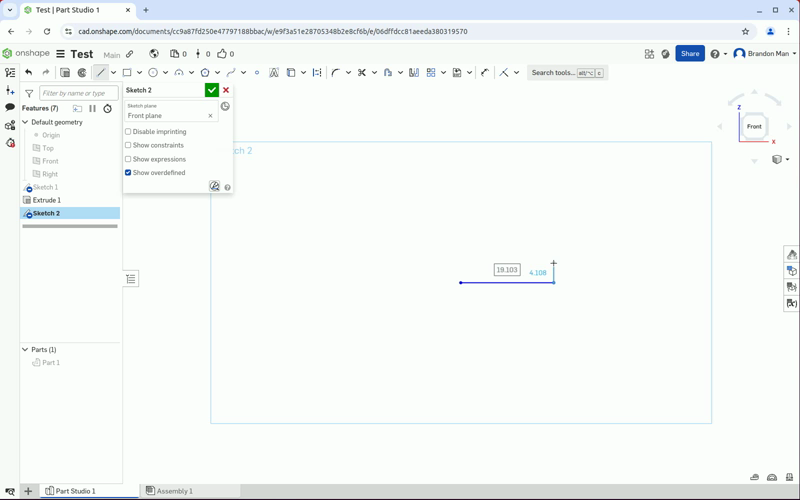
click(553, 262)
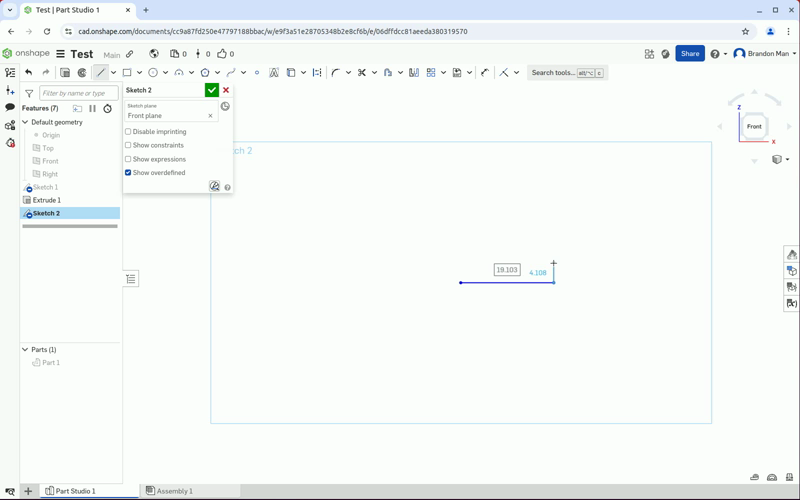
key_up(shift)
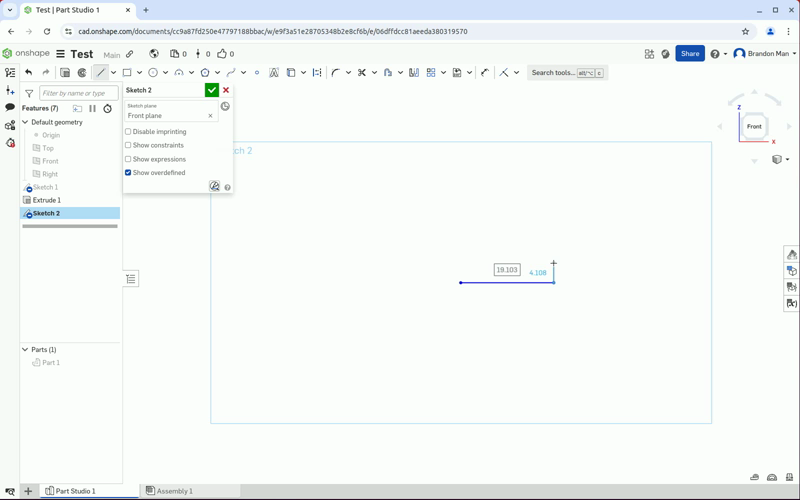
key_down(shift)
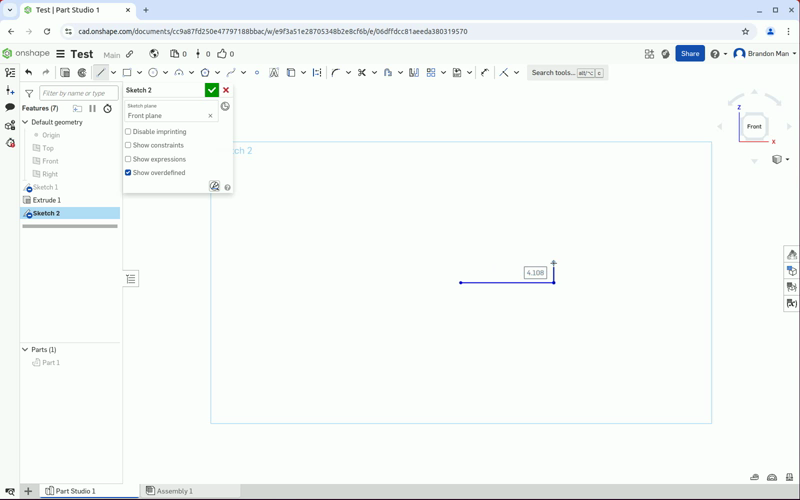
mouse_move(583, 262)
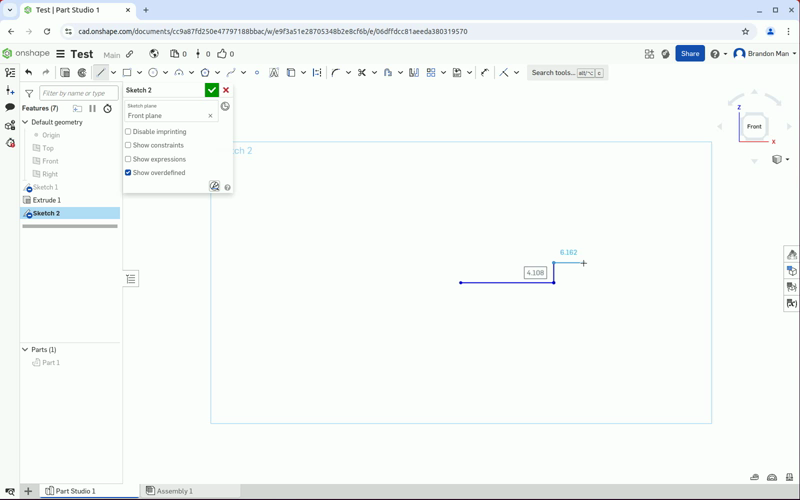
mouse_move(501, 262)
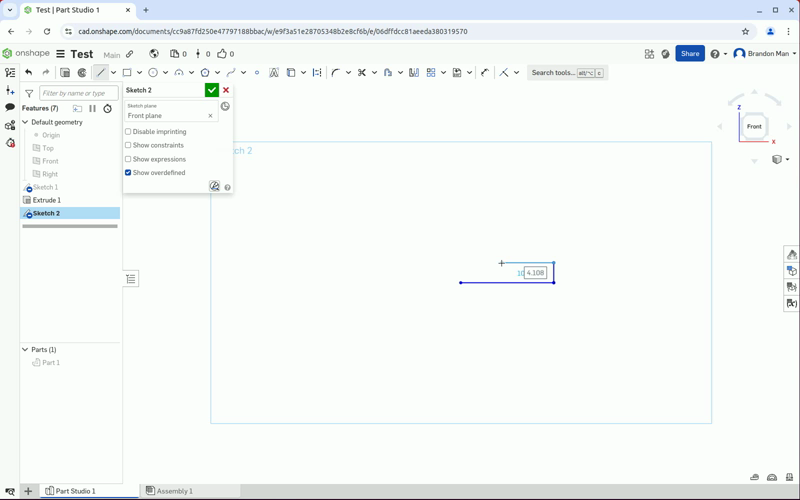
click(501, 262)
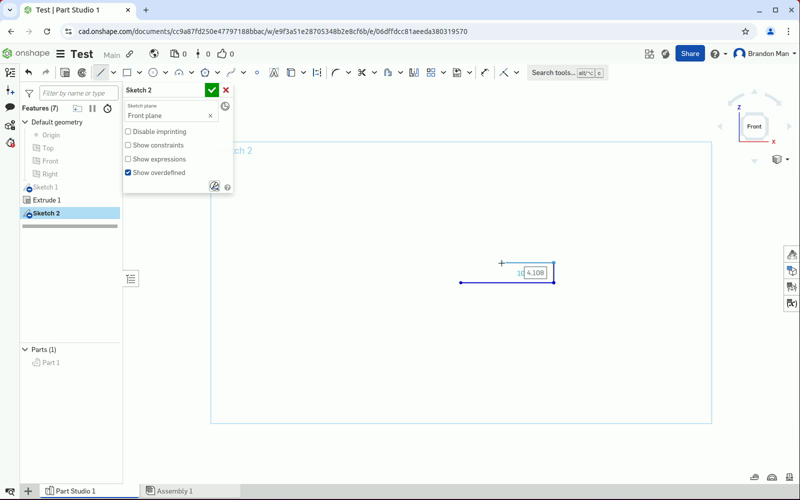
key_up(shift)
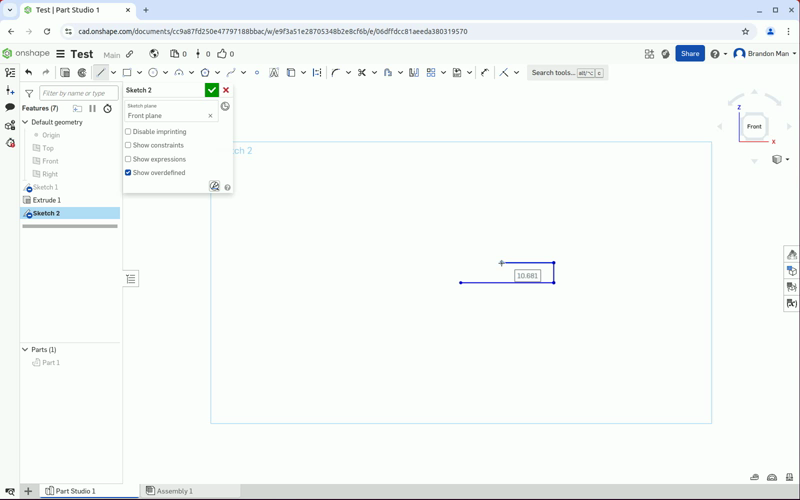
key_down(shift)
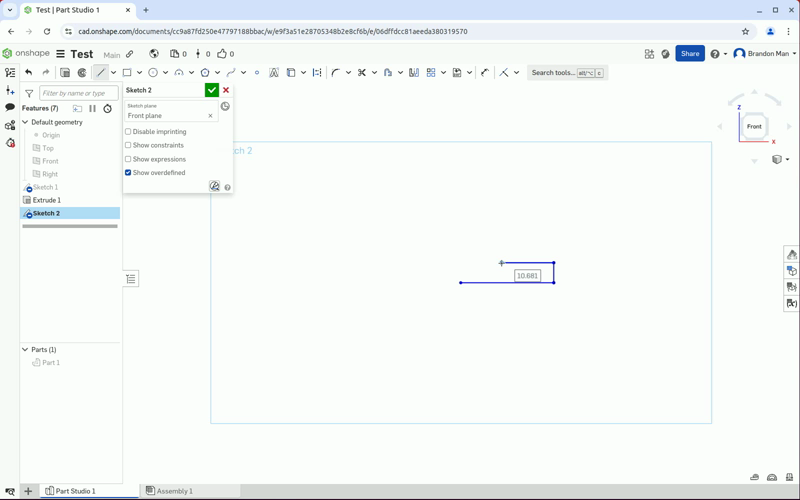
mouse_move(531, 262)
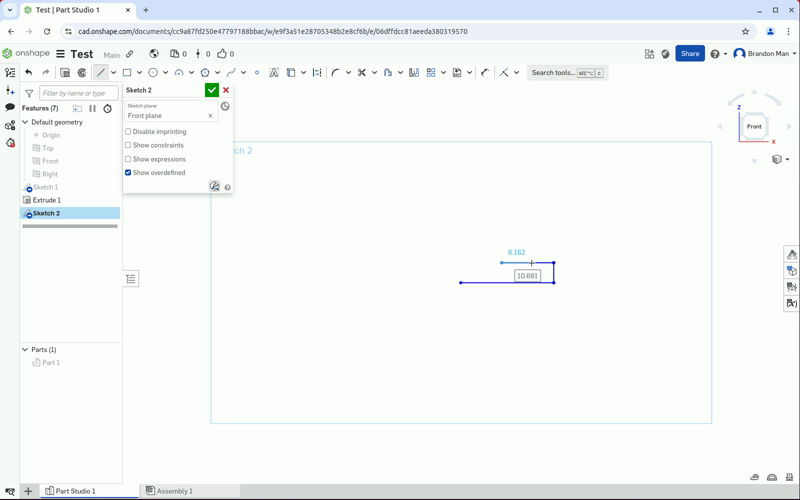
mouse_move(501, 241)
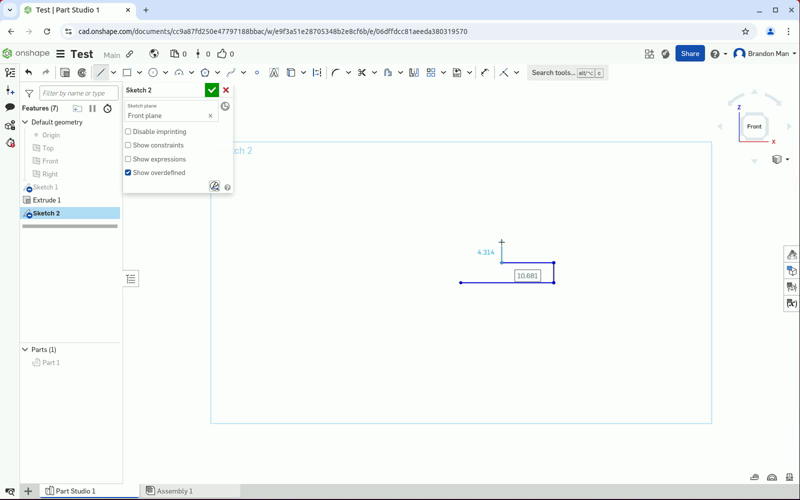
click(501, 241)
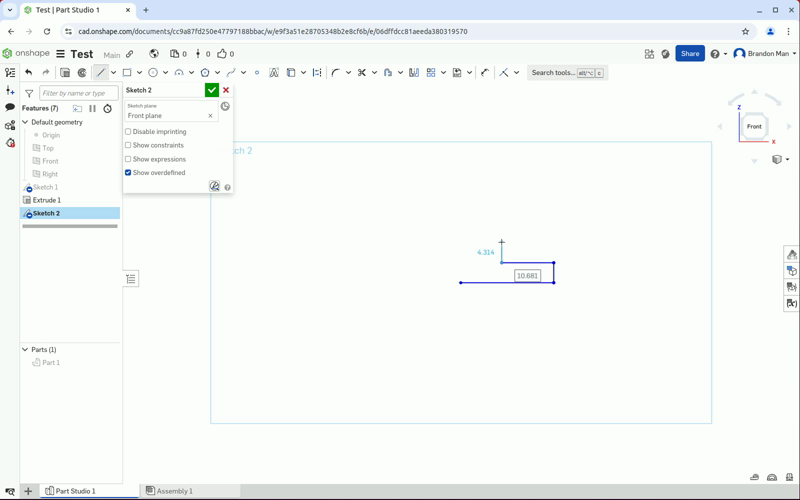
key_up(shift)
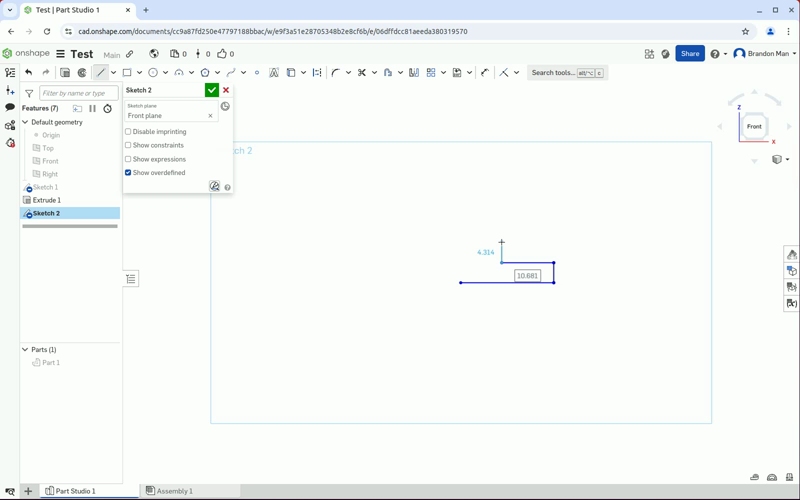
key(esc)
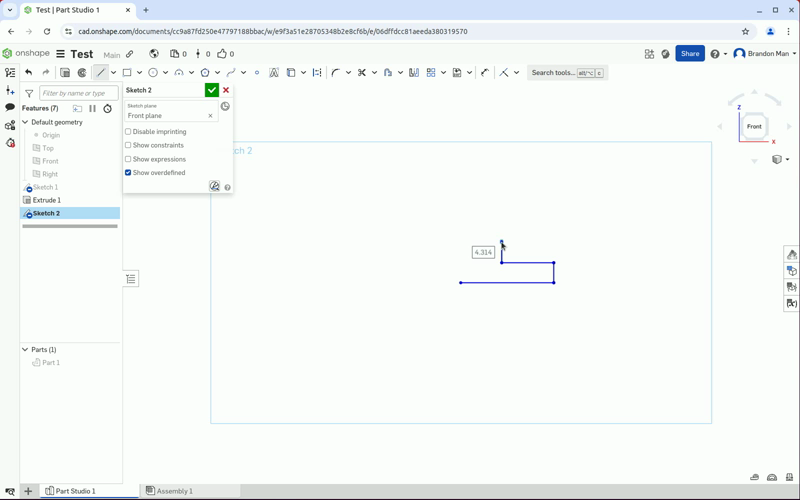
key(a)
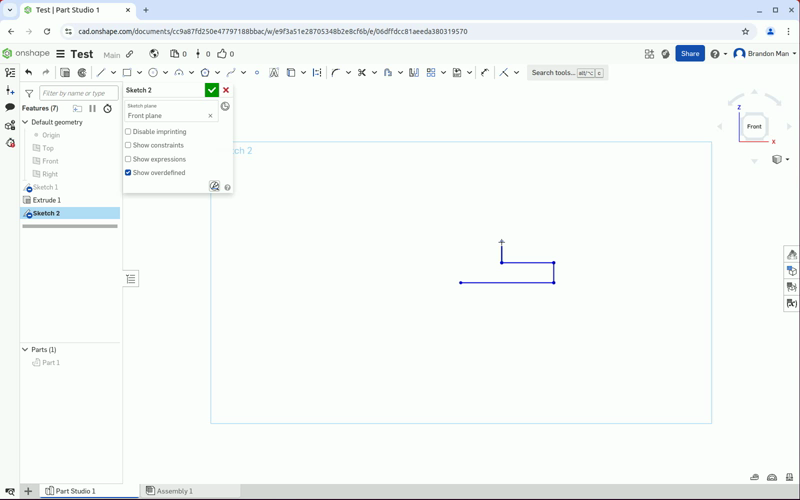
mouse_move(501, 241)
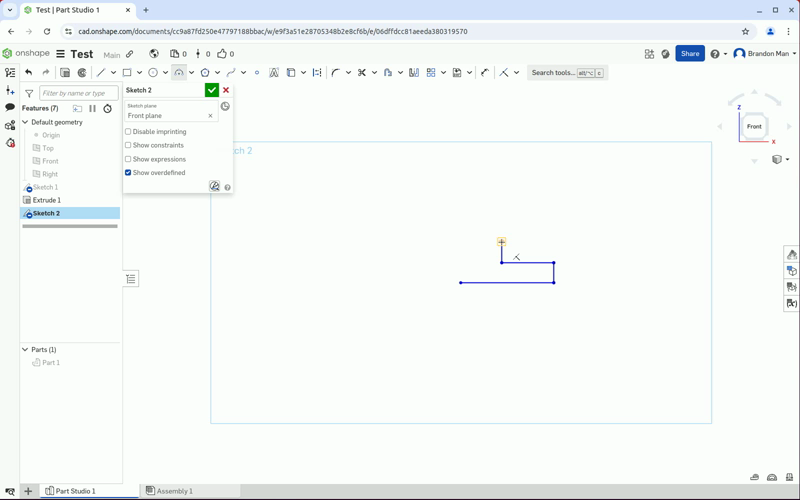
click(501, 241)
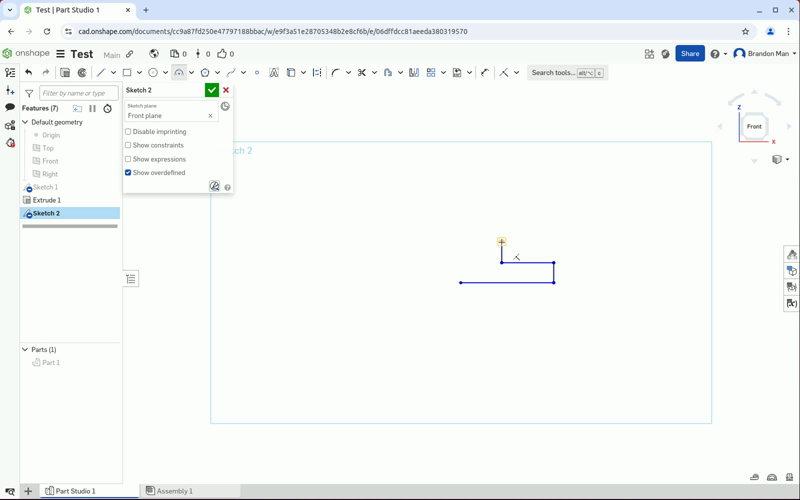
key_down(shift)
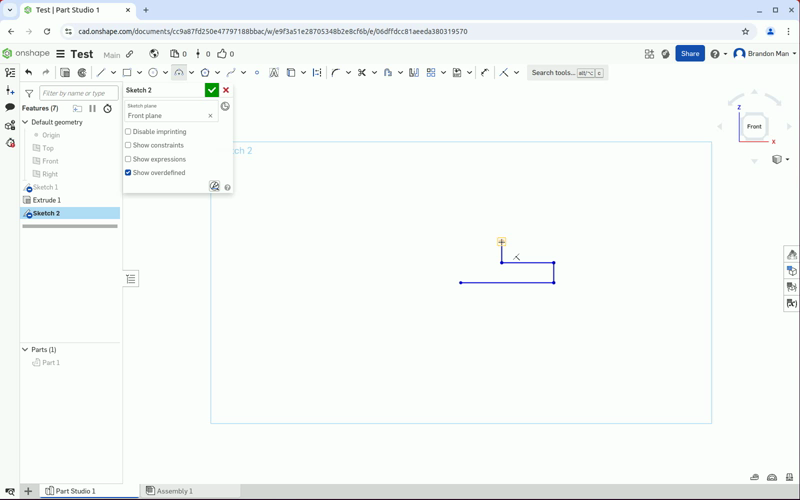
mouse_move(460, 241)
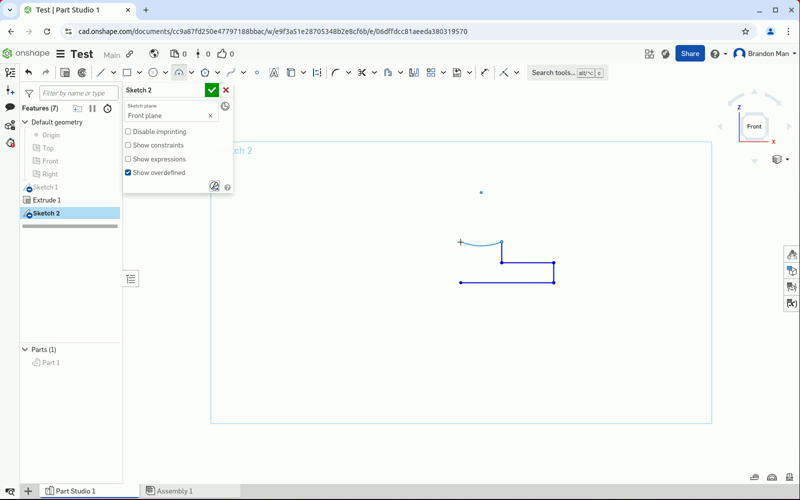
click(460, 241)
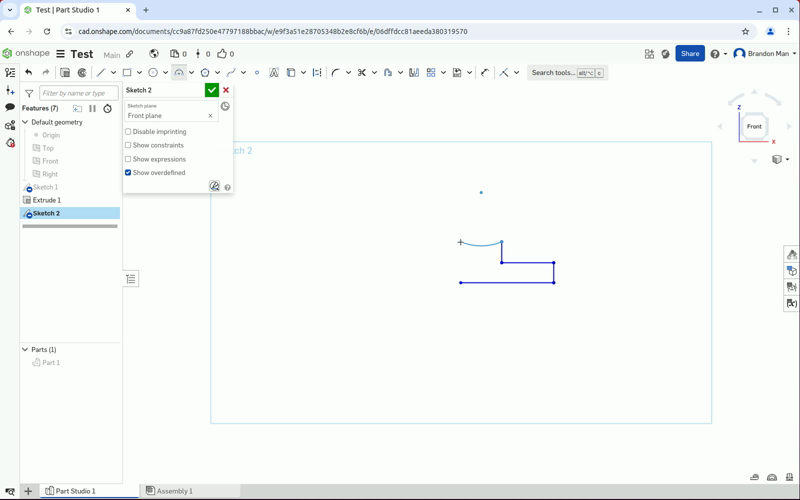
mouse_move(481, 262)
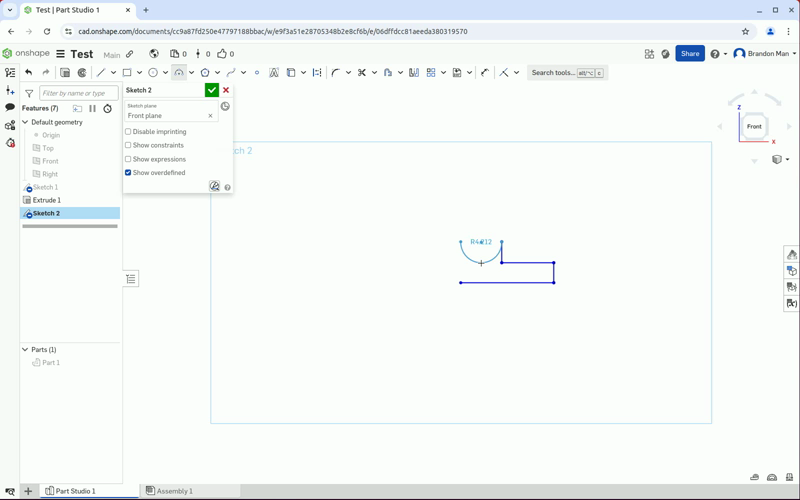
click(481, 262)
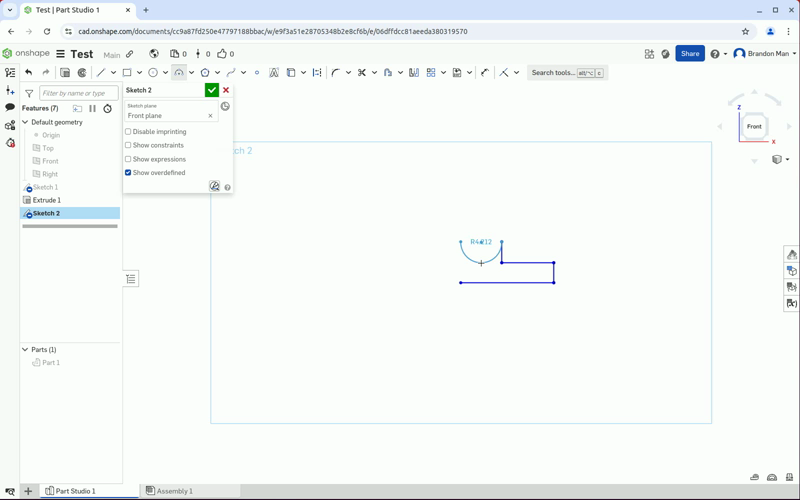
key_up(shift)
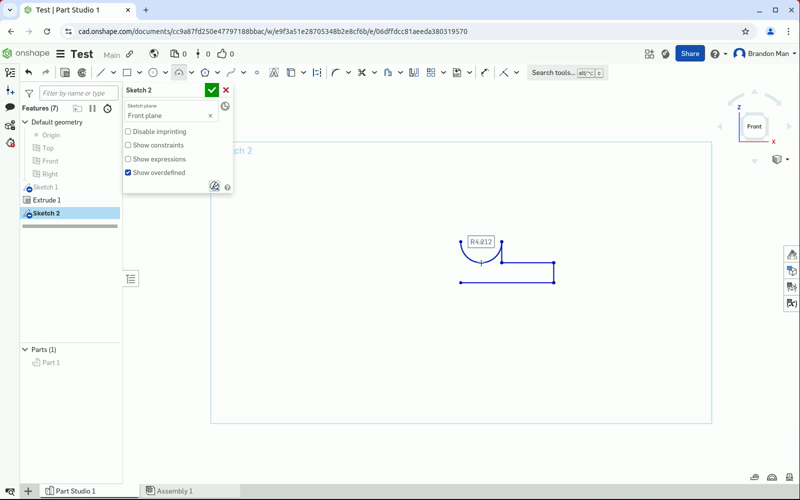
key(esc)
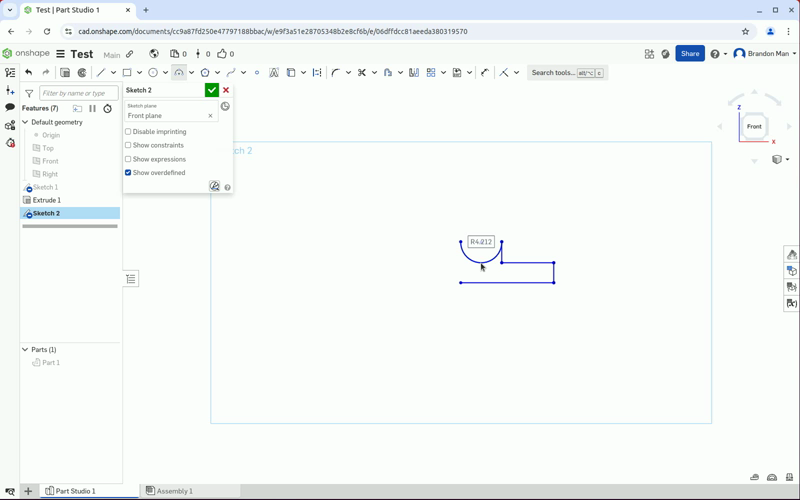
key(l)
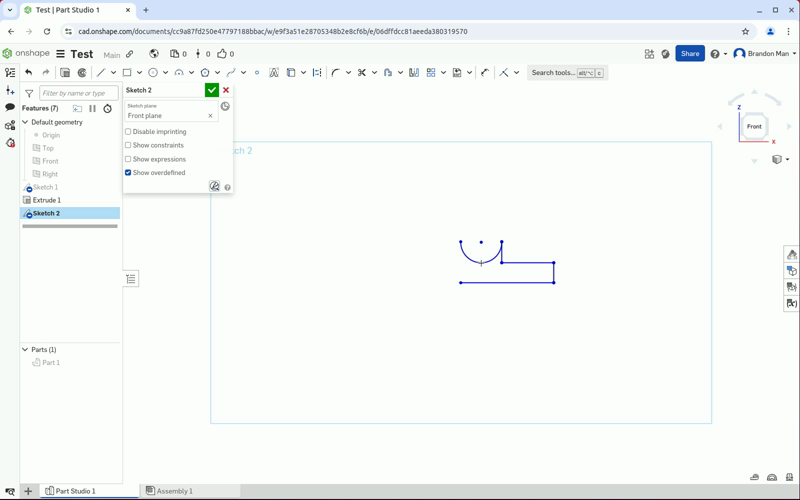
mouse_move(460, 241)
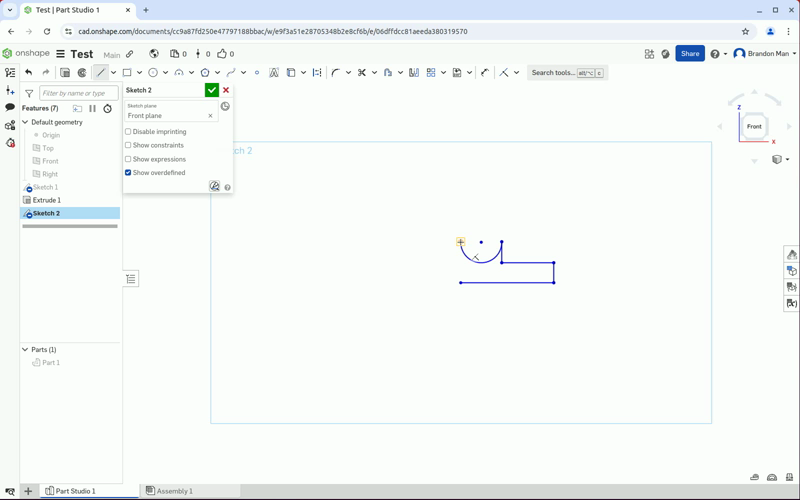
click(460, 241)
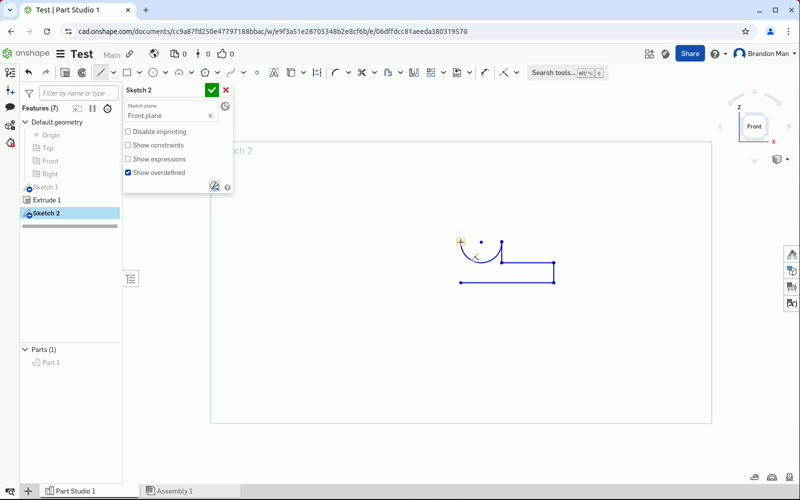
mouse_move(490, 241)
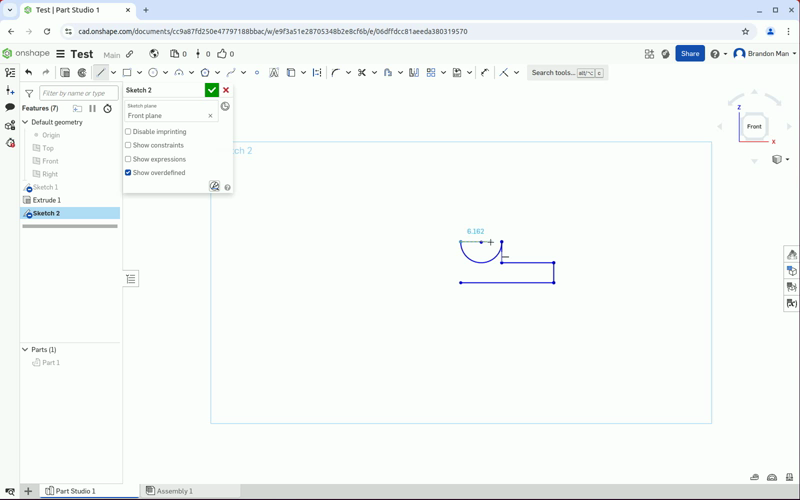
key_down(shift)
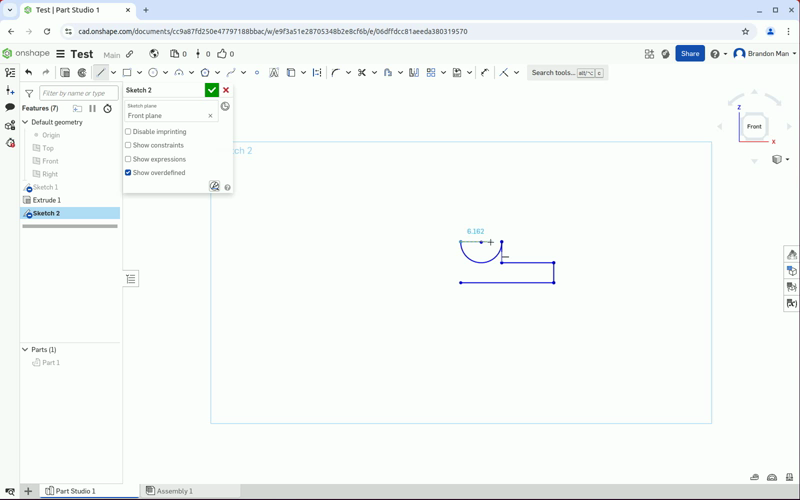
mouse_move(460, 282)
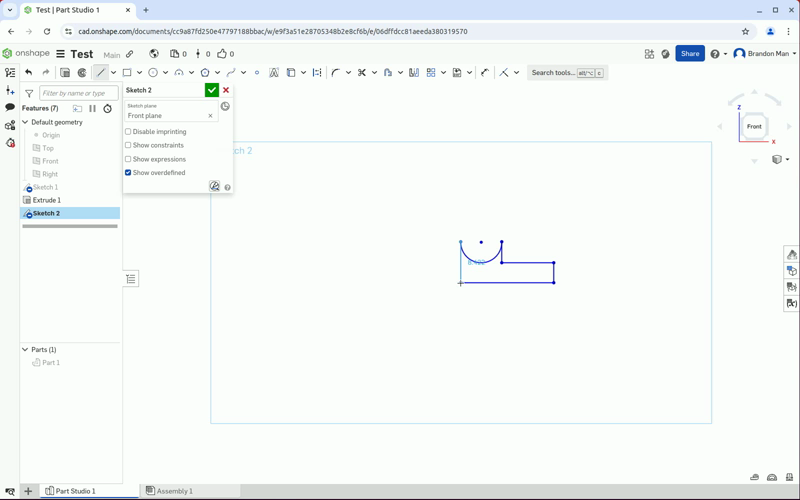
key_up(shift)
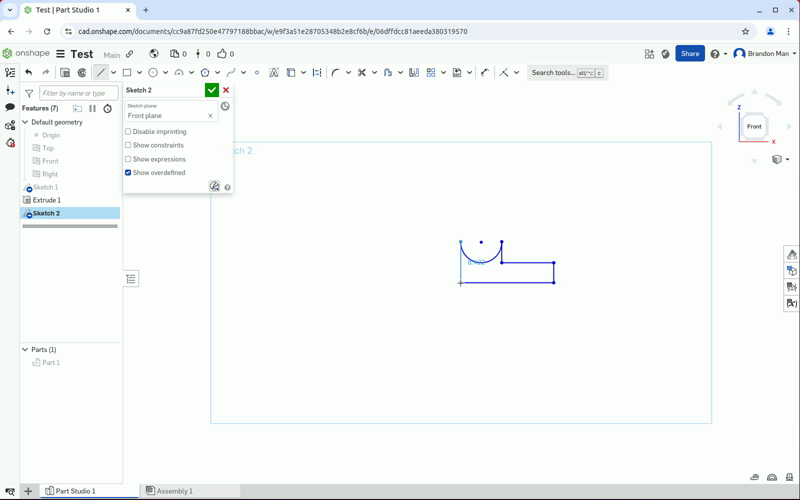
click(460, 282)
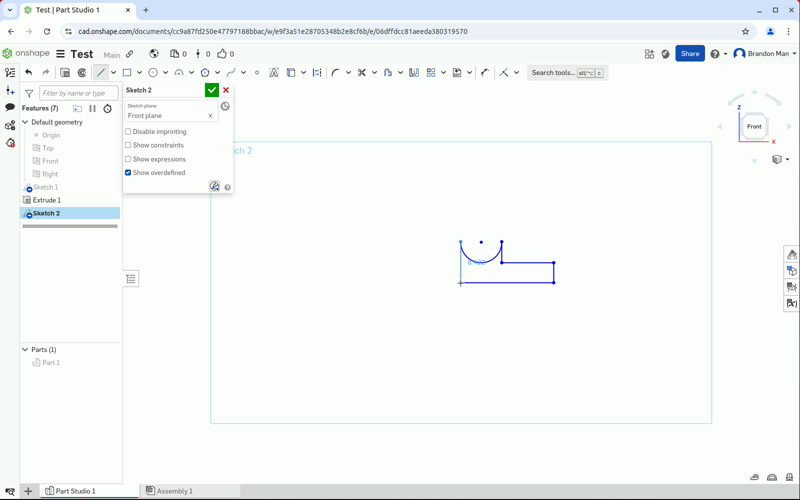
key(esc)
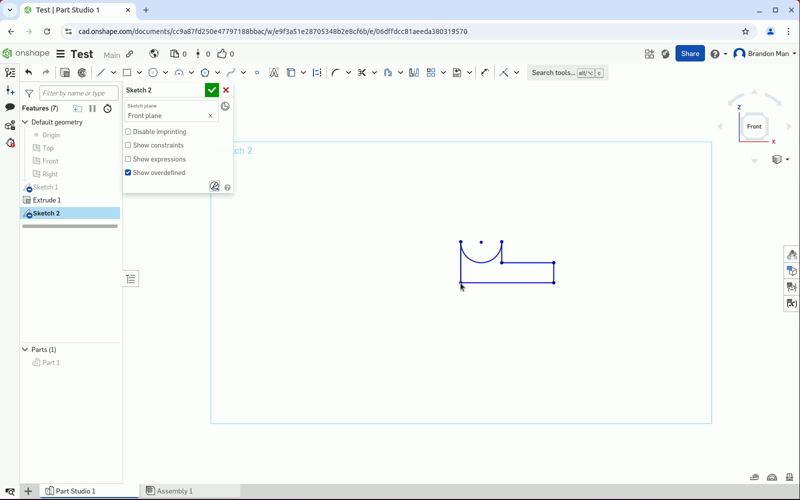
mouse_move(469, 269)
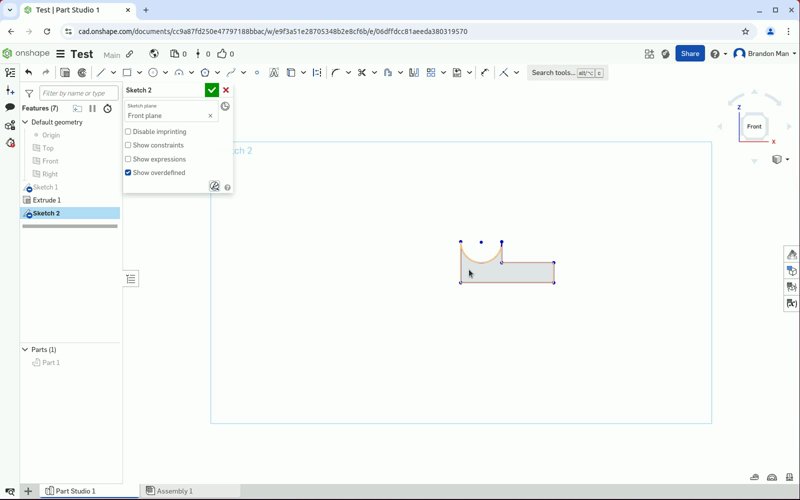
scroll(6)
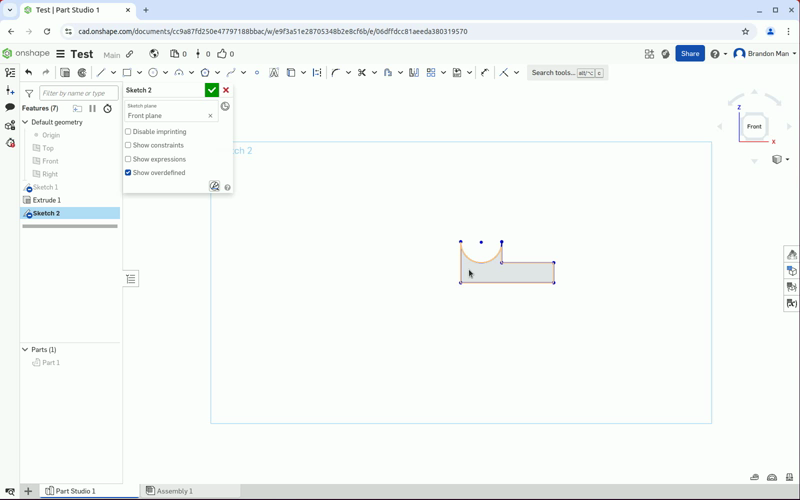
scroll(6)
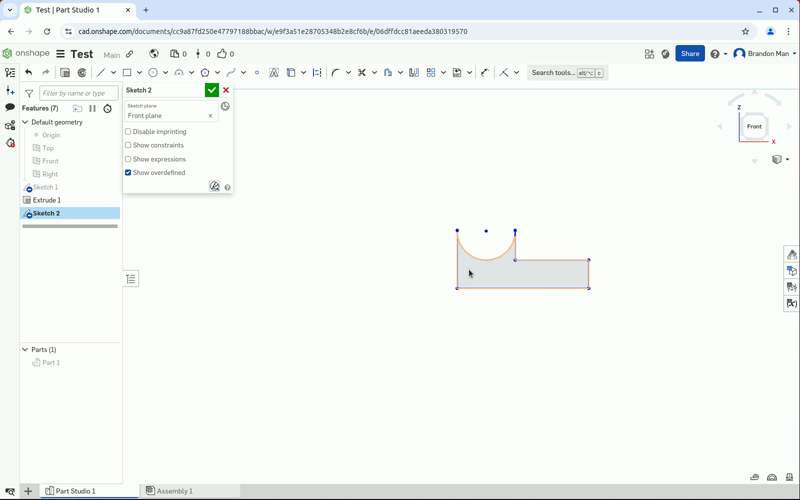
scroll(6)
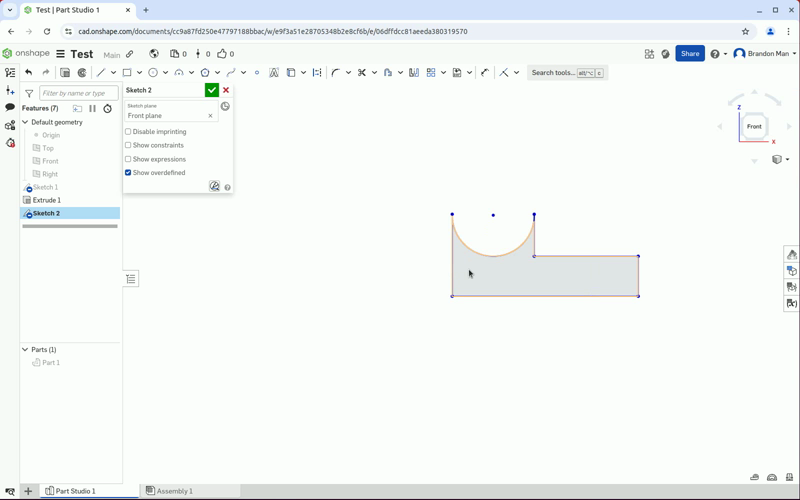
scroll(6)
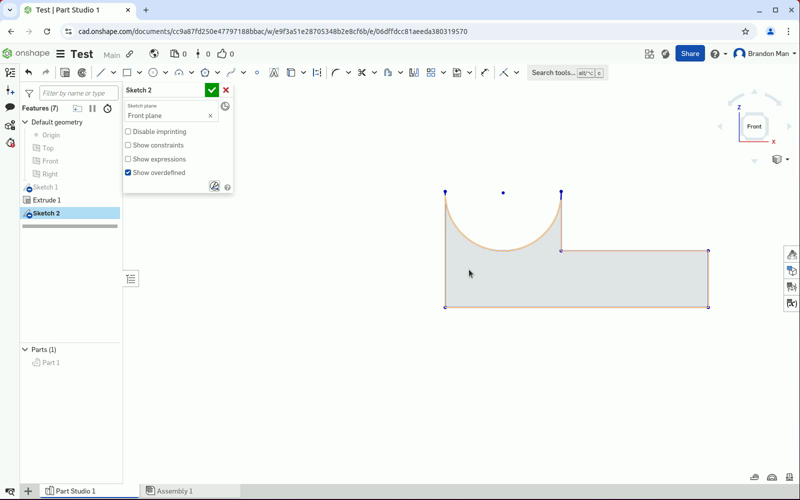
scroll(6)
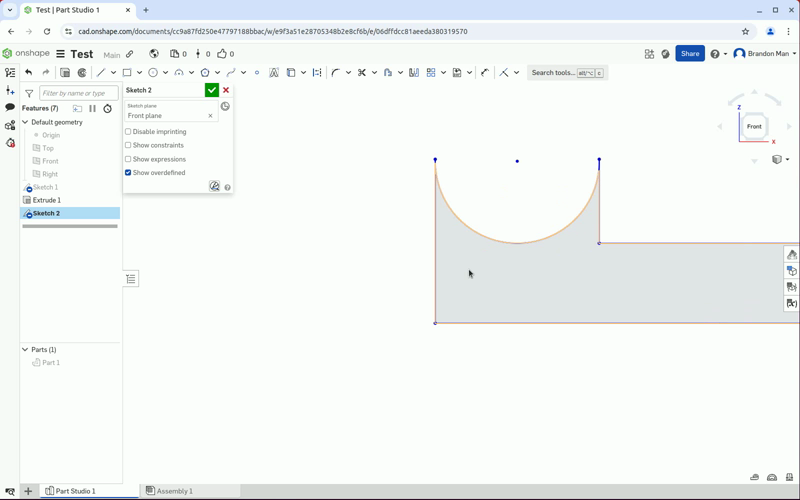
scroll(6)
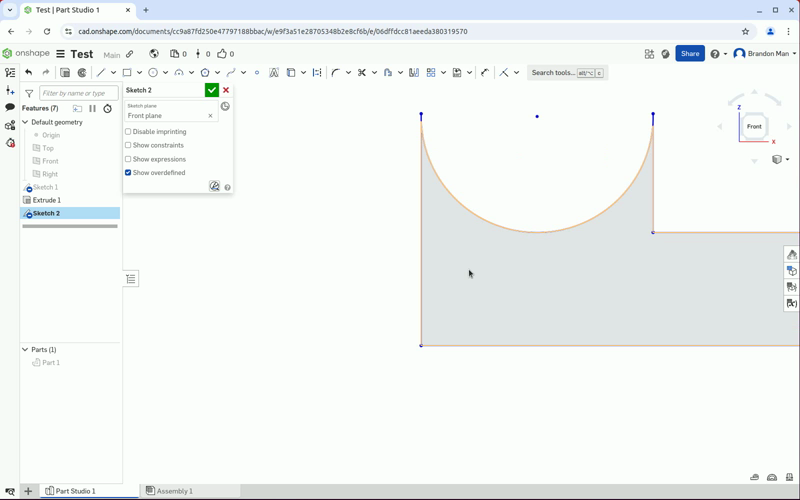
scroll(6)
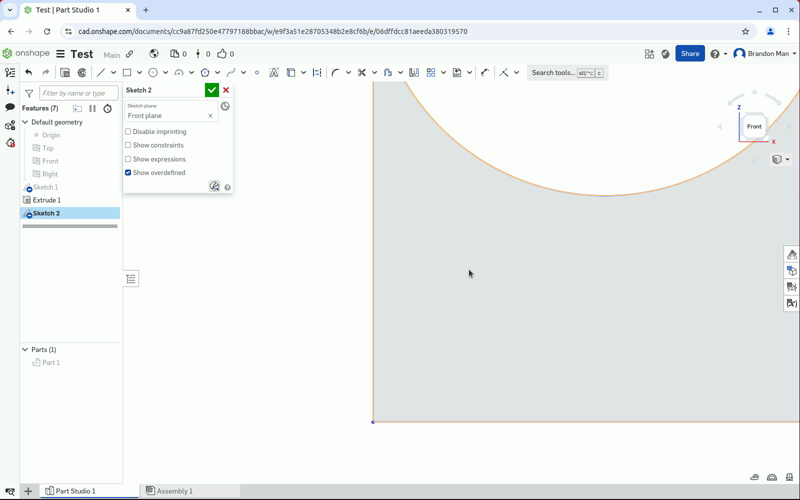
click(469, 269)
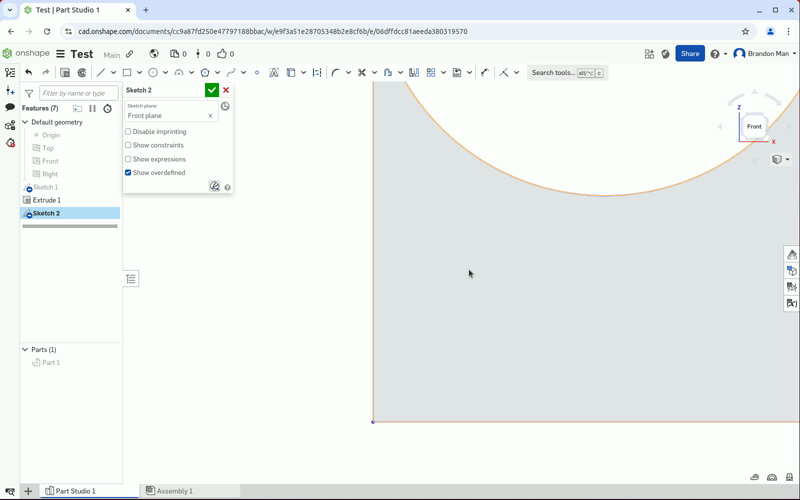
scroll(-6)
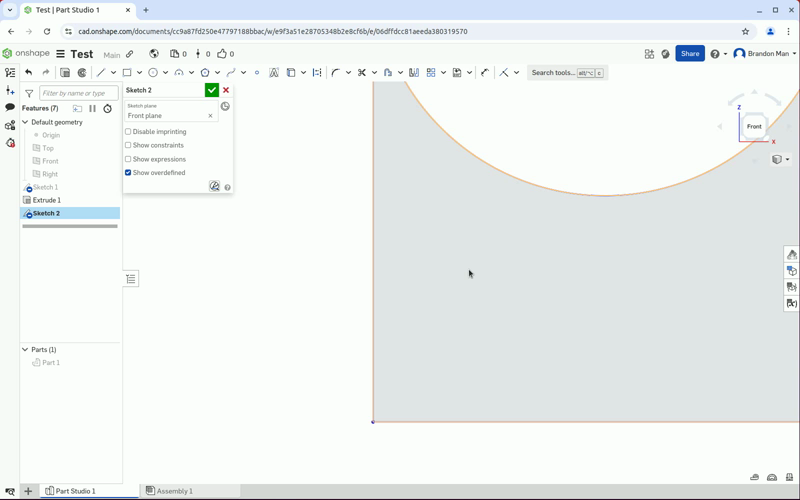
scroll(-6)
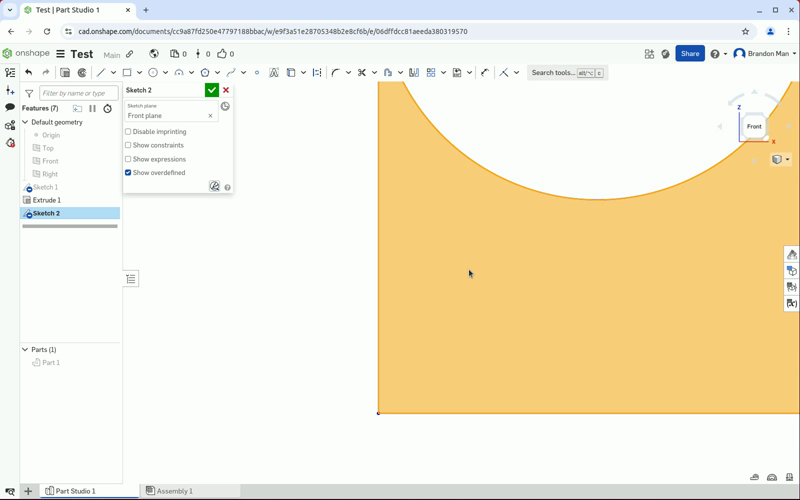
scroll(-6)
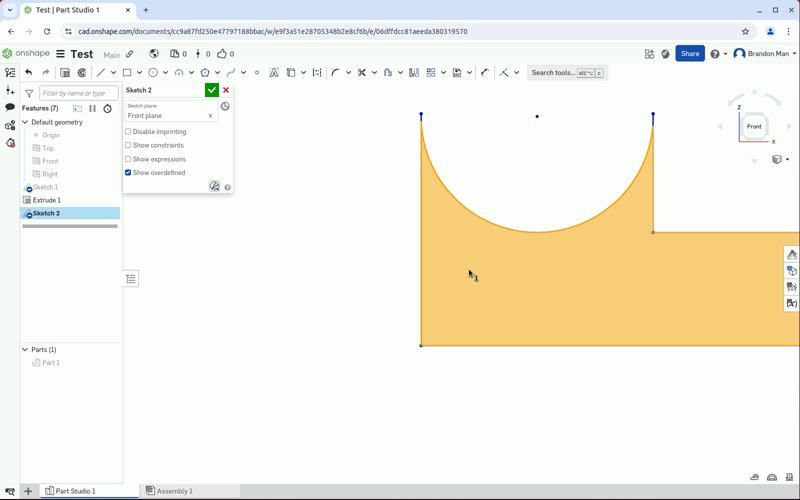
scroll(-6)
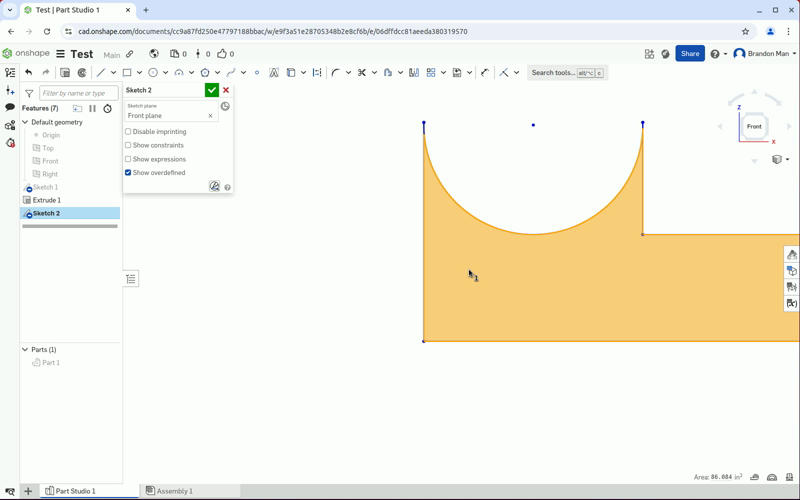
scroll(-6)
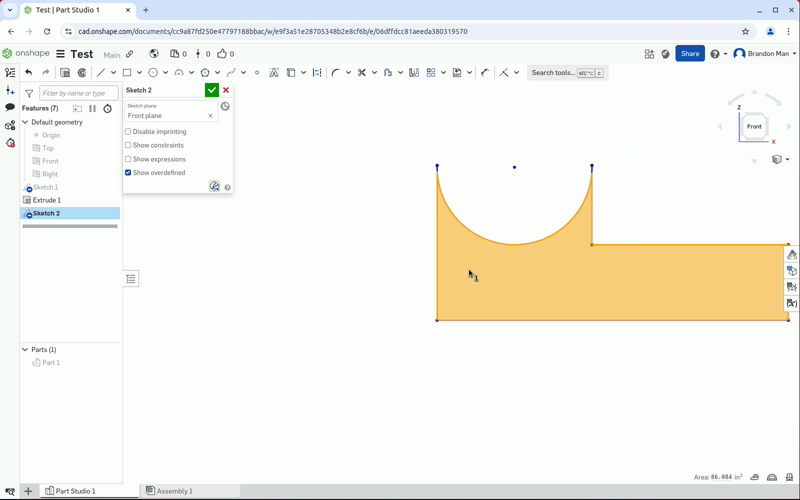
scroll(-6)
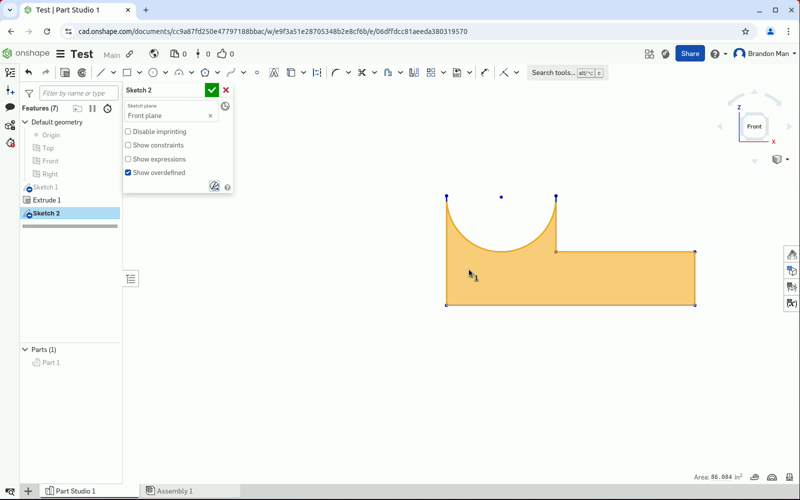
scroll(-6)
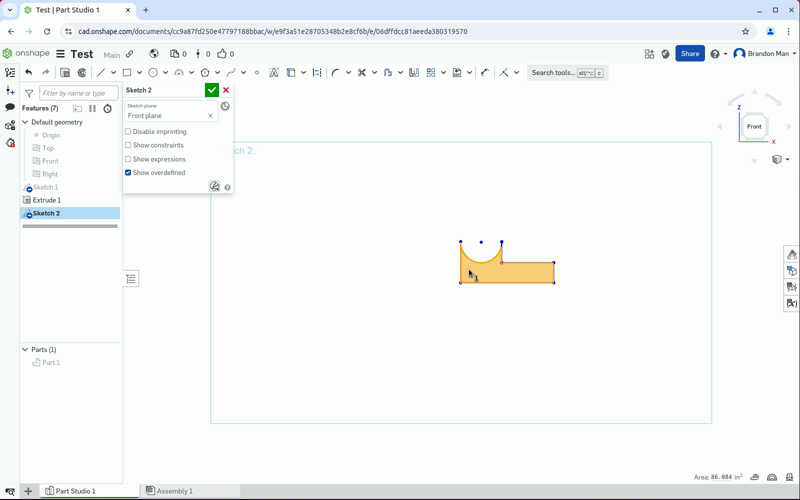
mouse_move(73, 352)
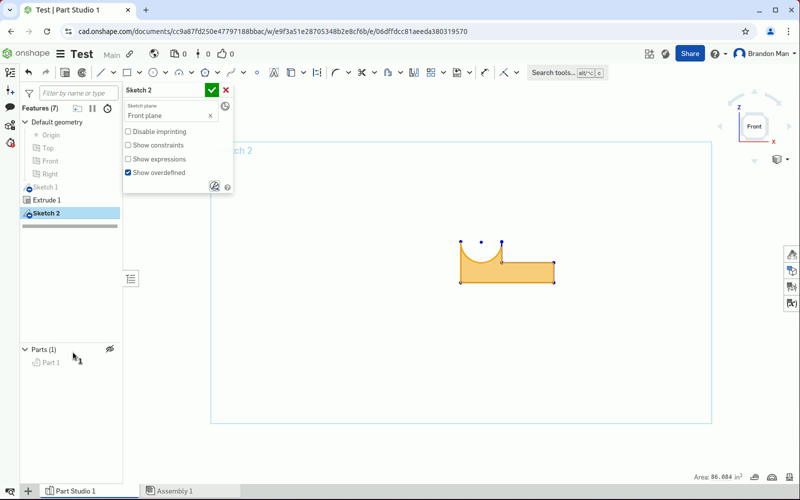
key(shift+y)
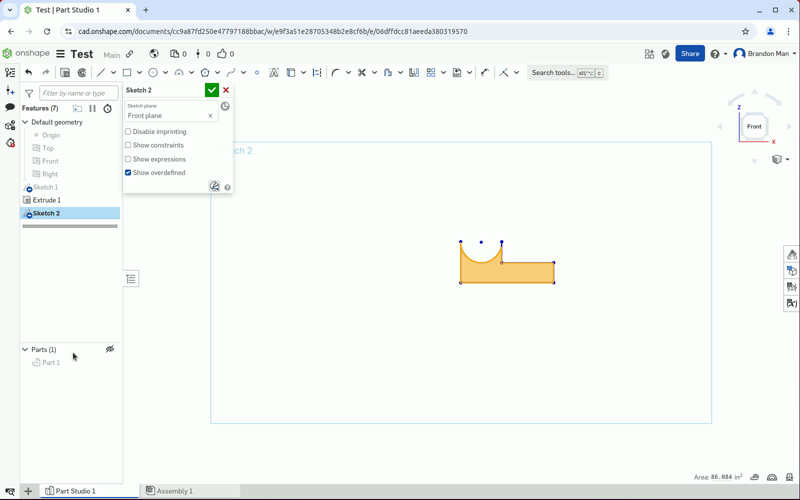
key(shift+e)
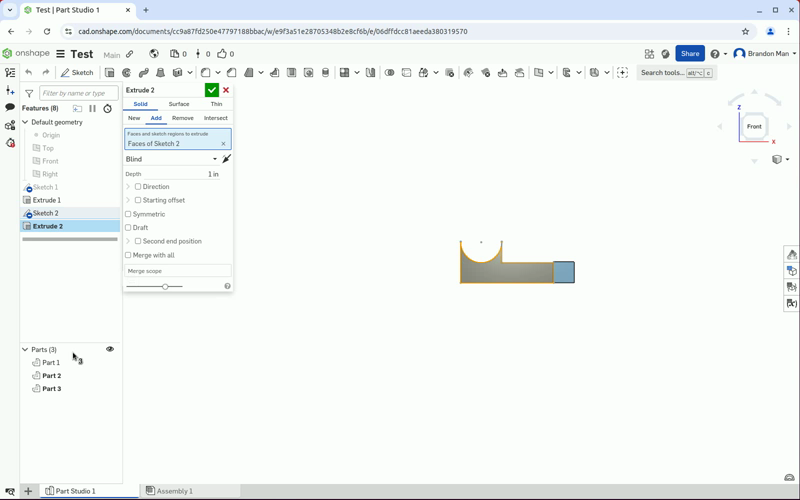
mouse_move(143, 106)
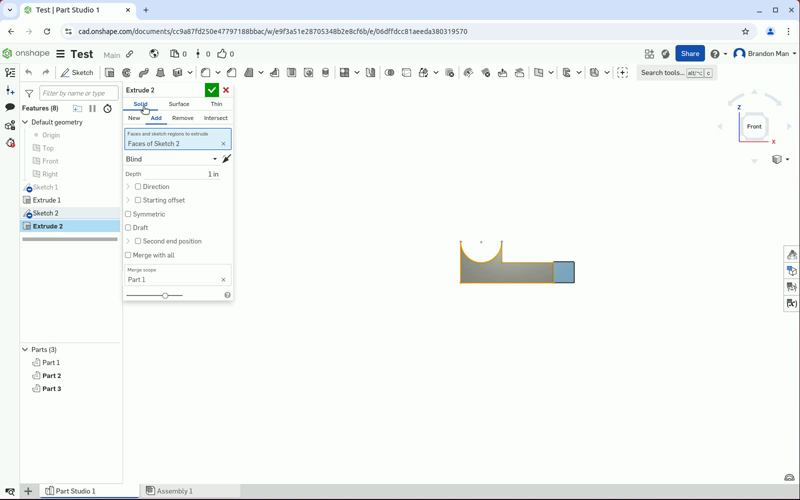
click(143, 106)
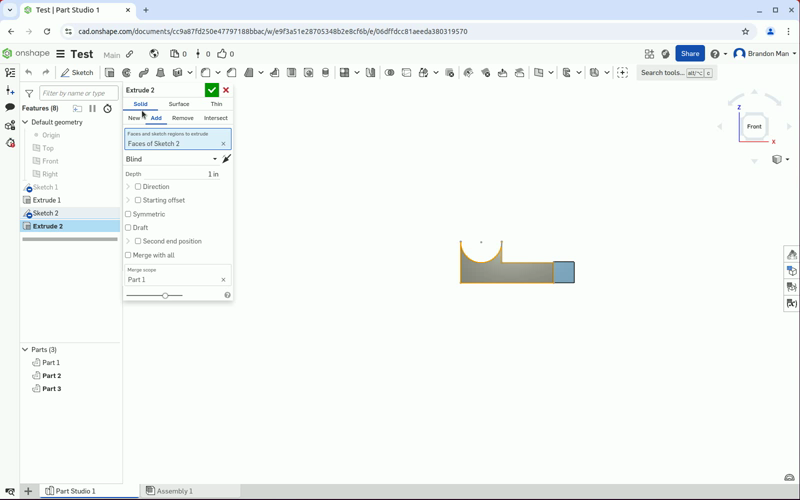
mouse_move(137, 120)
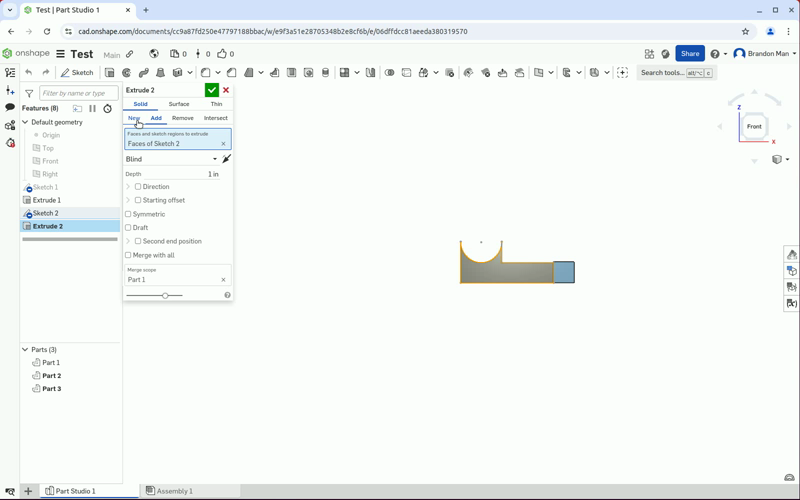
click(137, 120)
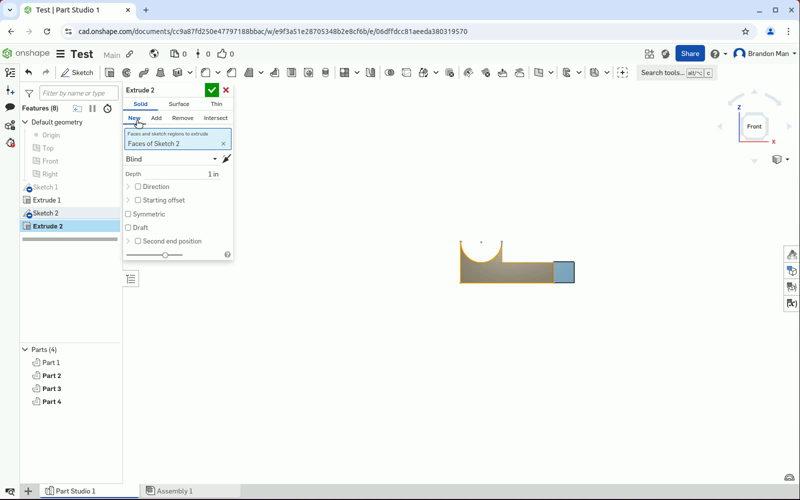
key(tab, 4)
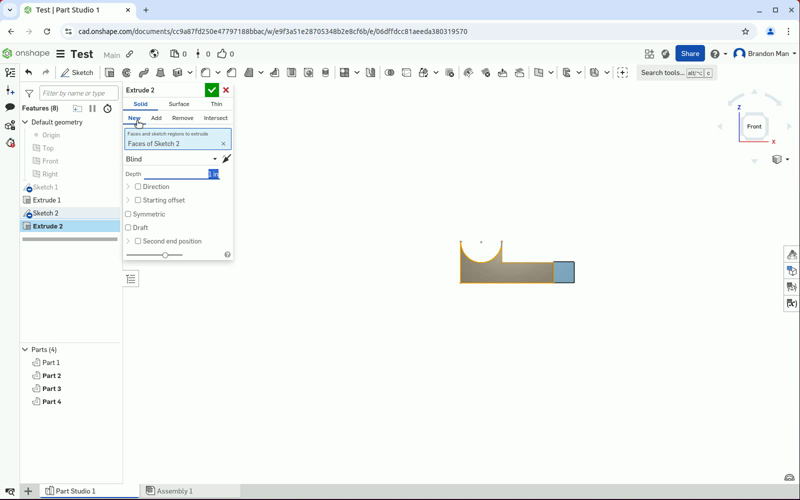
text(8.425)
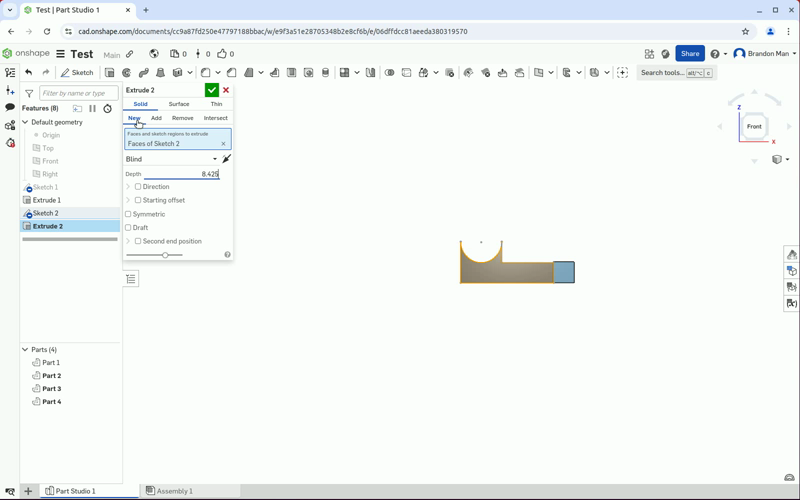
key(enter)
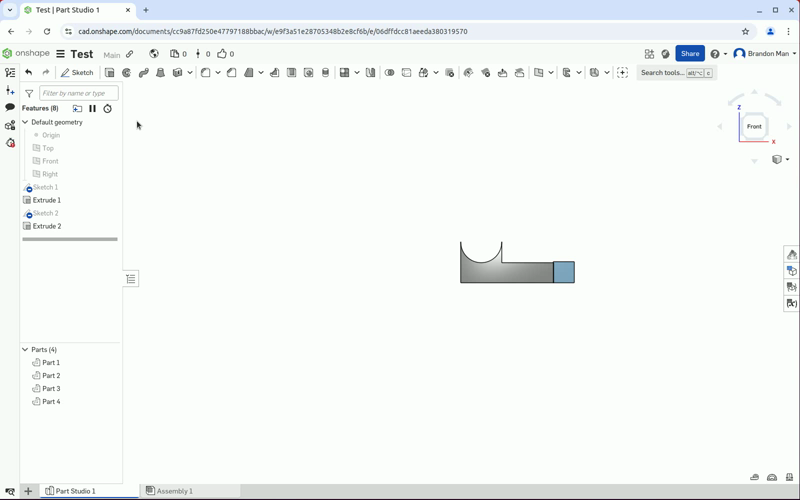
key(shift+h)
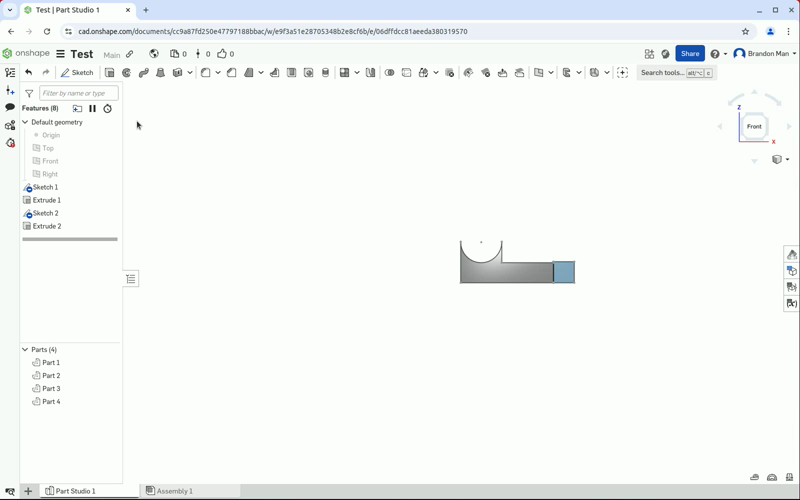
key(shift+h)
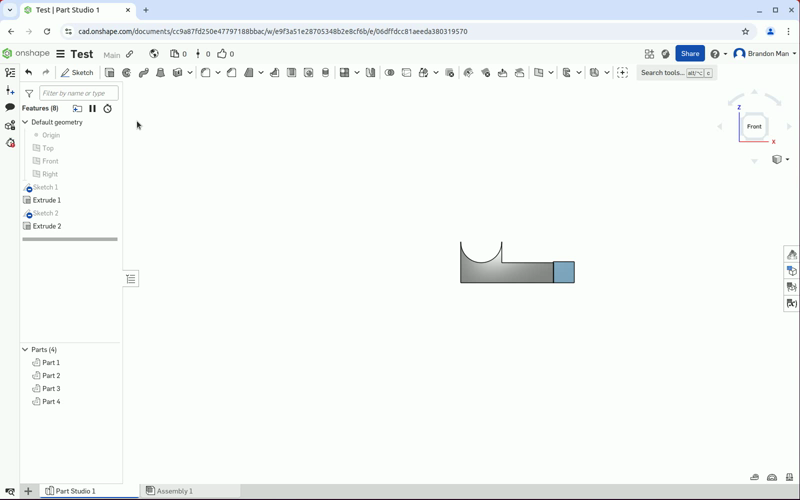
mouse_move(73, 189)
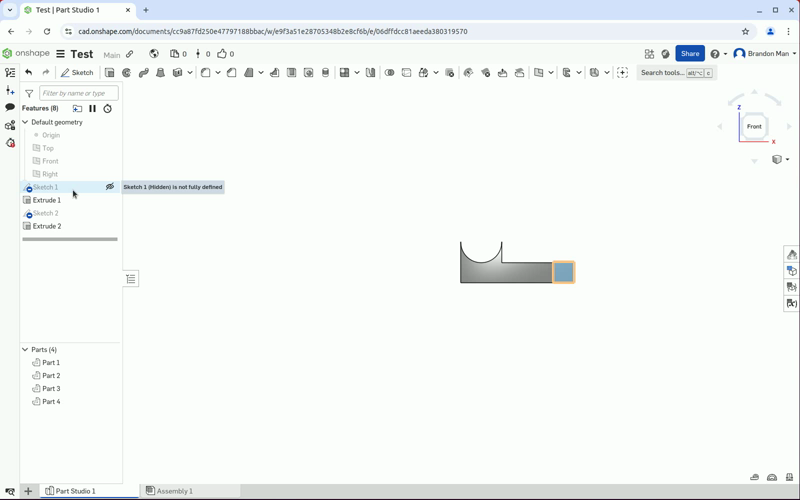
click(73, 189)
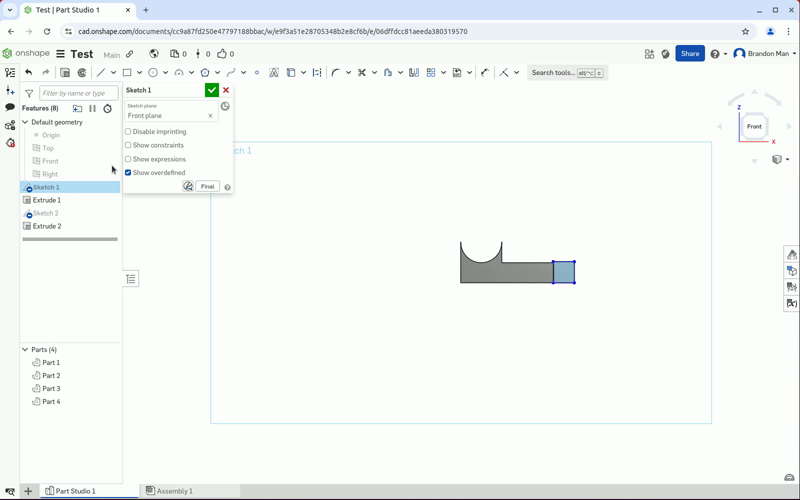
mouse_move(229, 92)
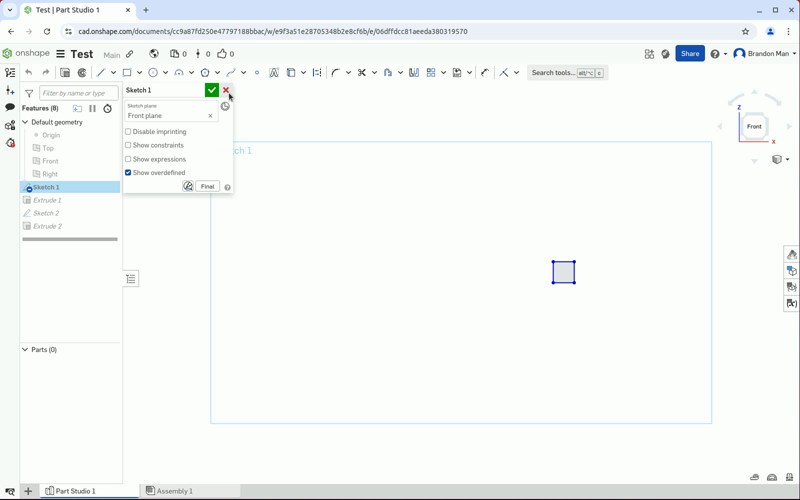
click(229, 92)
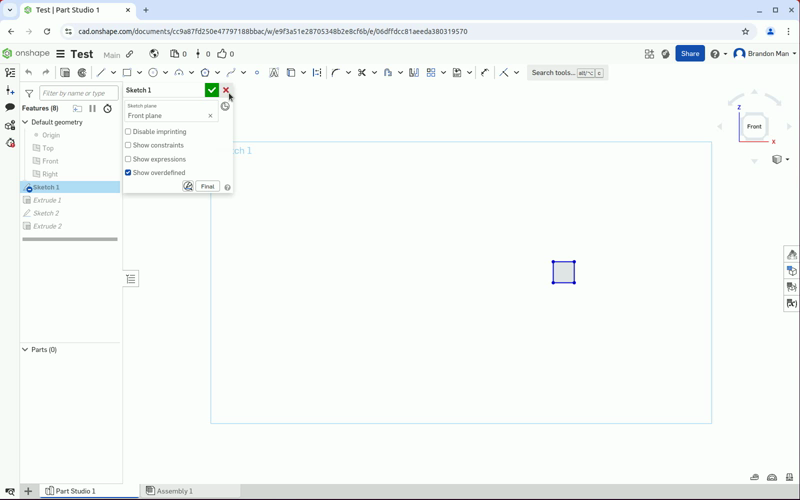
key(shift+s)
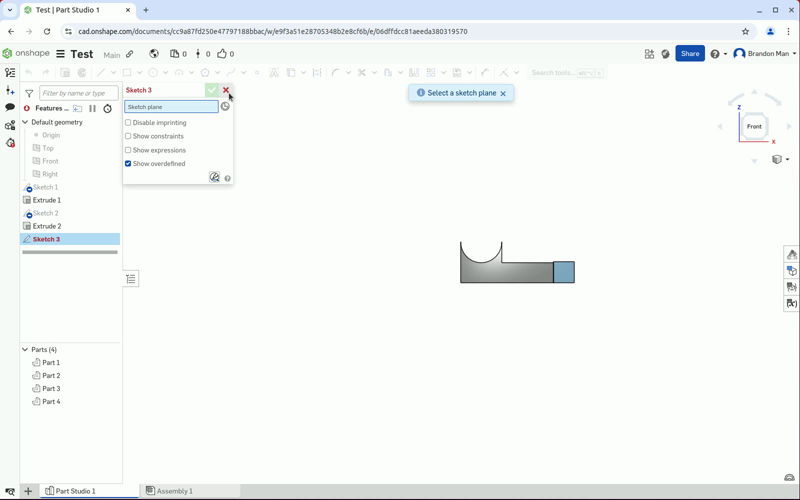
mouse_move(73, 163)
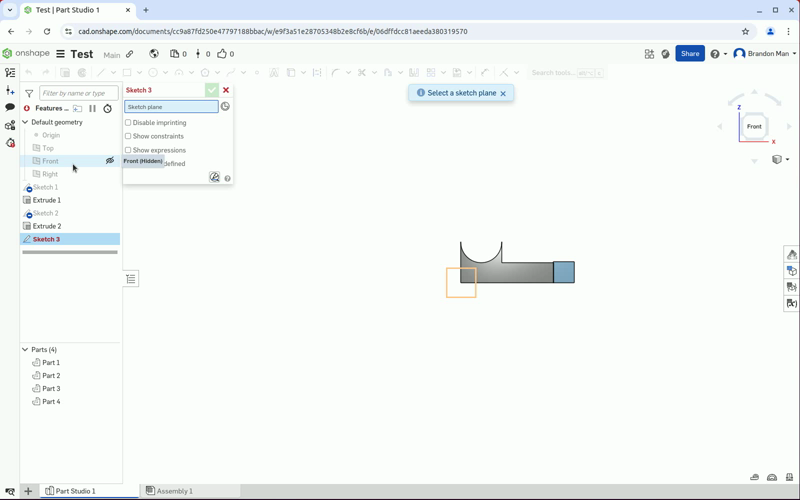
click(73, 163)
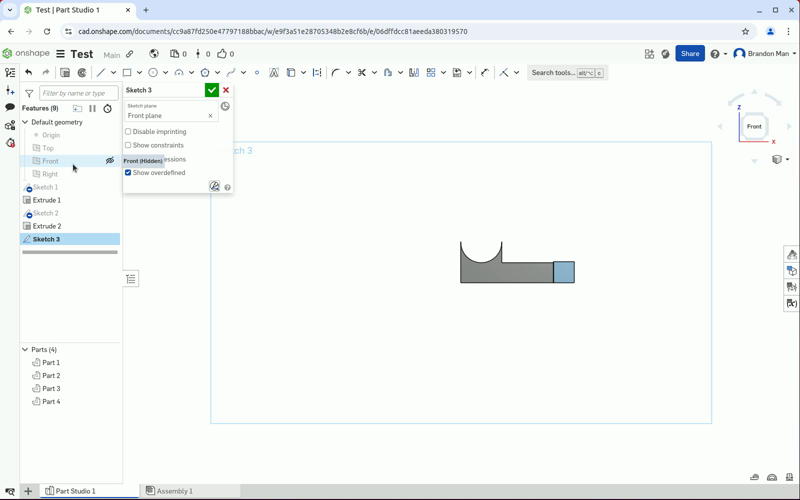
mouse_move(73, 352)
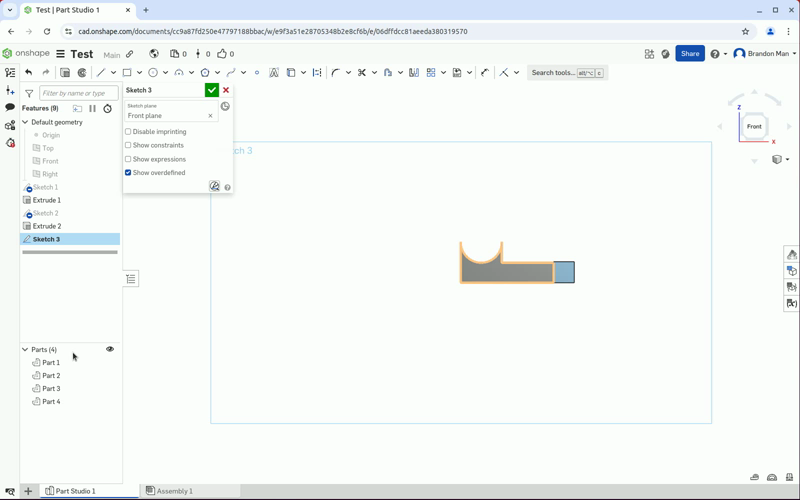
key(y)
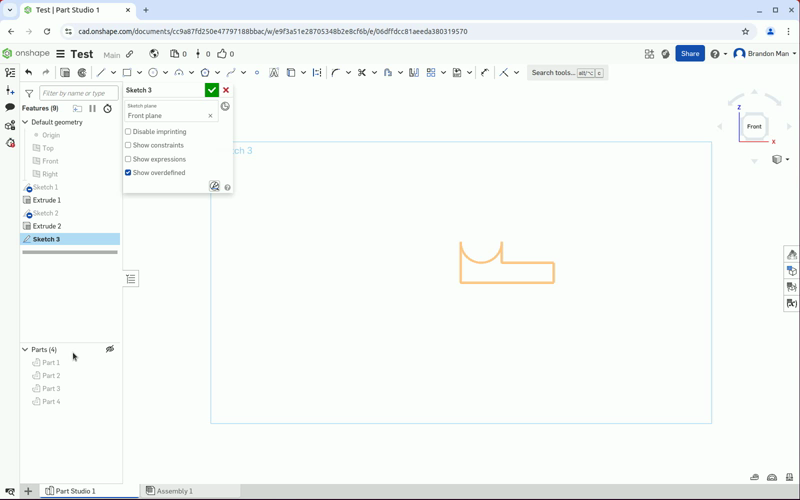
key(a)
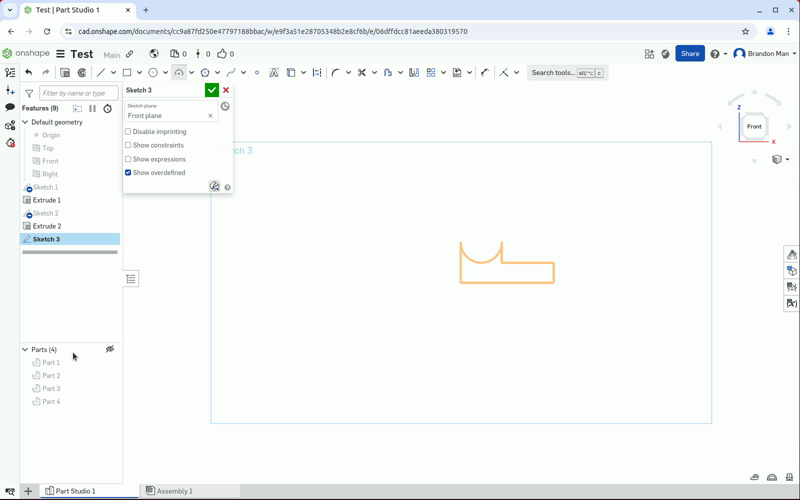
key_down(shift)
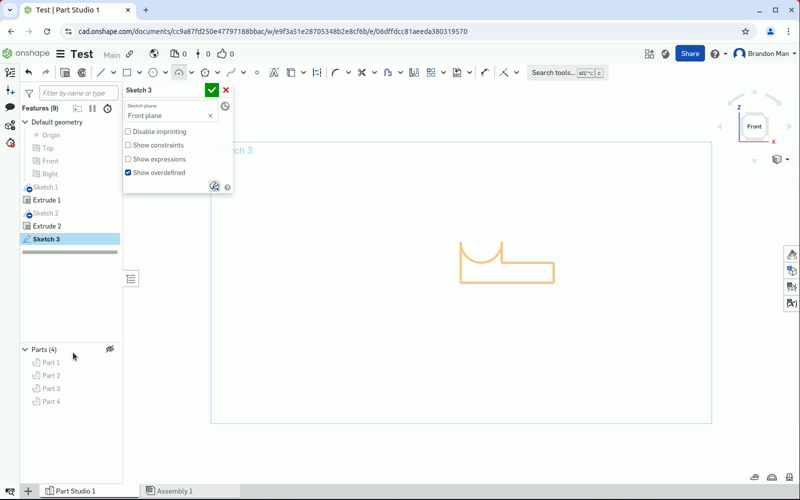
mouse_move(460, 241)
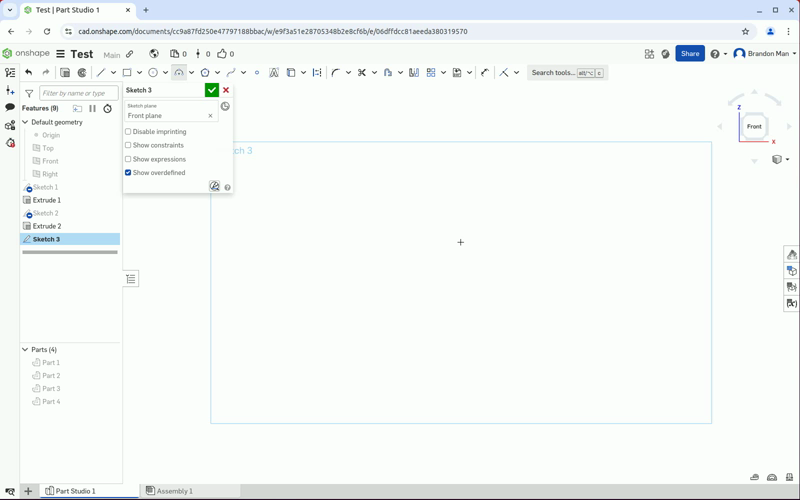
click(460, 241)
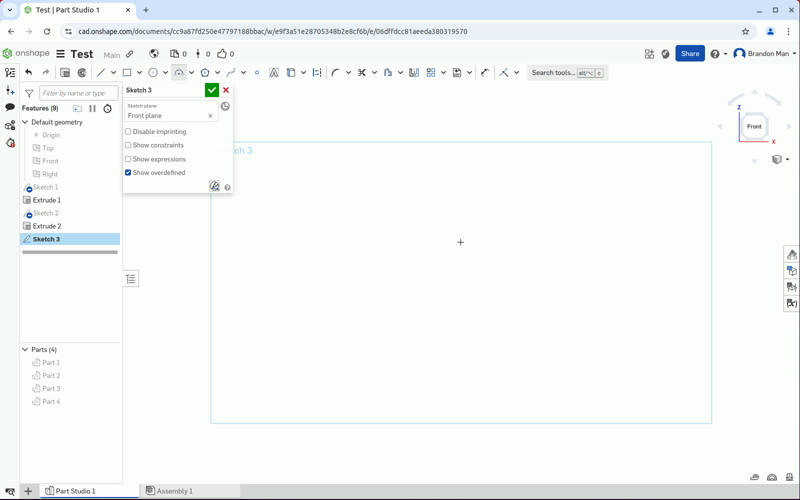
key_up(shift)
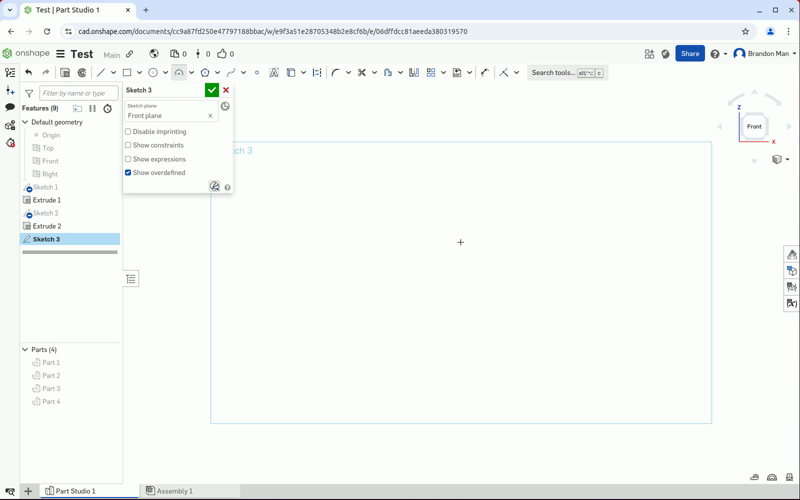
key_down(shift)
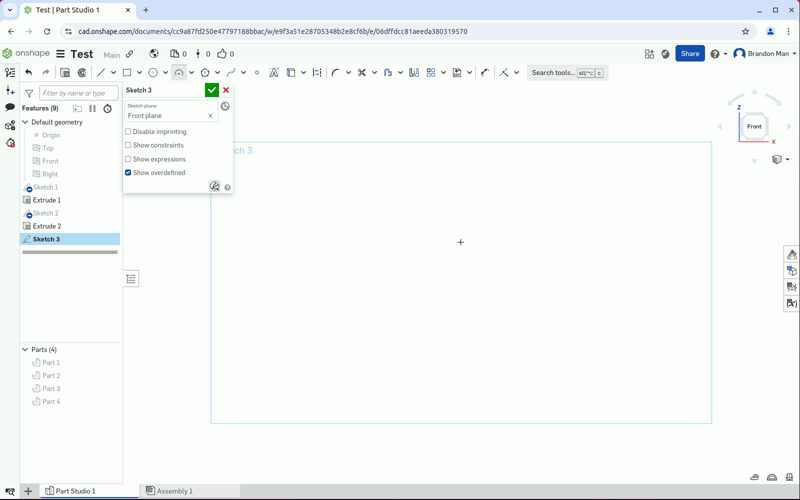
mouse_move(502, 241)
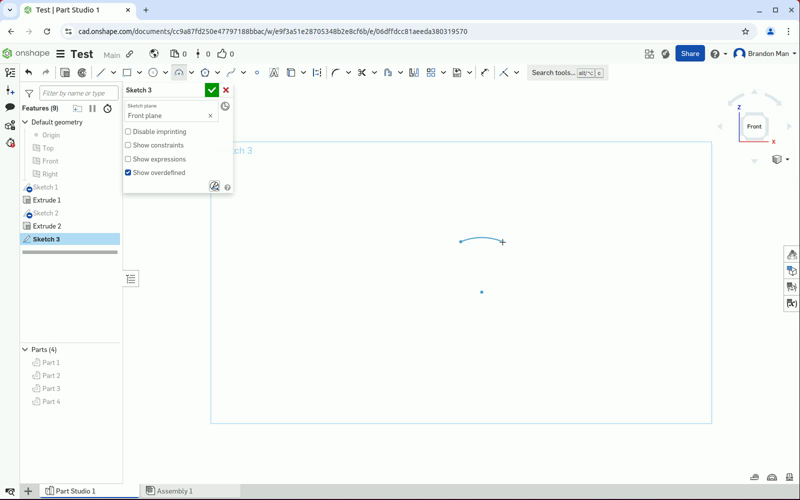
click(502, 241)
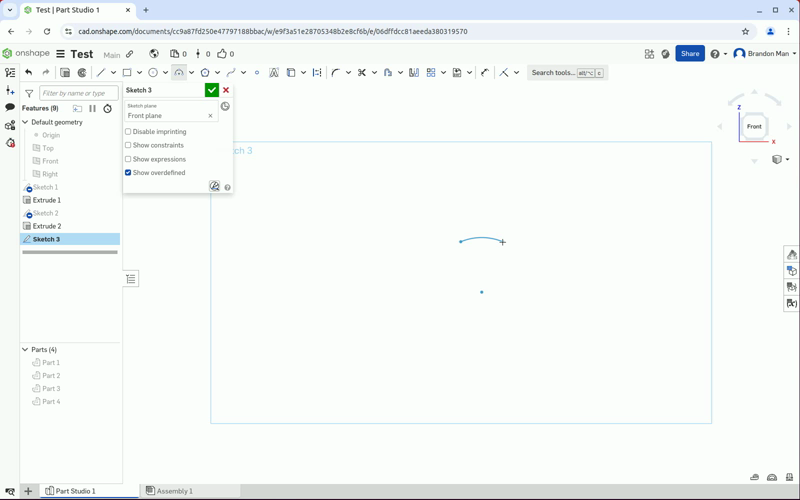
mouse_move(481, 262)
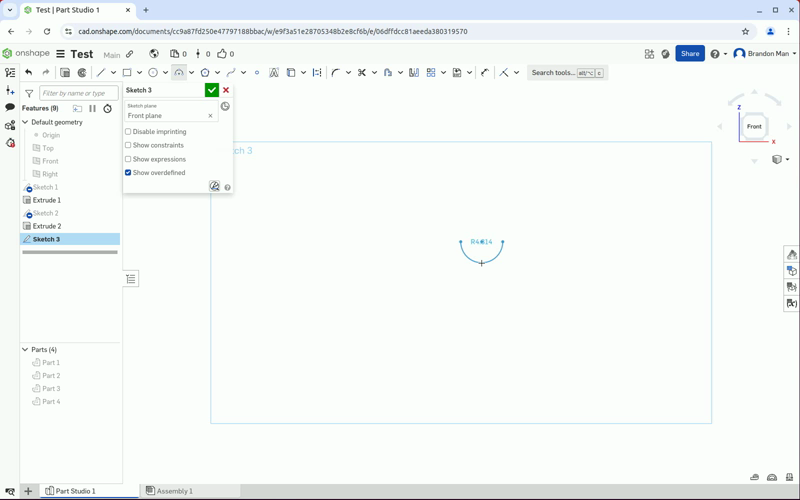
click(481, 262)
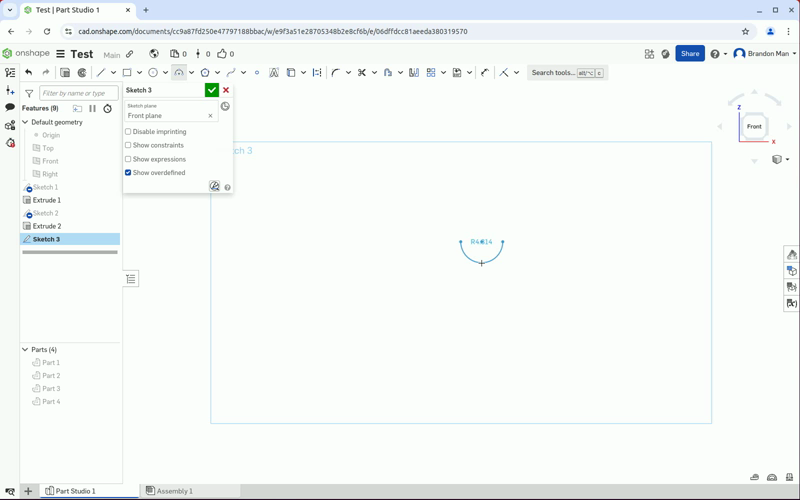
key_up(shift)
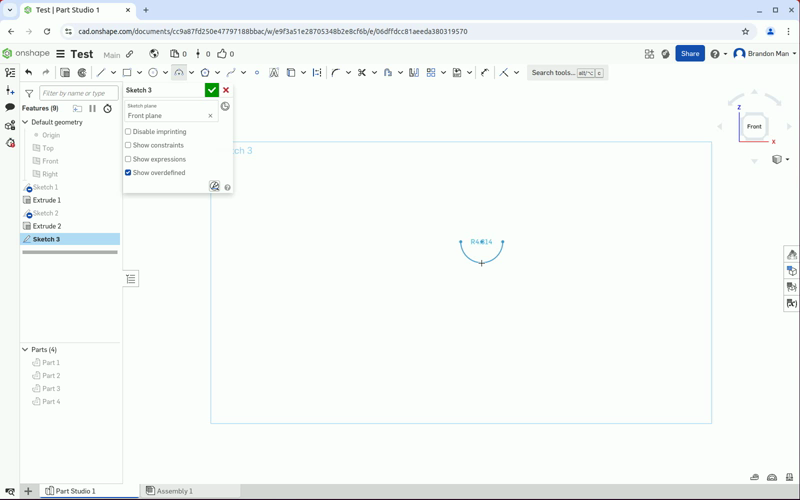
key(esc)
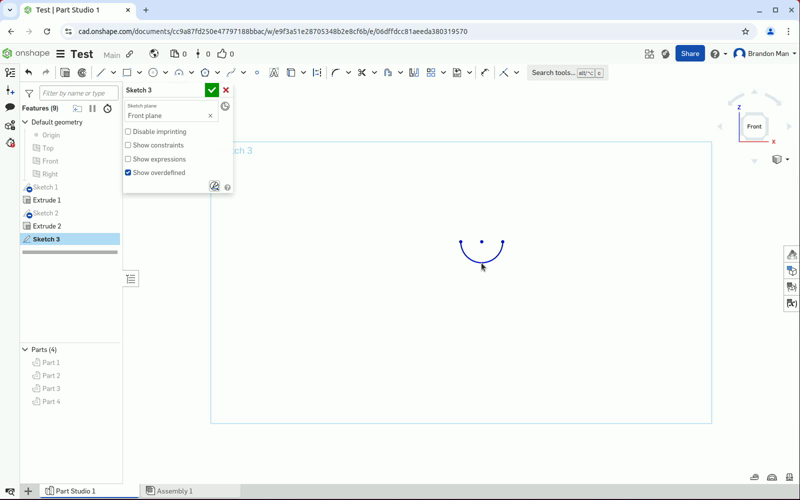
key(l)
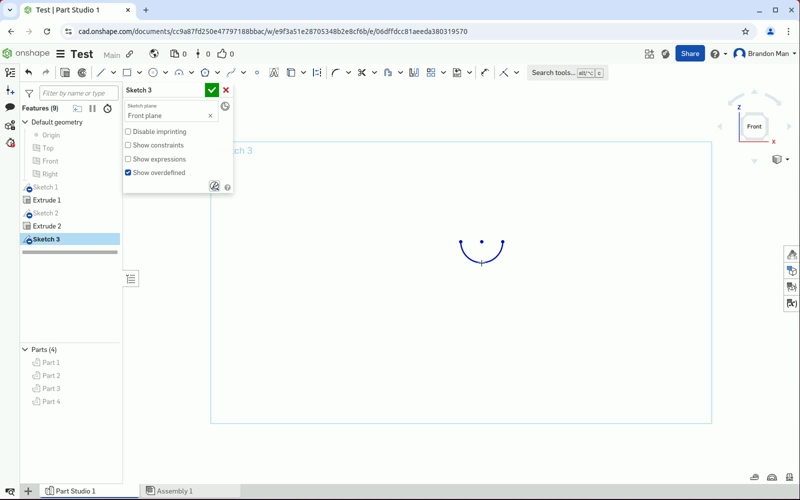
mouse_move(502, 241)
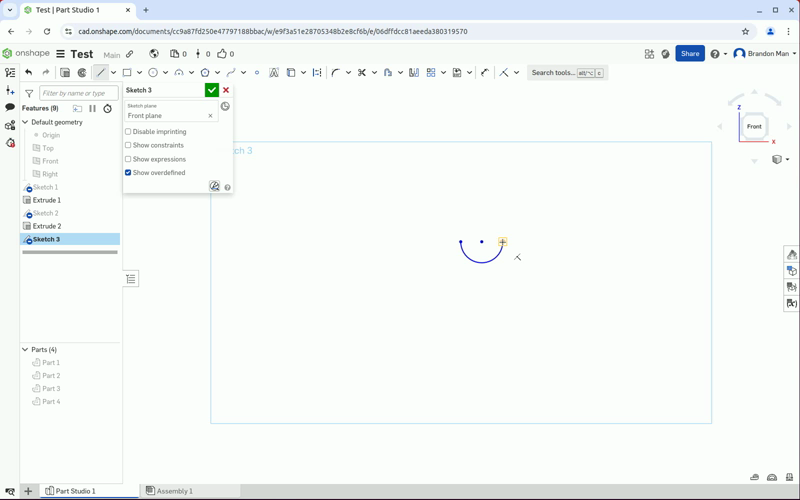
click(502, 241)
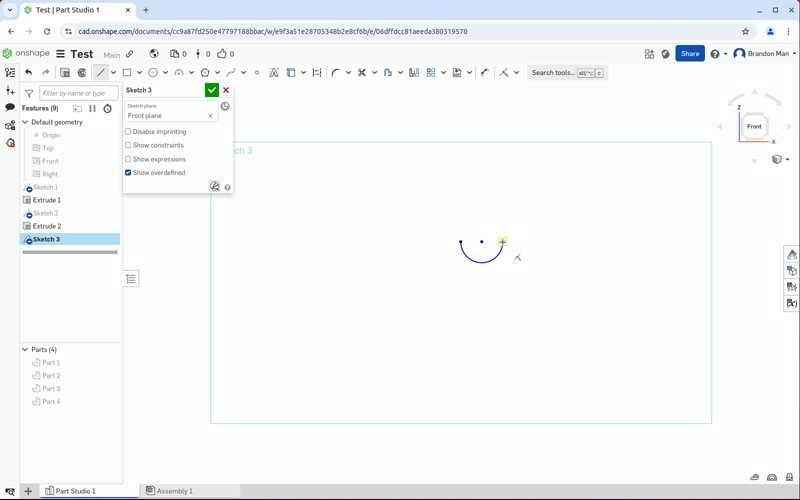
key_down(shift)
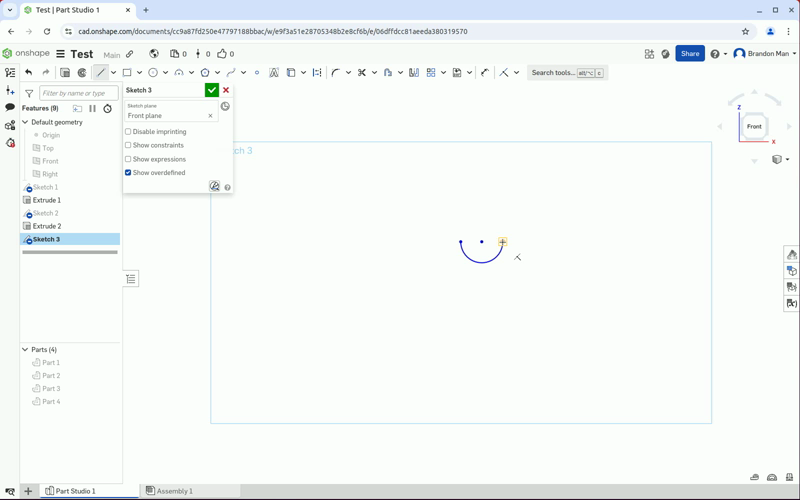
mouse_move(532, 241)
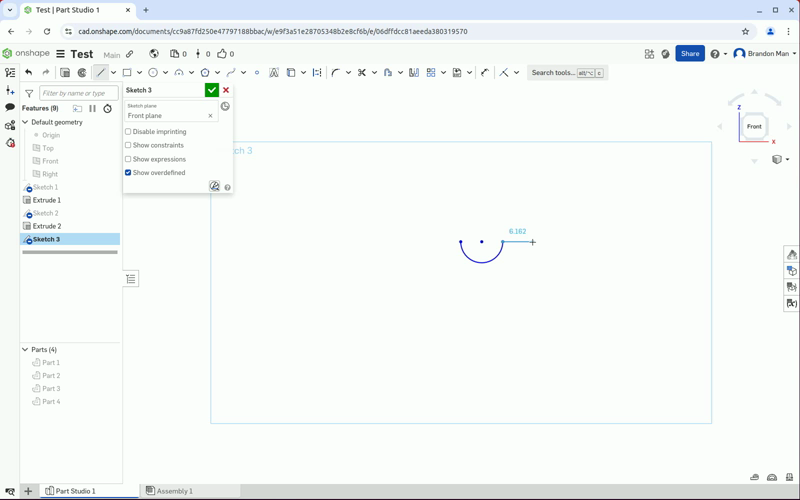
mouse_move(492, 241)
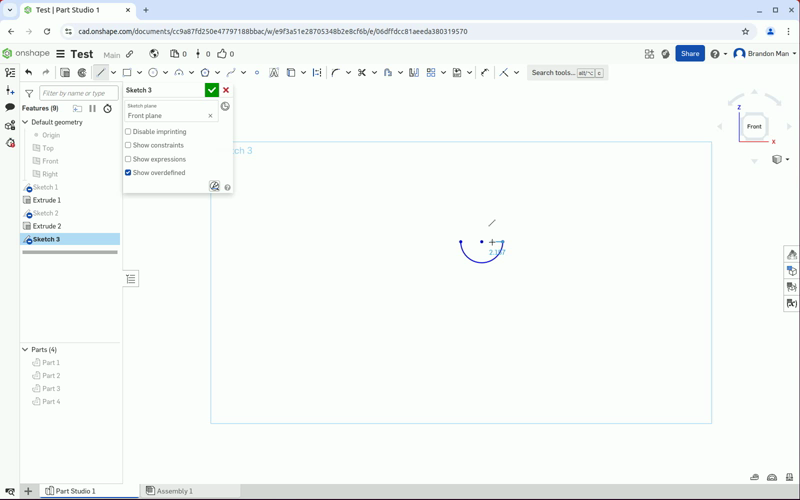
click(492, 241)
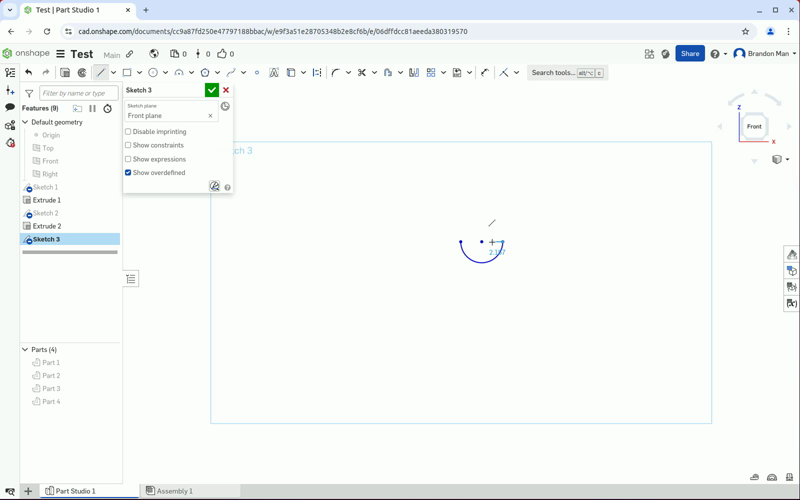
key_up(shift)
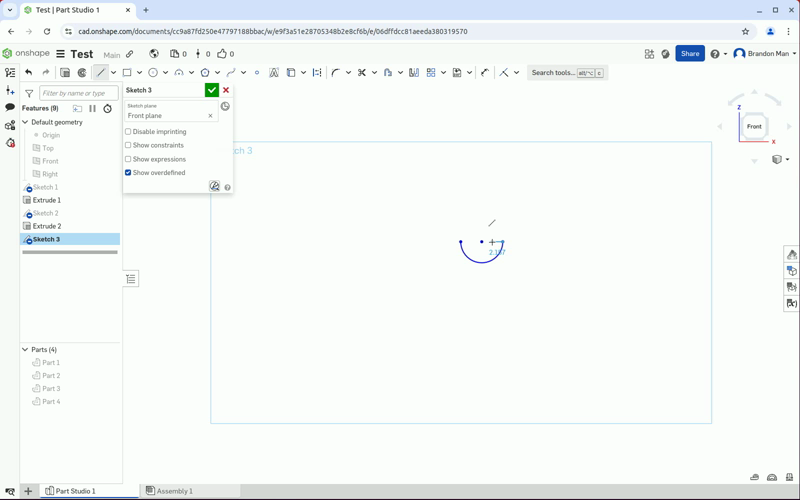
key(esc)
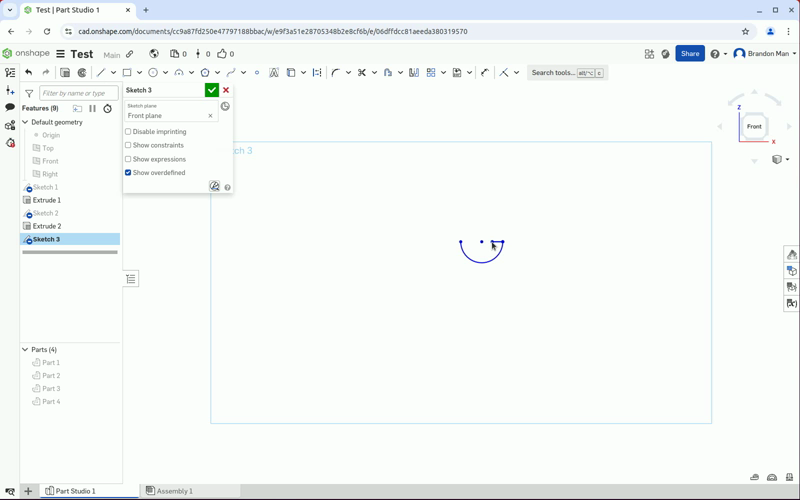
key(a)
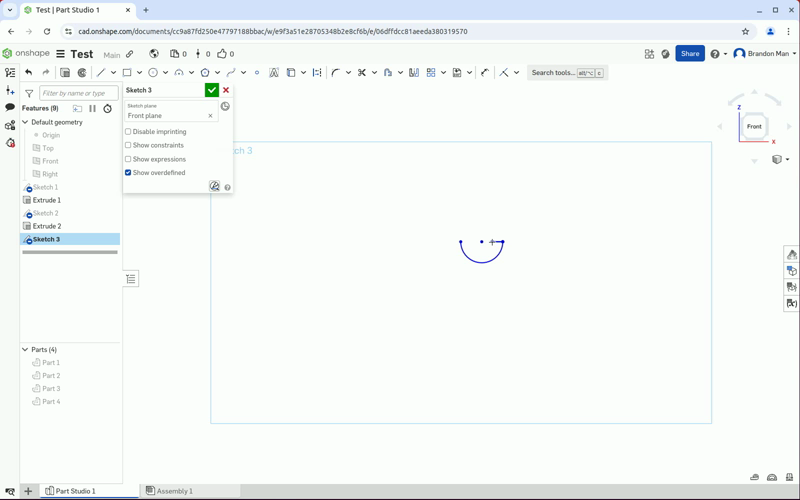
mouse_move(492, 241)
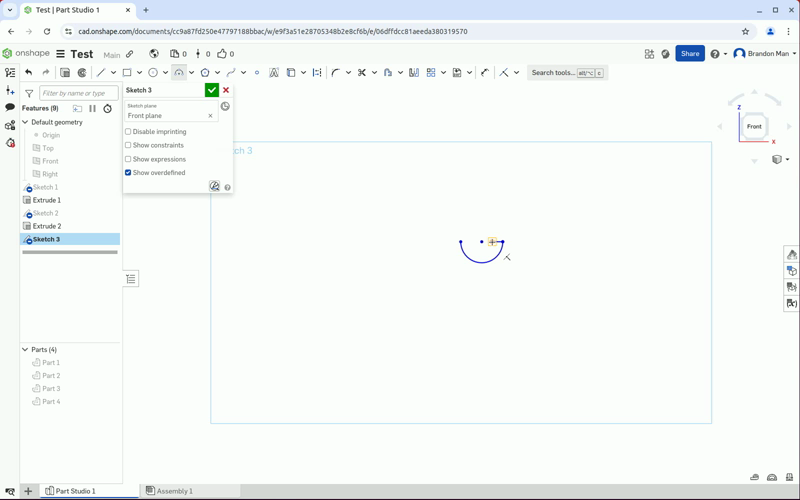
click(492, 241)
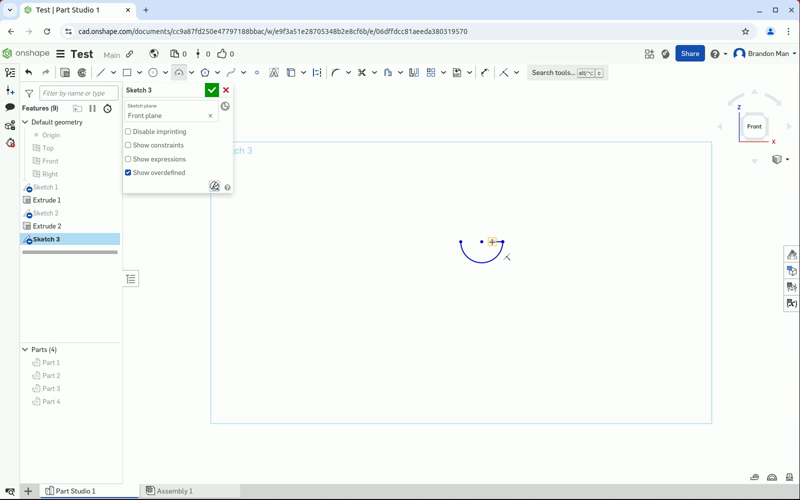
key_down(shift)
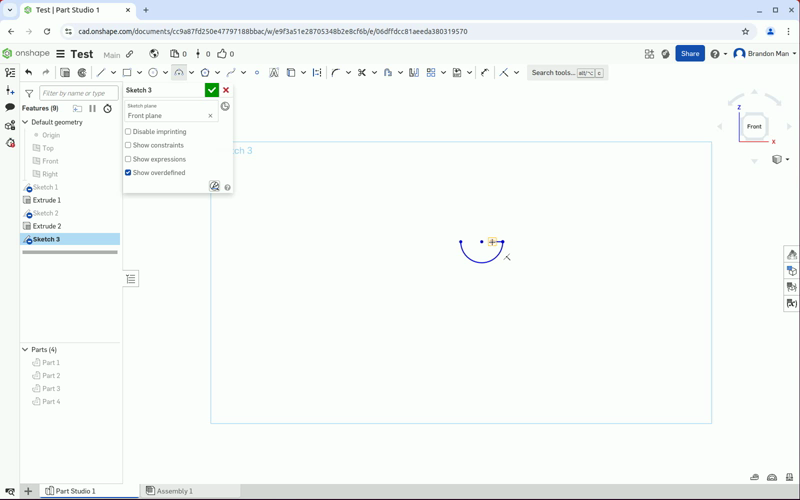
mouse_move(471, 241)
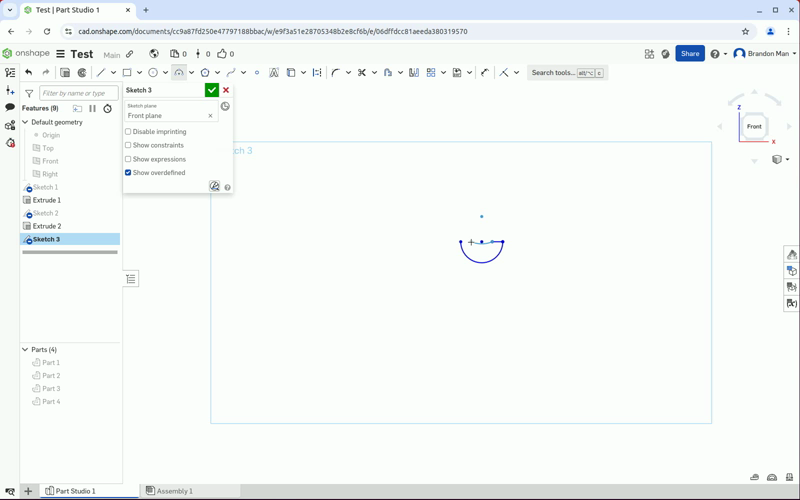
click(471, 241)
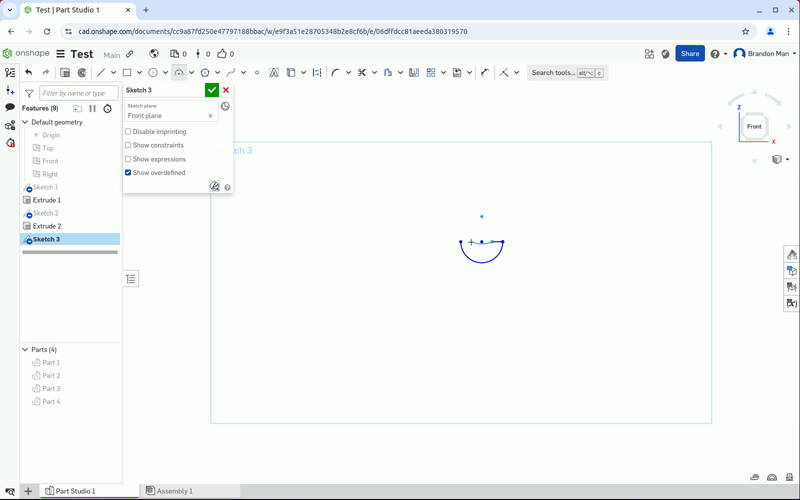
mouse_move(481, 252)
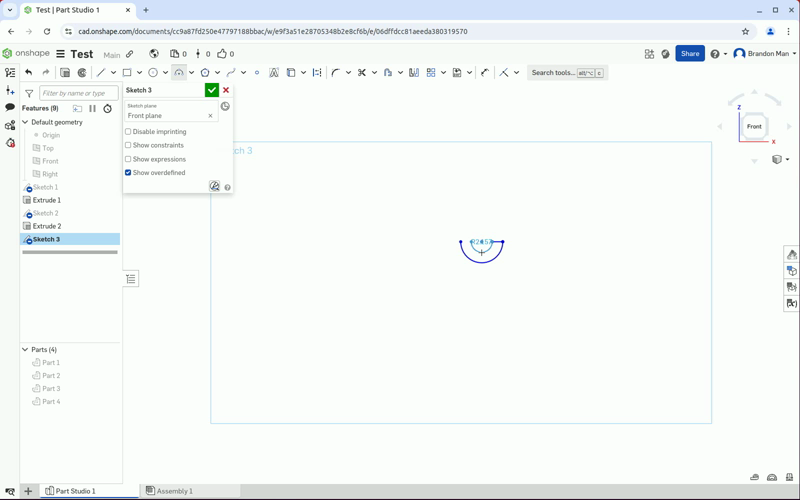
click(481, 252)
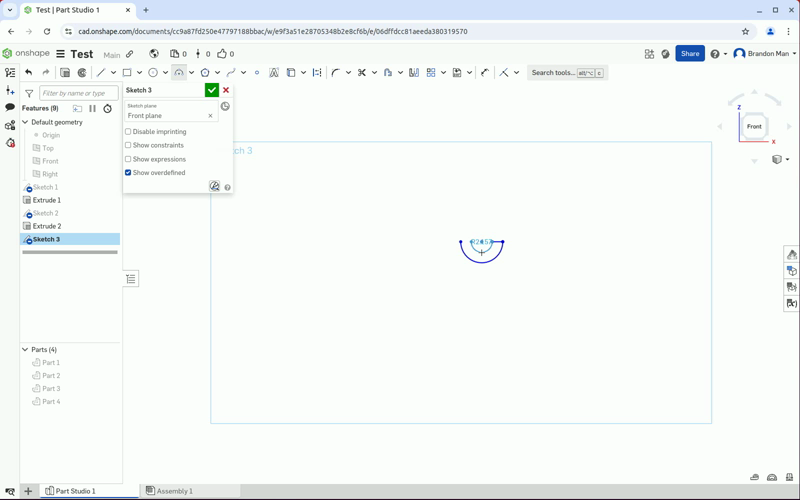
key_up(shift)
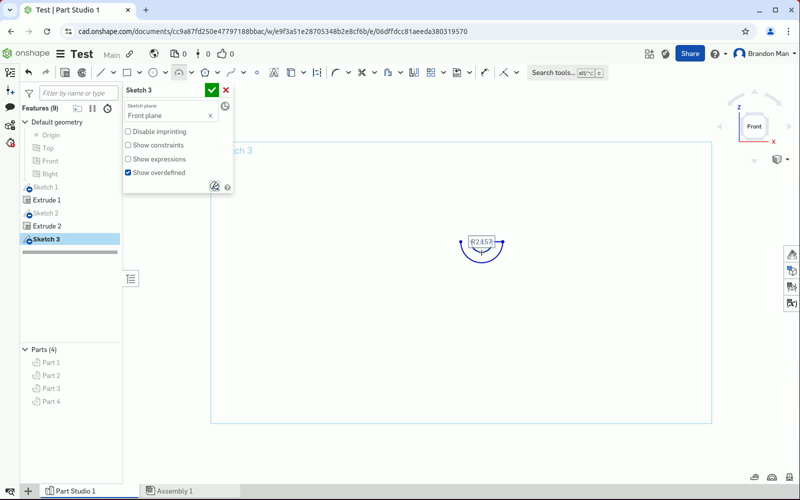
key(esc)
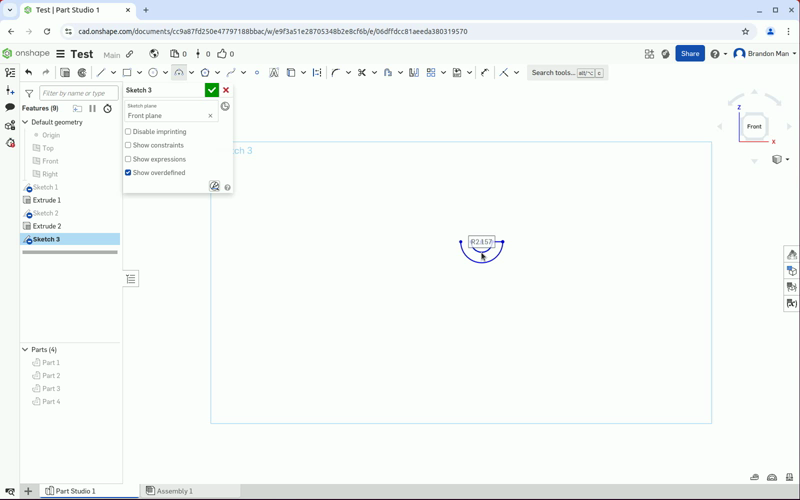
key(l)
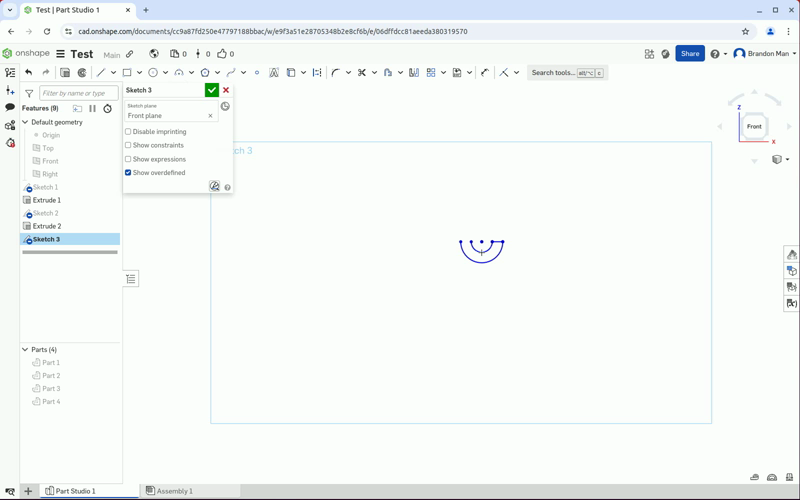
mouse_move(471, 241)
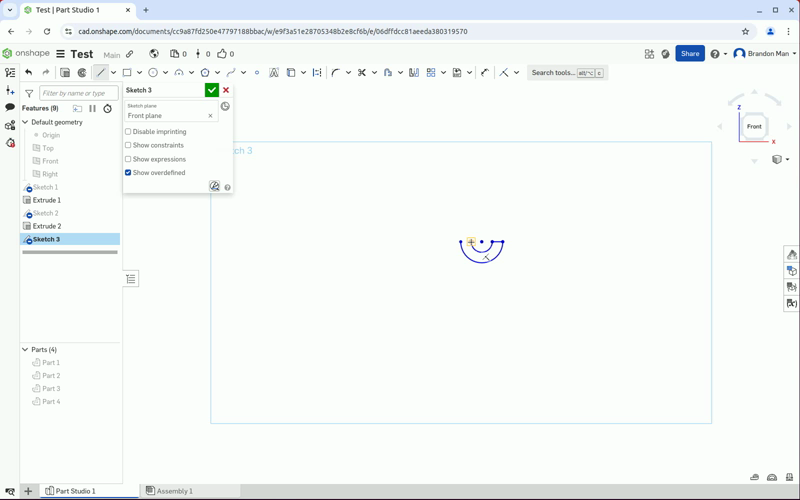
click(471, 241)
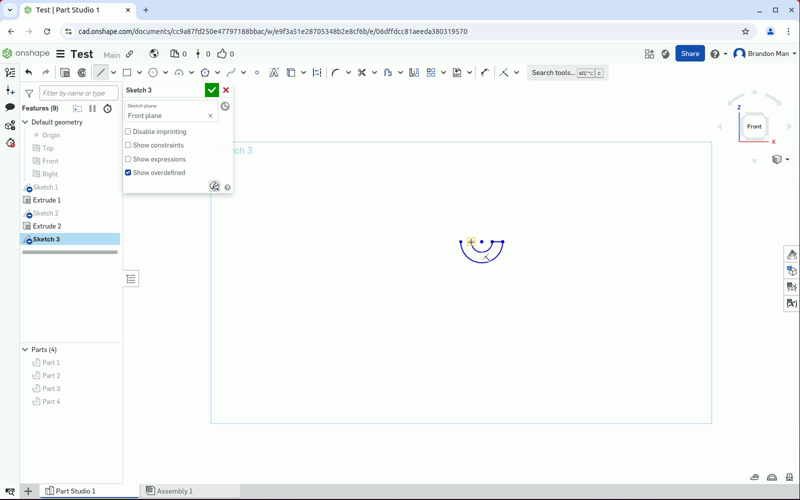
mouse_move(501, 241)
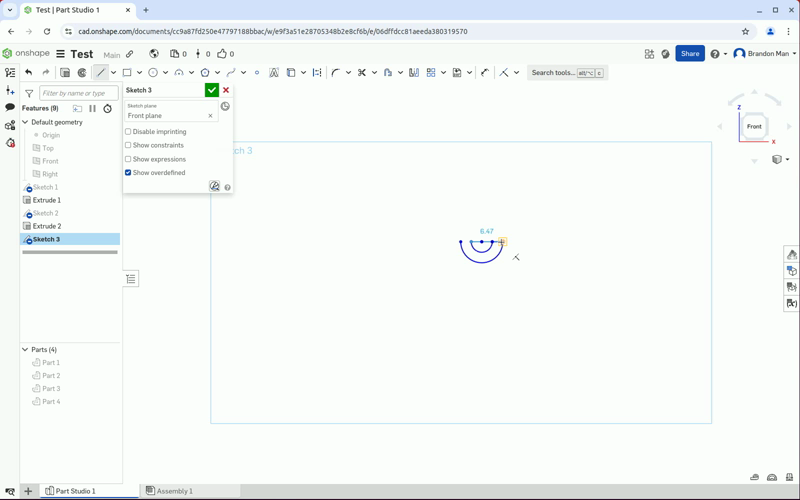
key_down(shift)
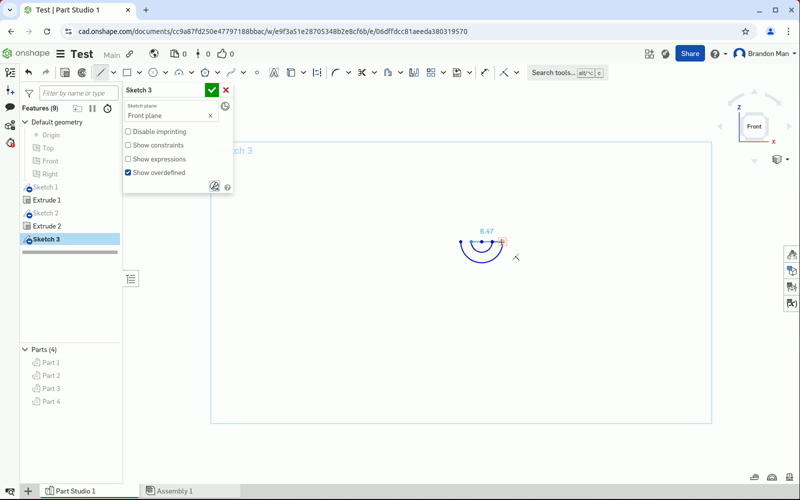
mouse_move(460, 241)
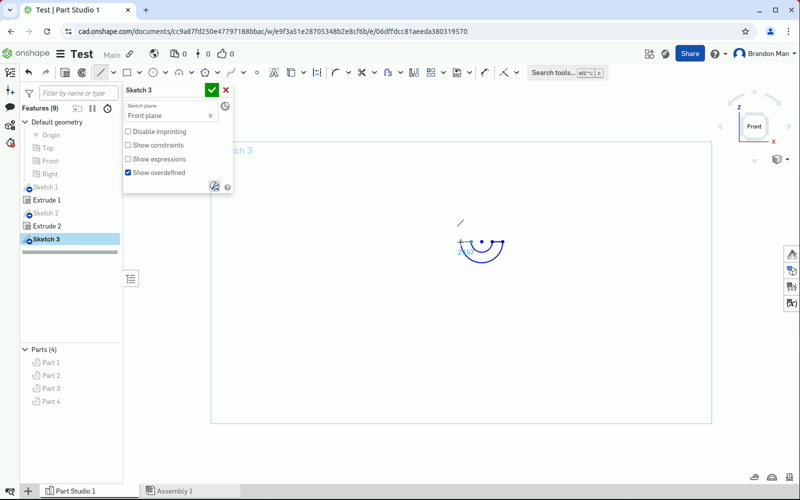
key_up(shift)
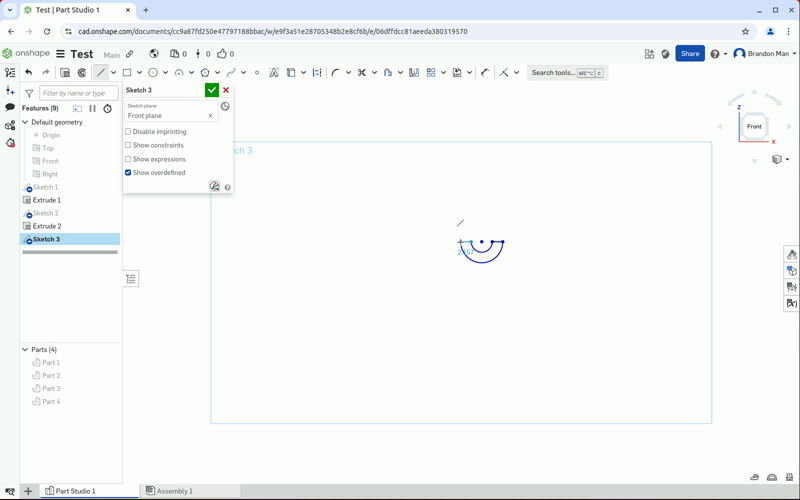
click(460, 241)
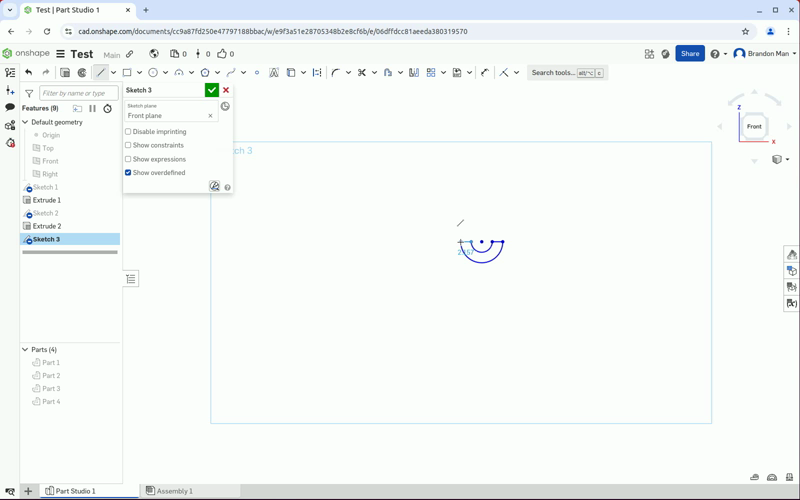
key(esc)
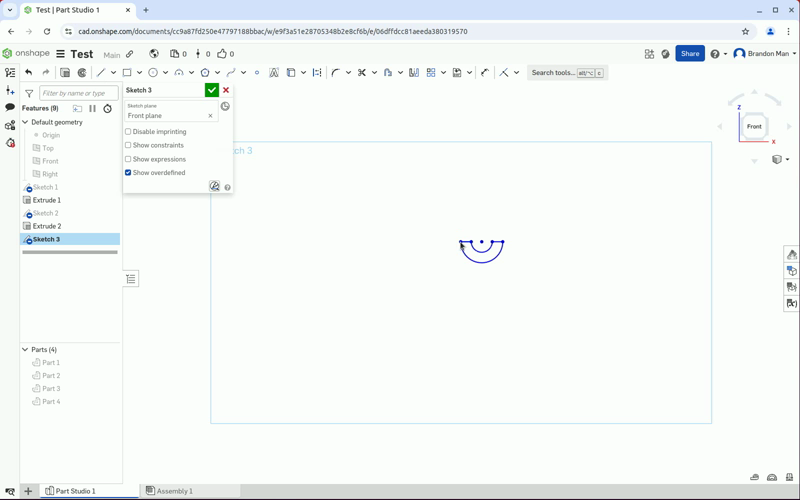
mouse_move(476, 253)
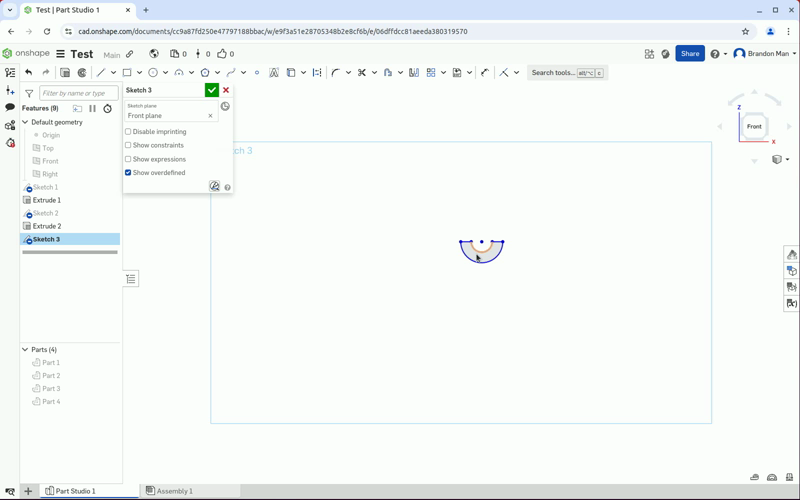
scroll(6)
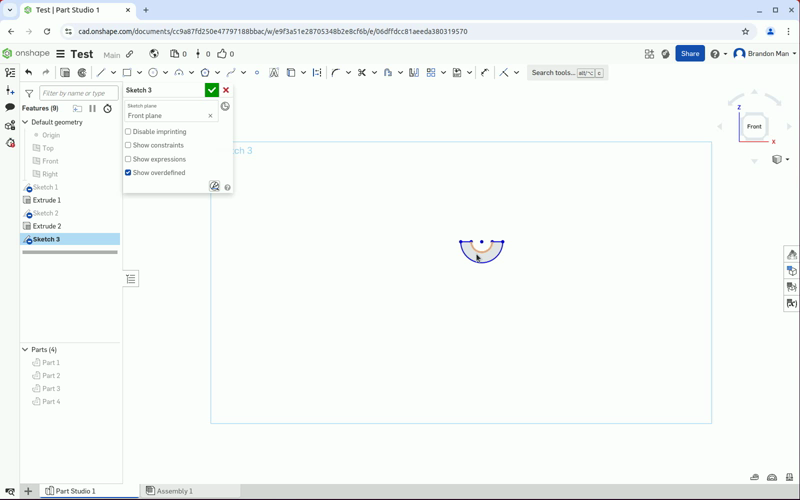
scroll(6)
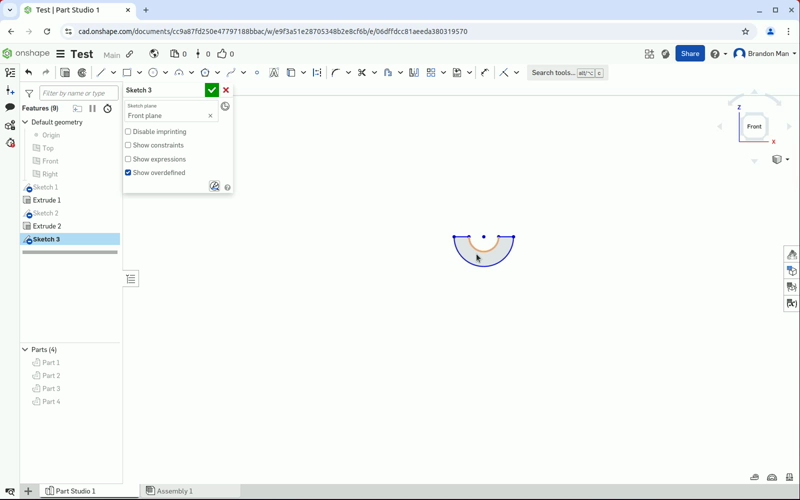
scroll(6)
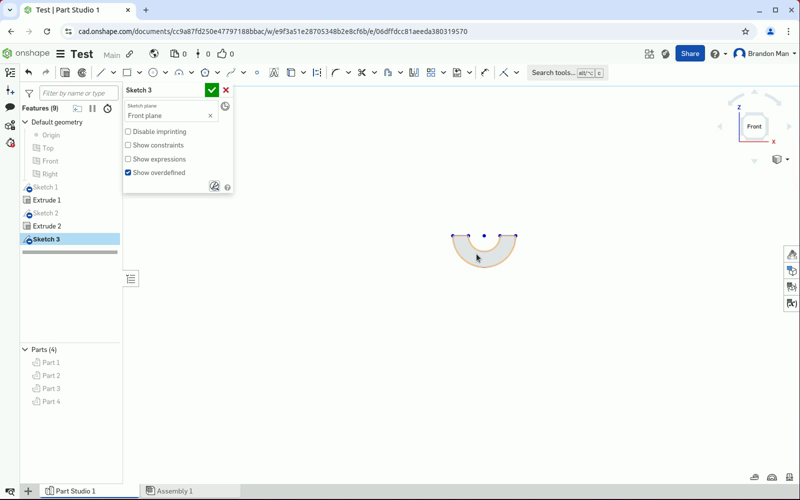
scroll(6)
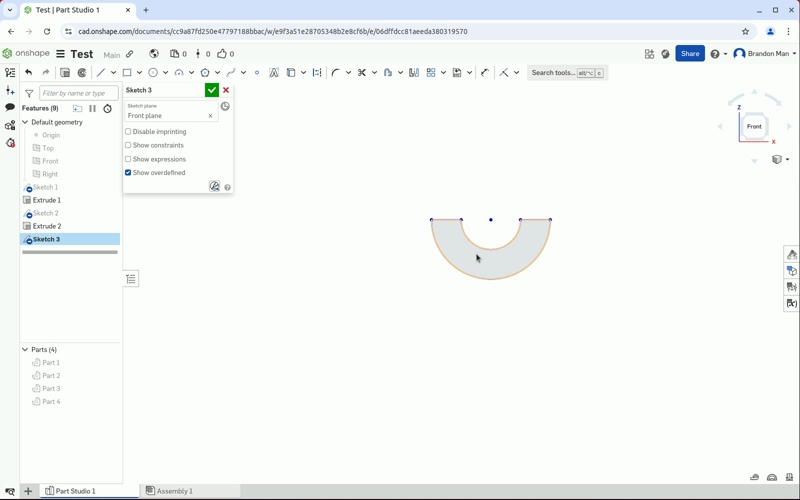
scroll(6)
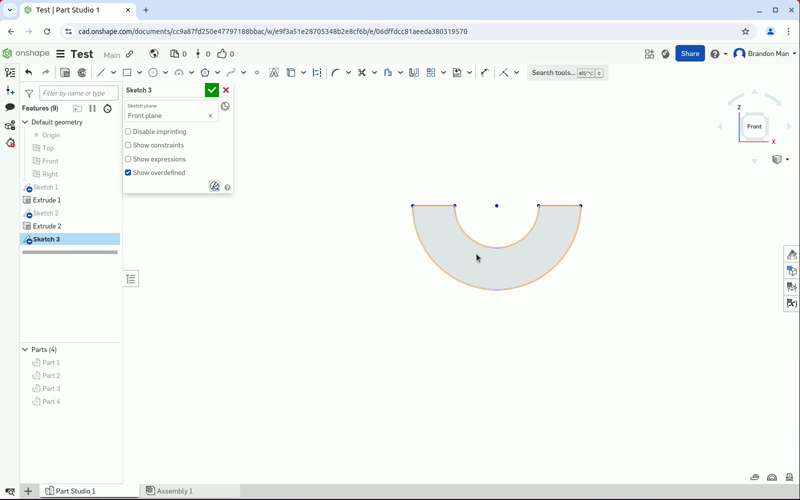
scroll(6)
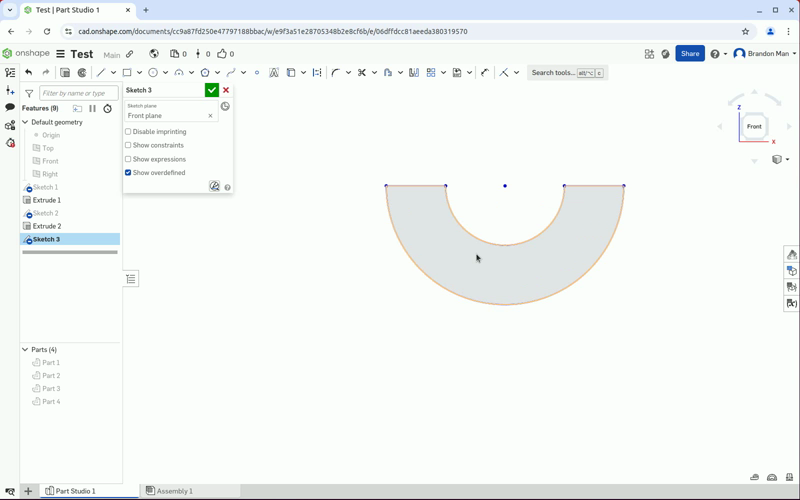
scroll(6)
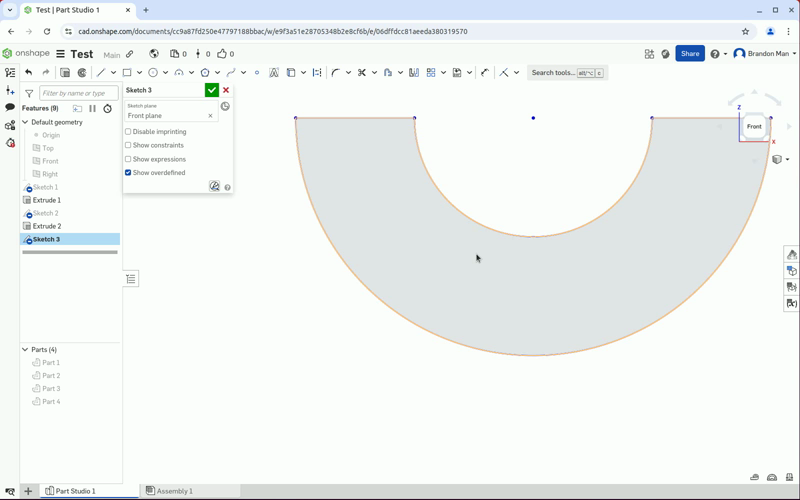
click(476, 253)
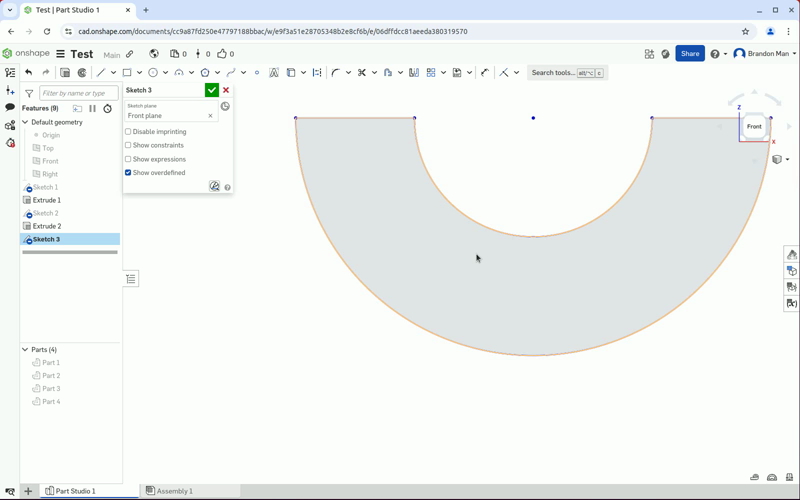
scroll(-6)
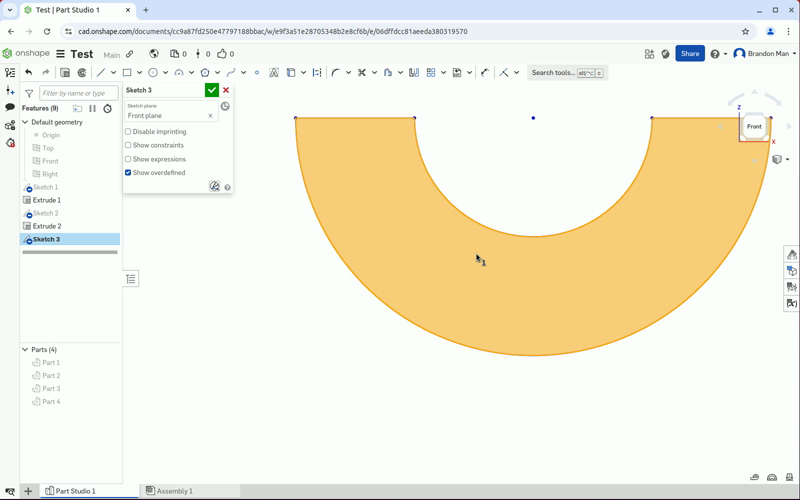
scroll(-6)
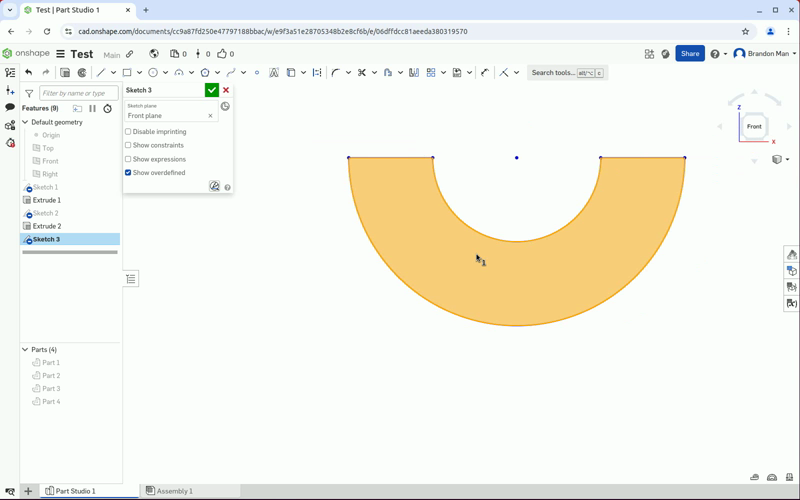
scroll(-6)
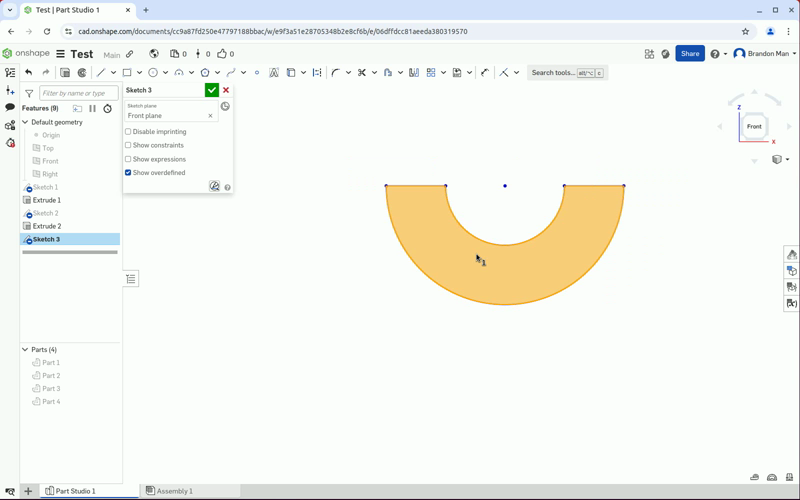
scroll(-6)
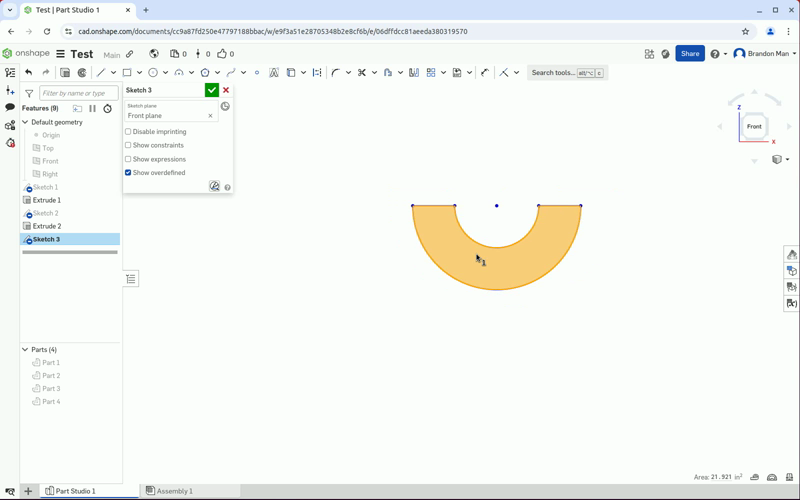
scroll(-6)
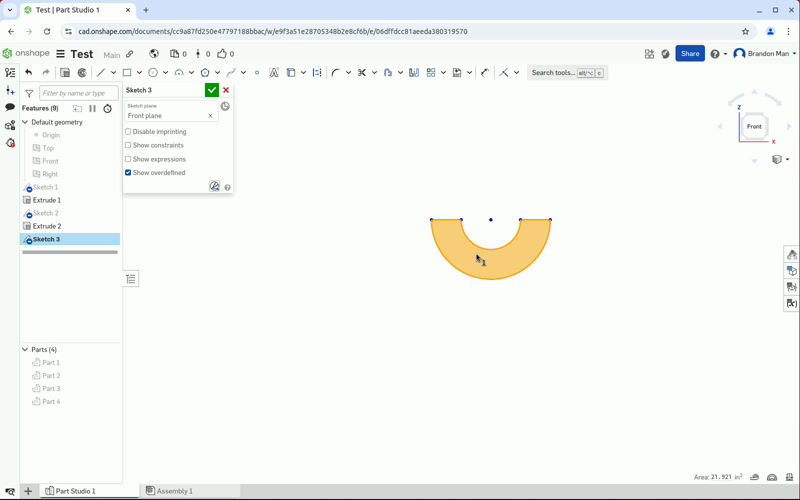
scroll(-6)
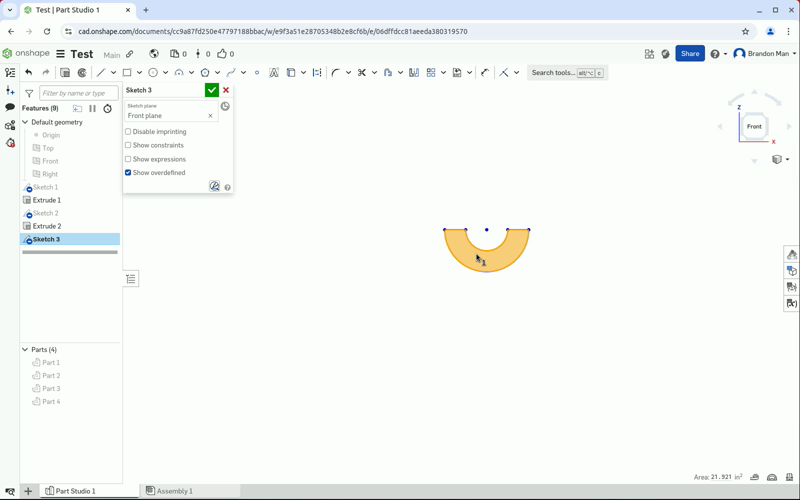
scroll(-6)
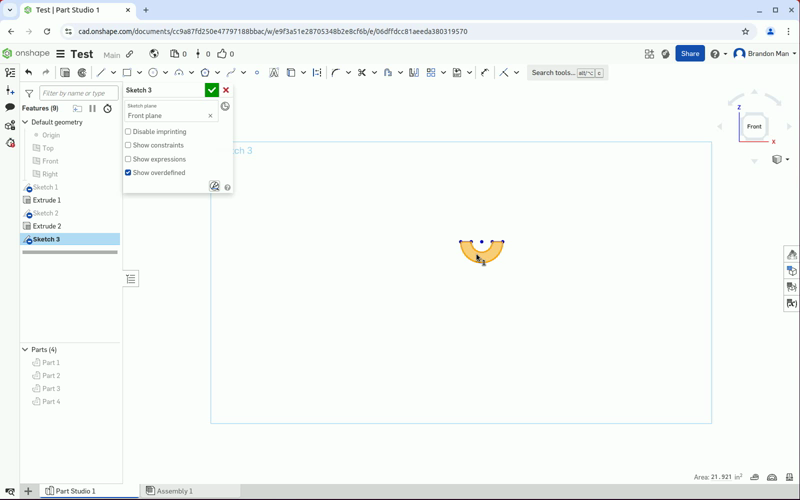
mouse_move(73, 352)
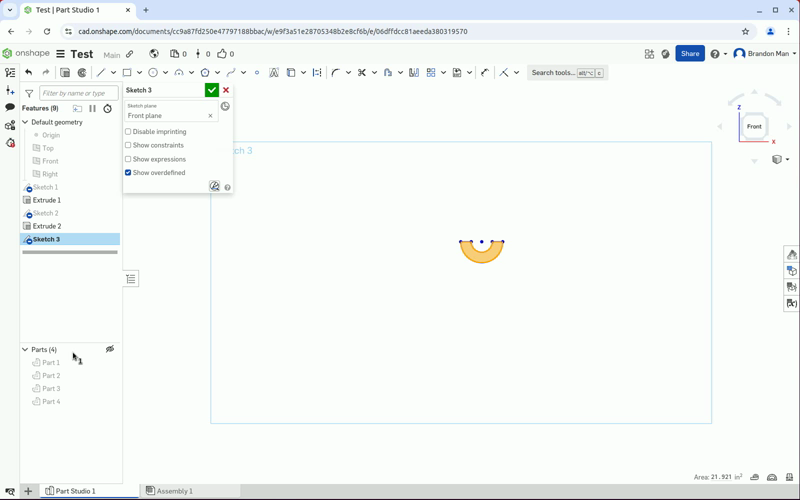
key(shift+y)
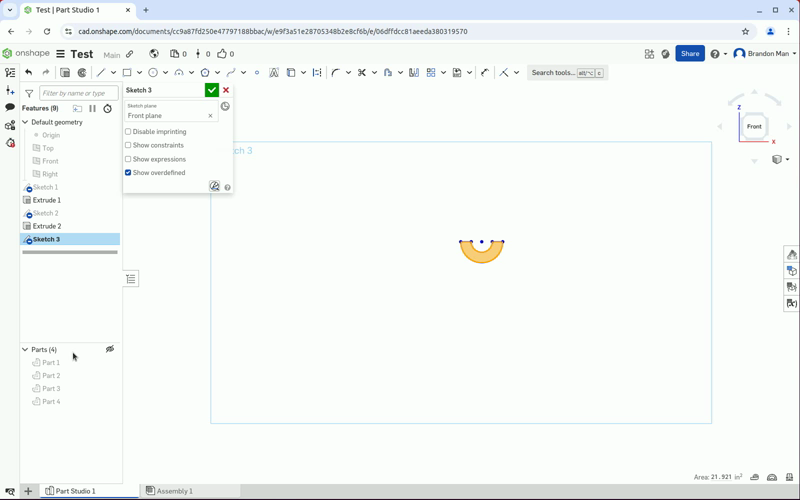
key(shift+e)
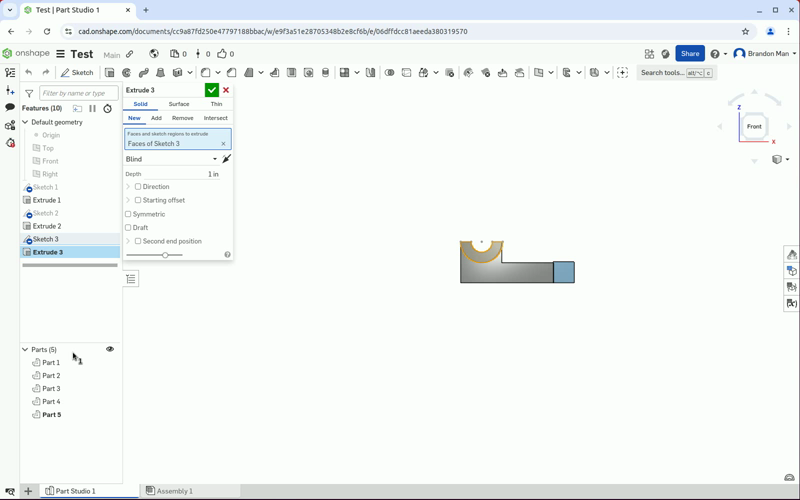
mouse_move(143, 106)
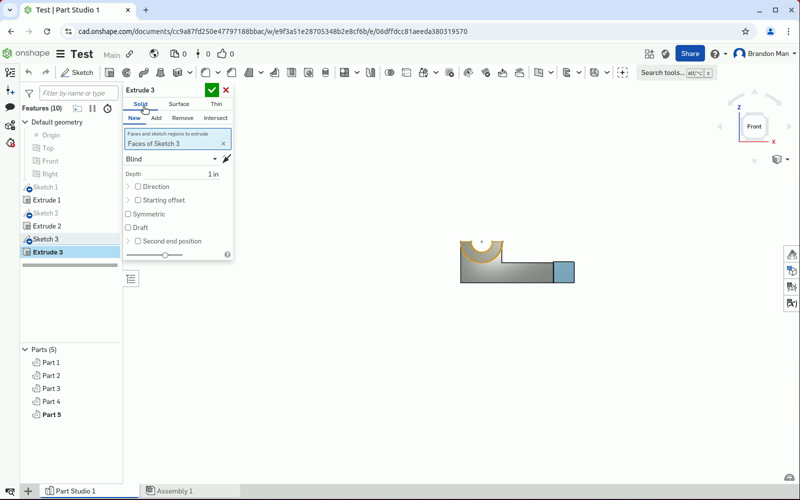
click(143, 106)
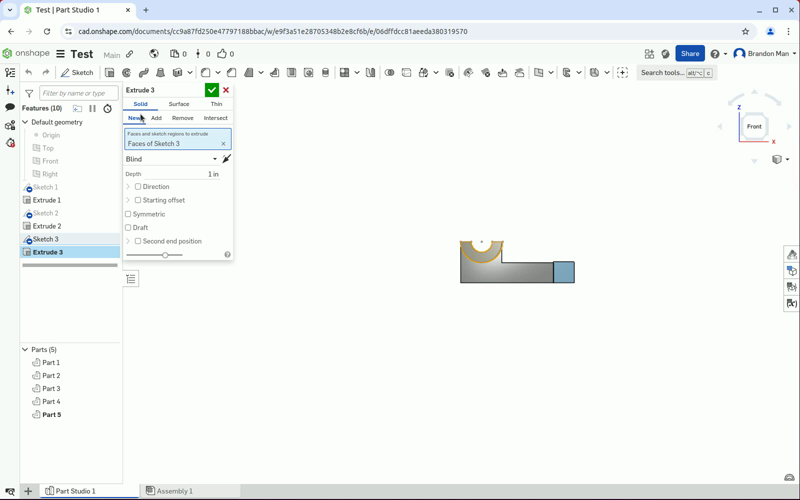
mouse_move(137, 120)
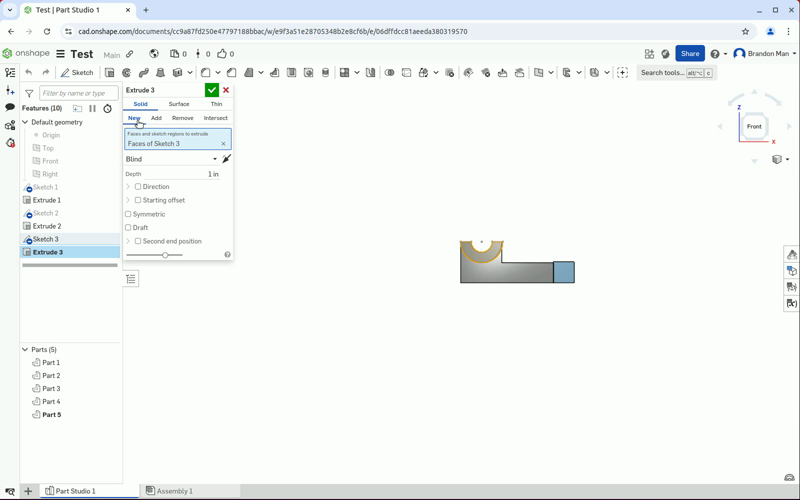
click(137, 120)
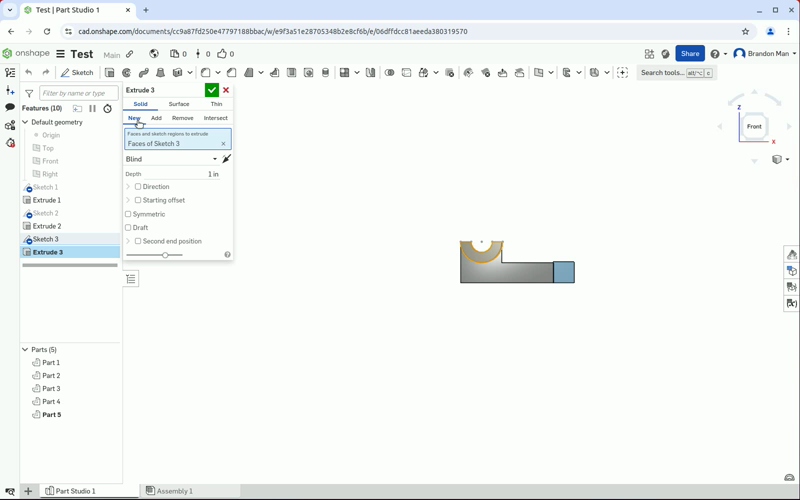
key(tab, 4)
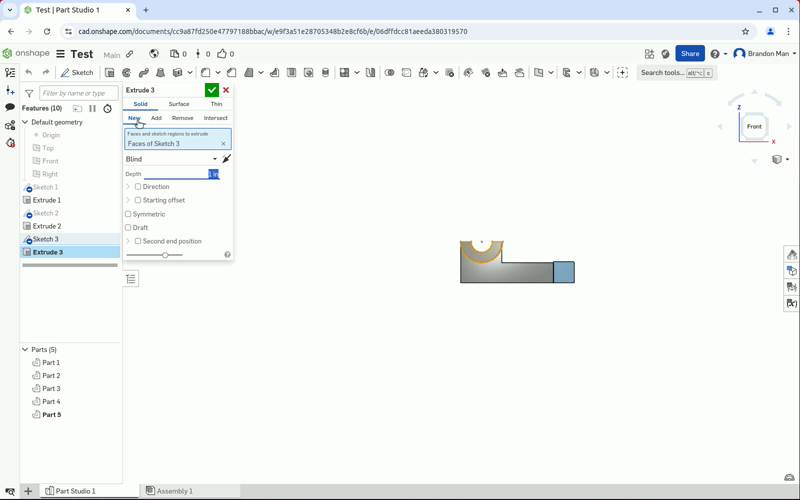
text(8.425)
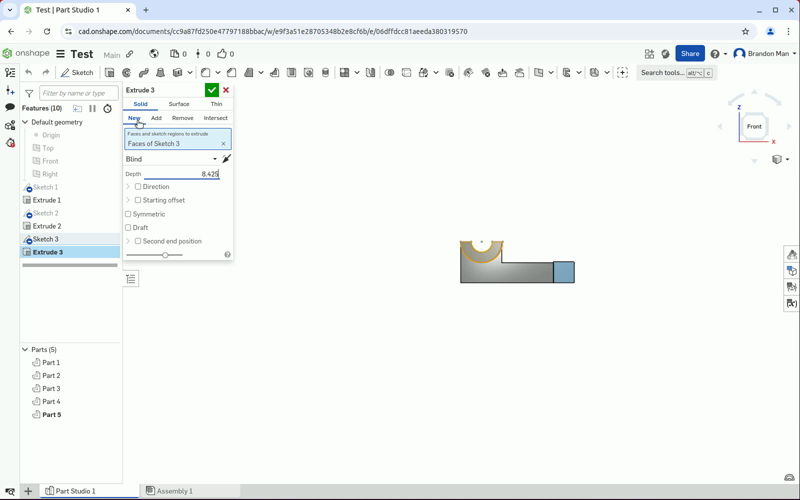
key(enter)
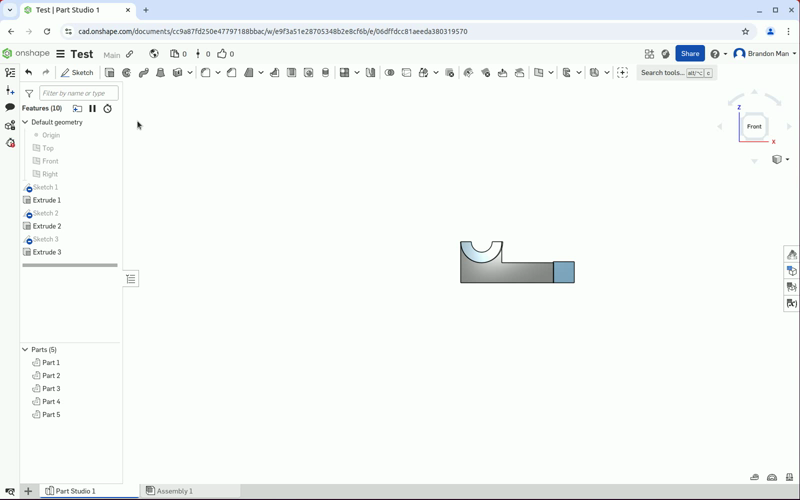
key(shift+h)
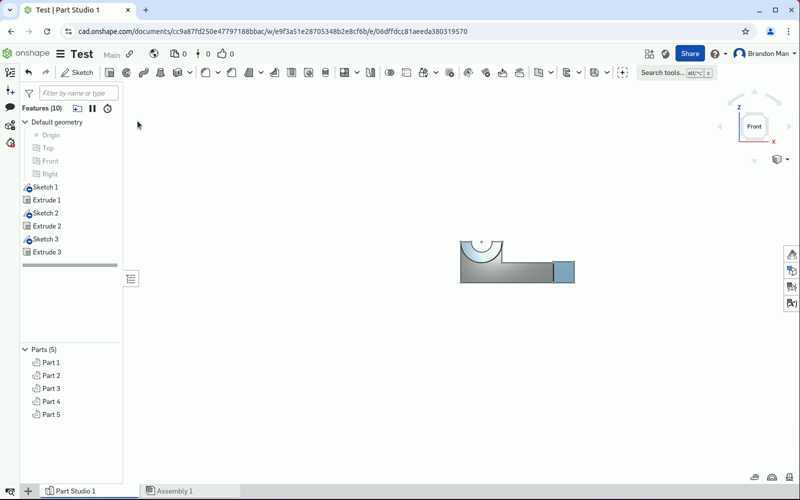
key(shift+h)
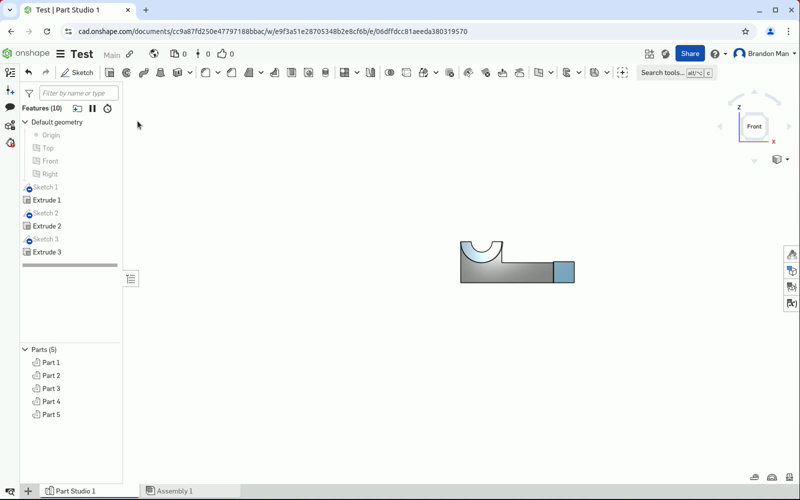
mouse_move(73, 189)
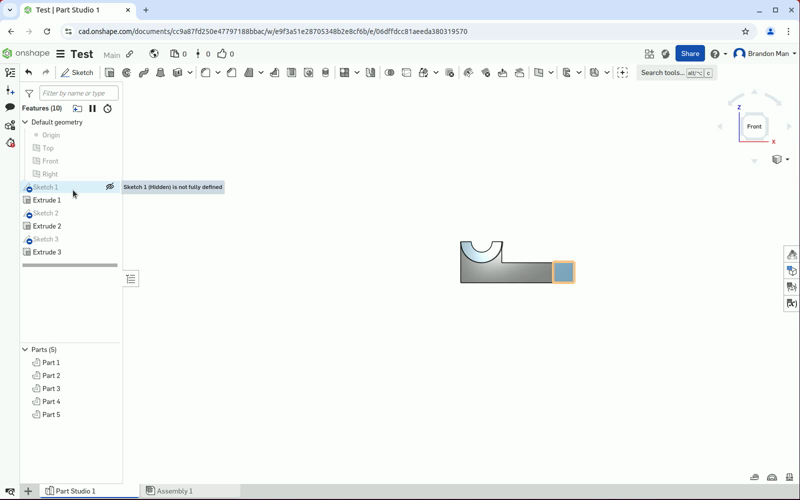
click(73, 189)
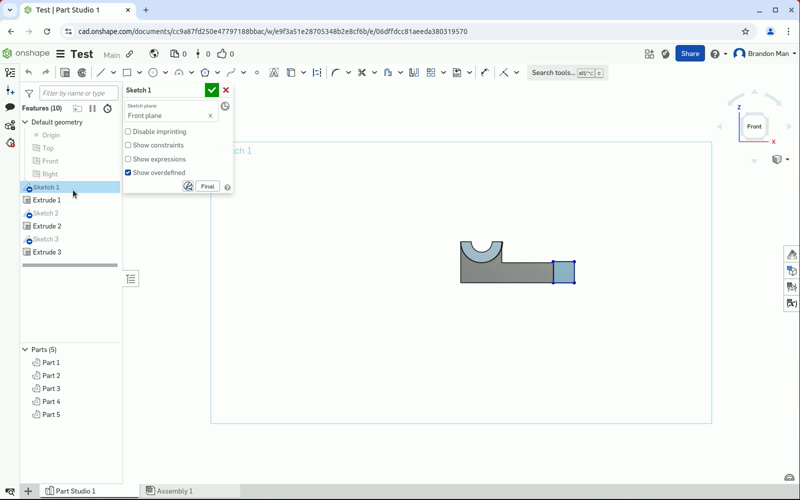
mouse_move(229, 92)
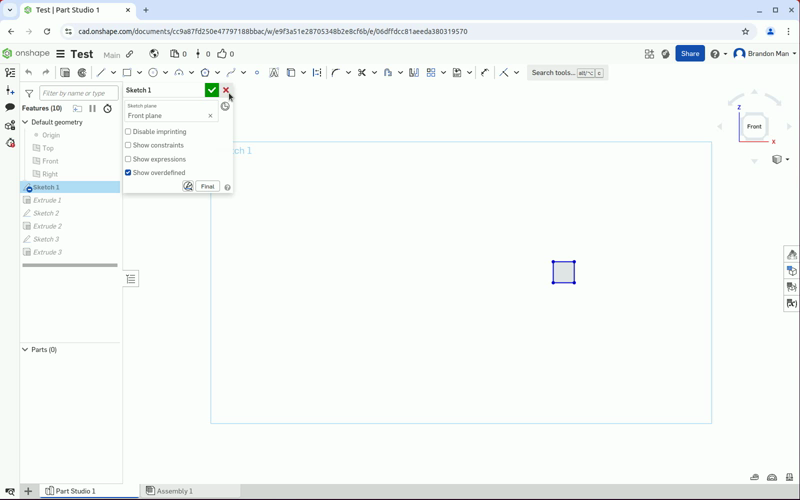
click(229, 92)
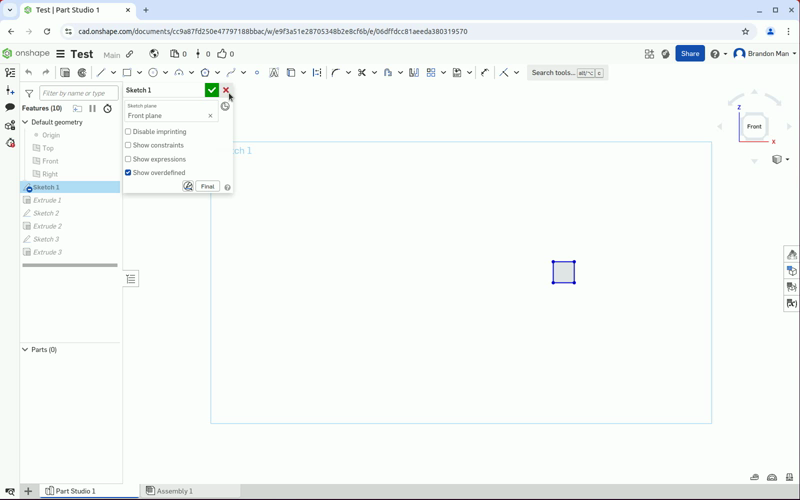
key(shift+s)
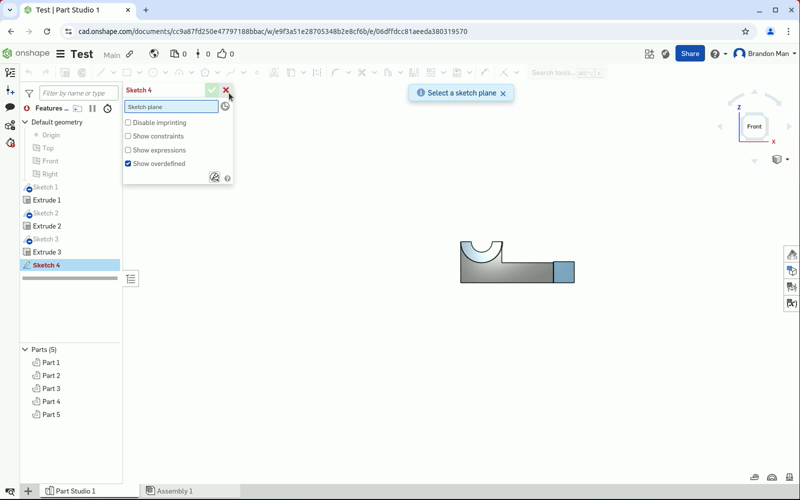
mouse_move(73, 163)
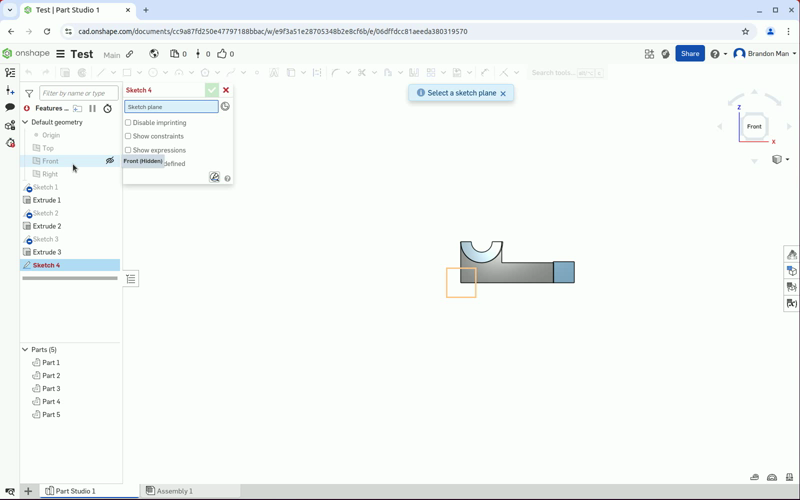
click(73, 163)
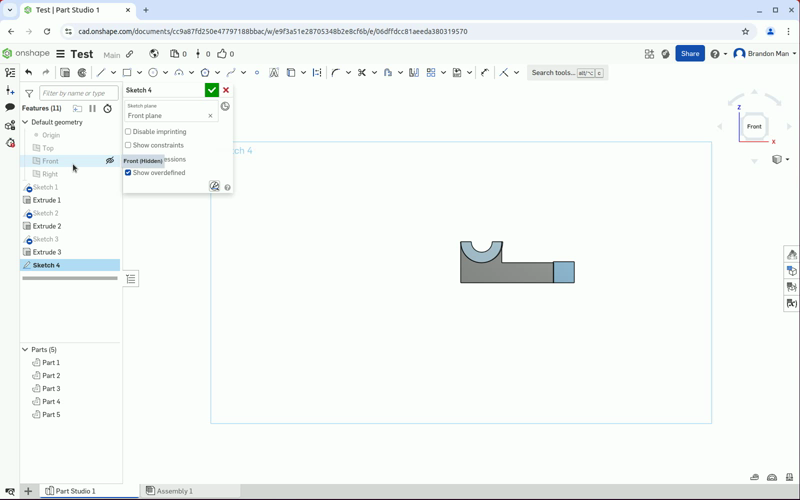
mouse_move(73, 352)
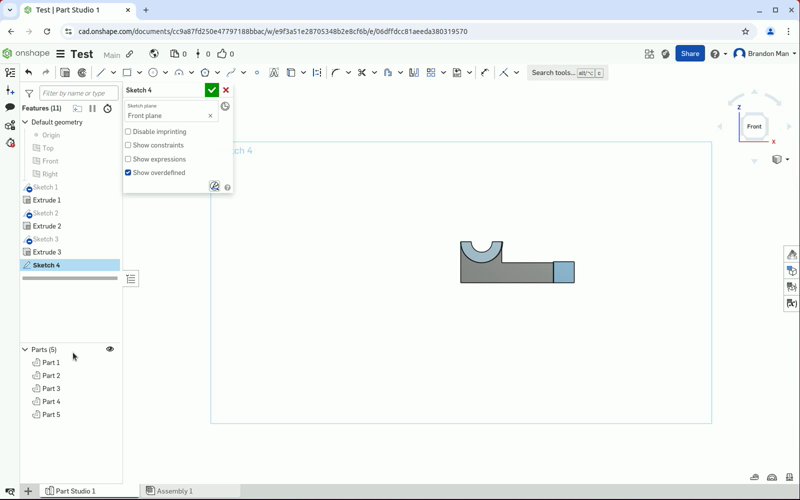
key(y)
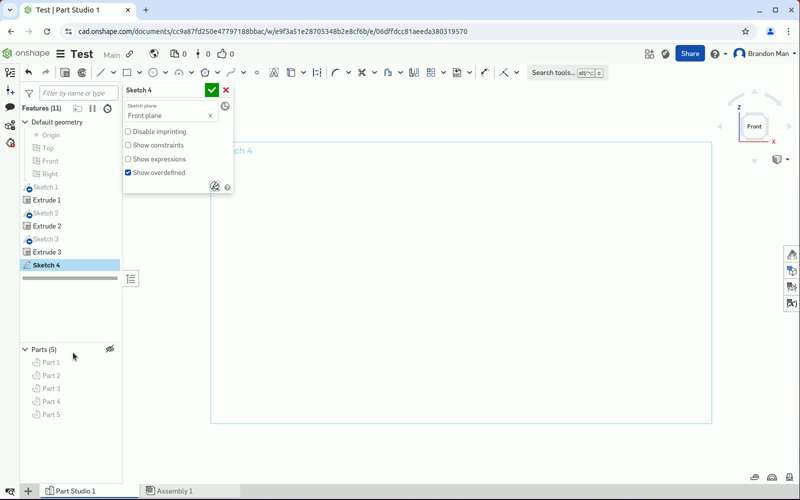
key(l)
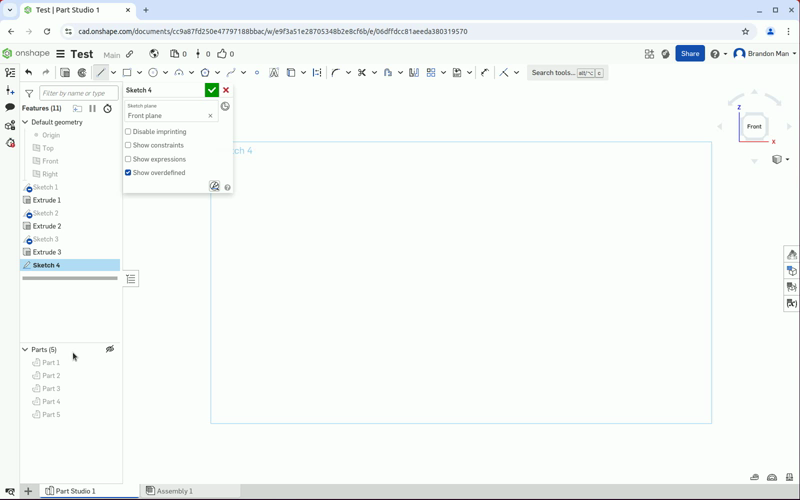
key_down(shift)
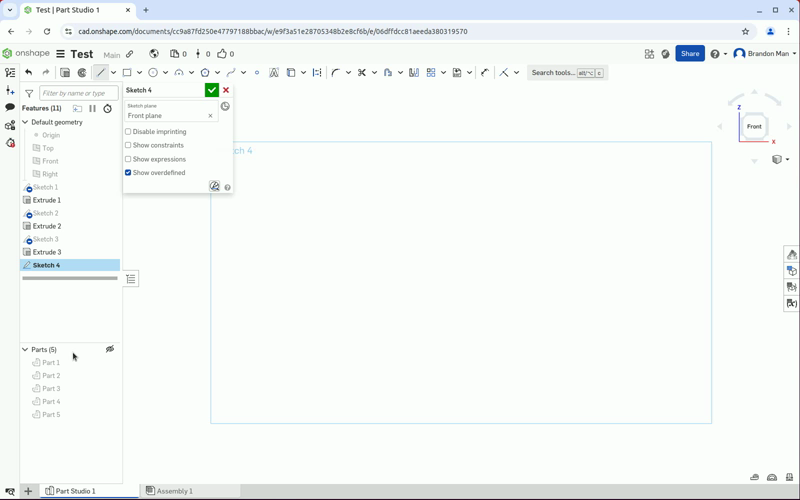
mouse_move(460, 241)
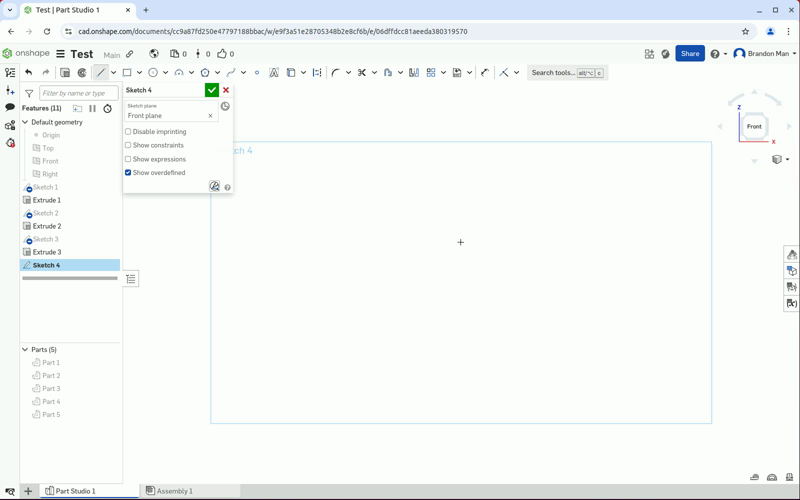
click(460, 241)
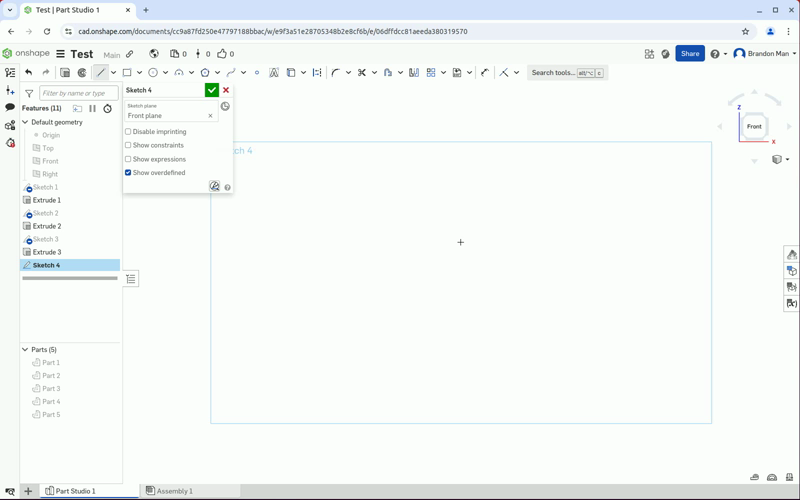
key_up(shift)
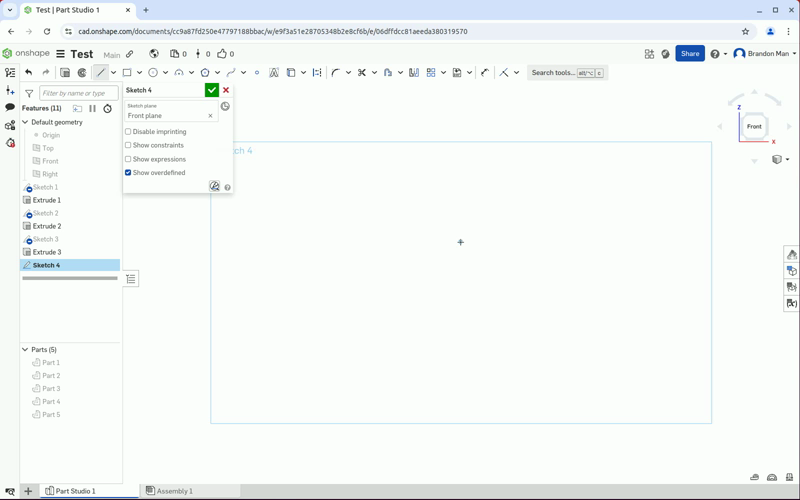
key_down(shift)
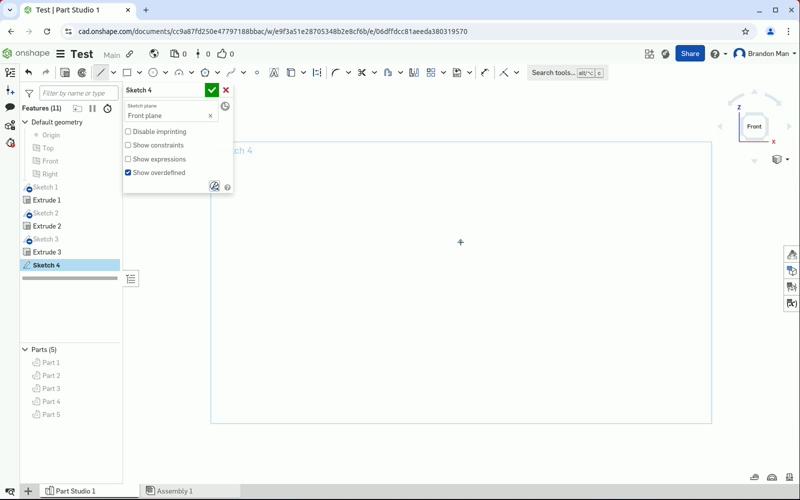
mouse_move(490, 241)
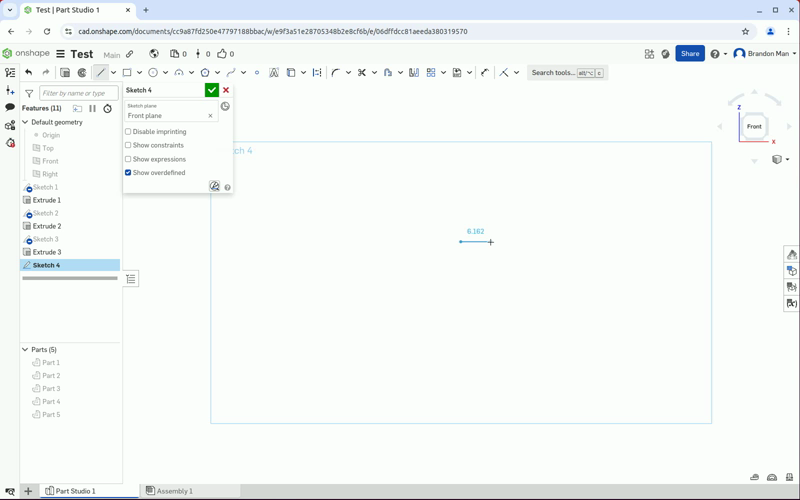
mouse_move(471, 241)
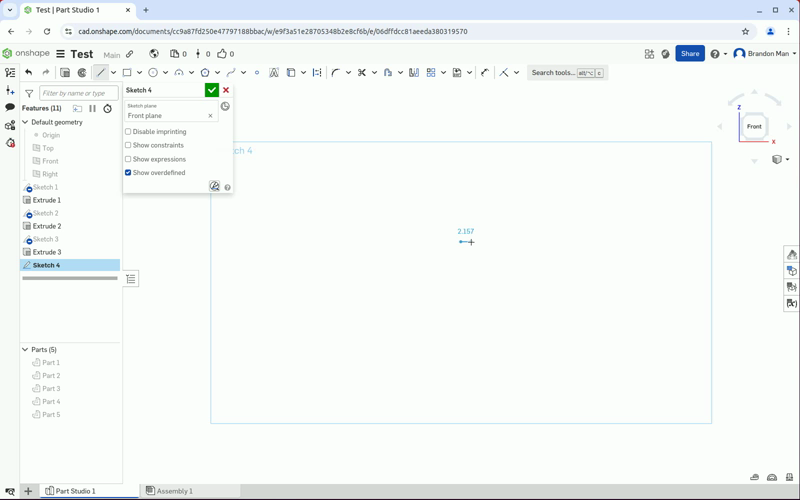
click(471, 241)
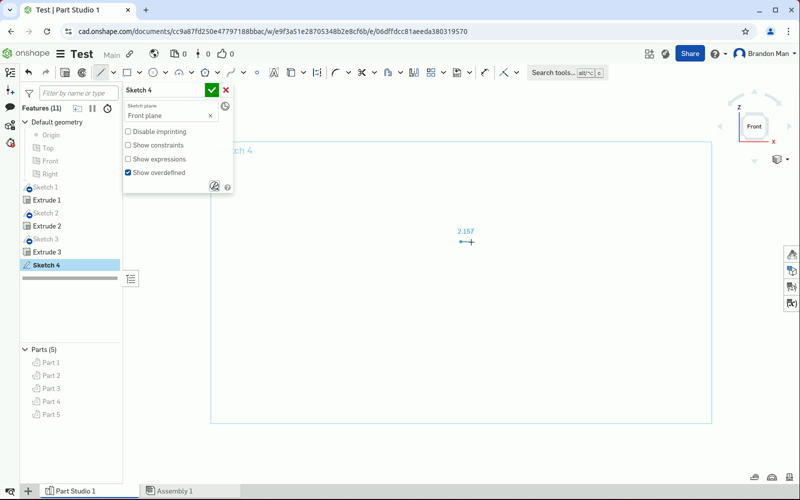
key_up(shift)
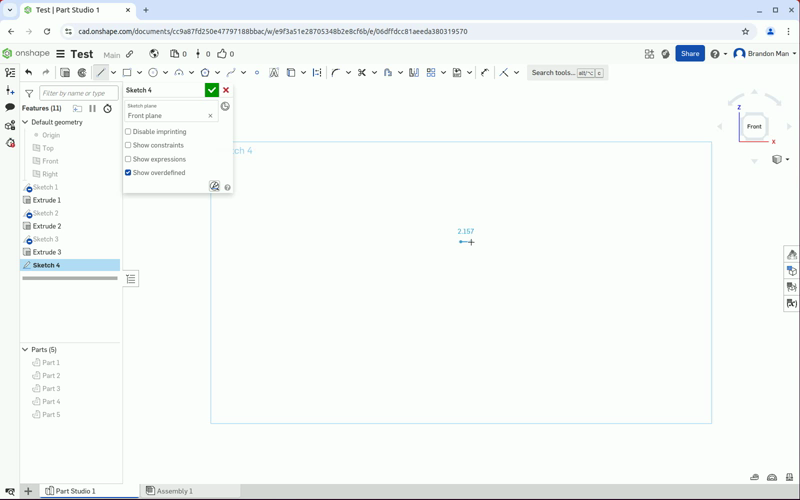
key(esc)
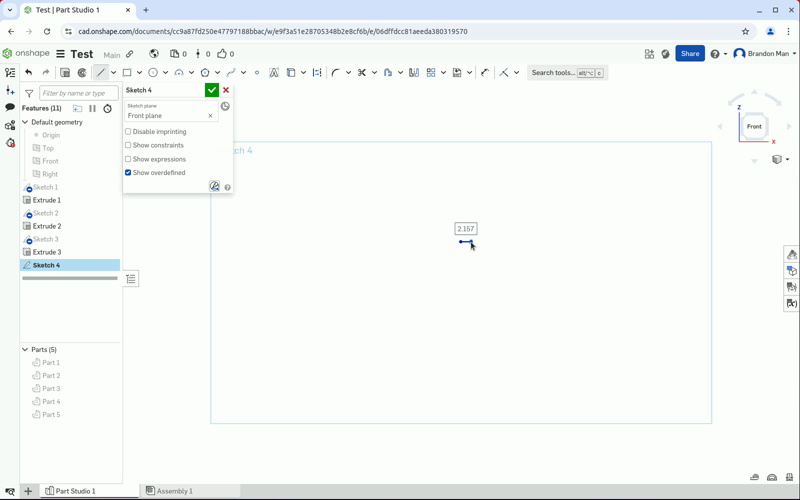
key(a)
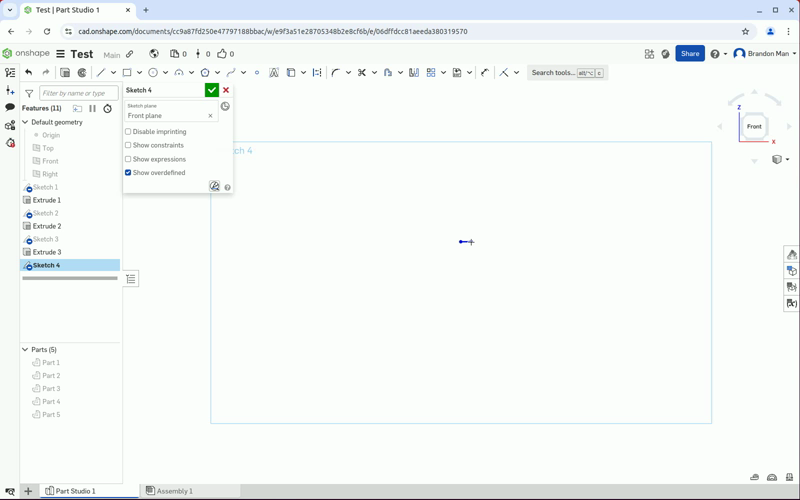
mouse_move(471, 241)
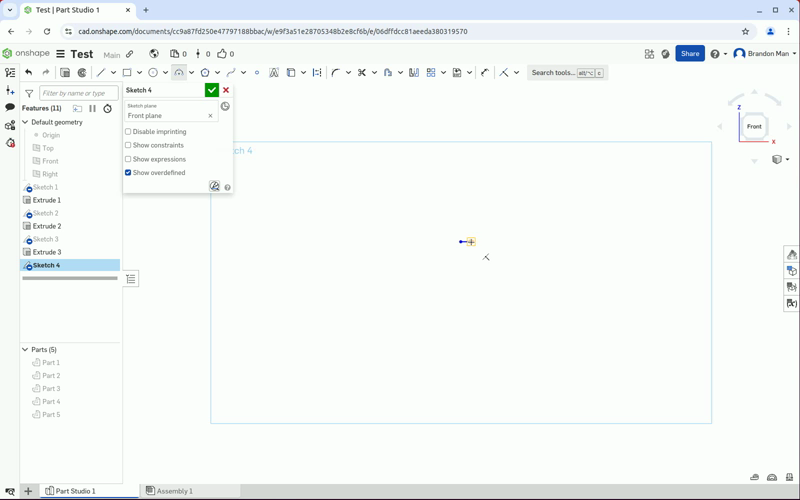
click(471, 241)
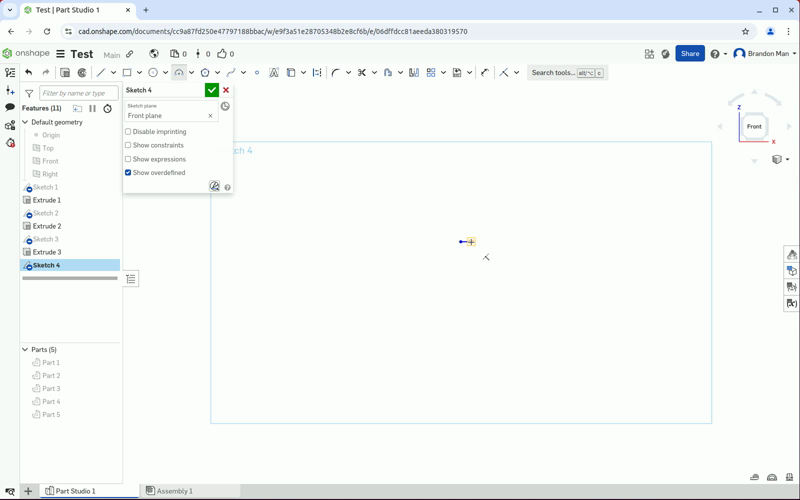
key_down(shift)
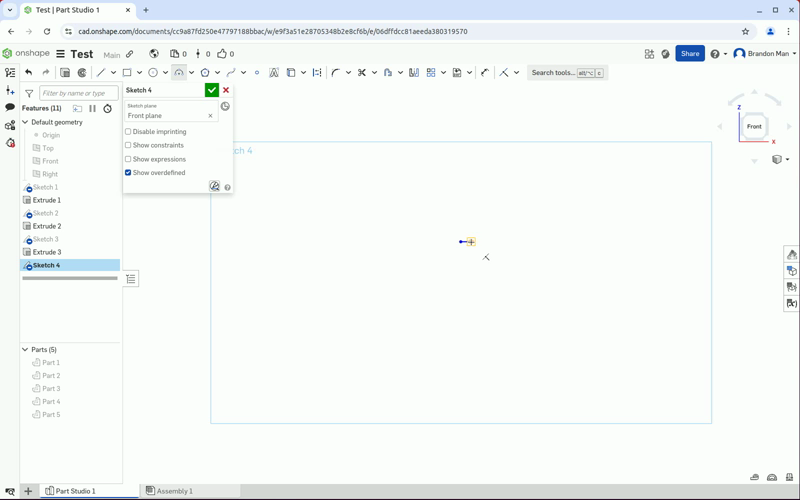
mouse_move(492, 241)
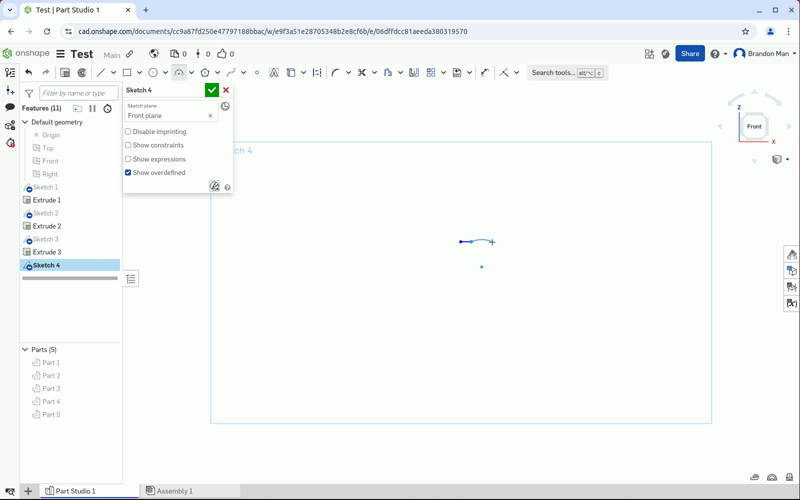
click(492, 241)
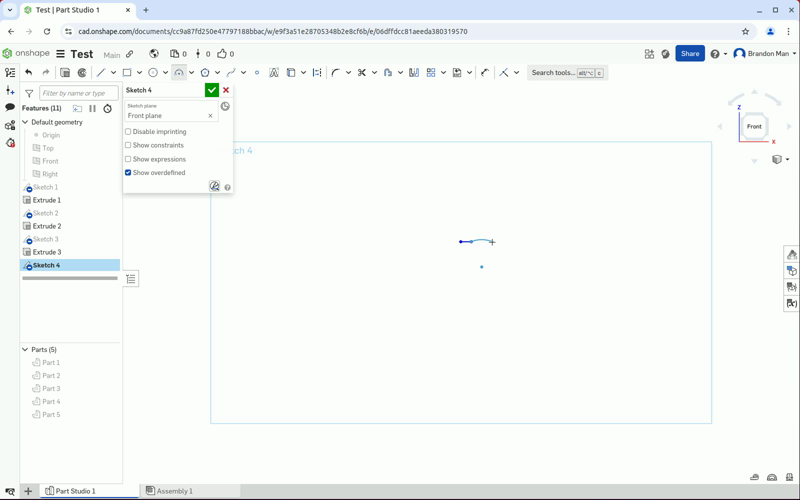
mouse_move(481, 231)
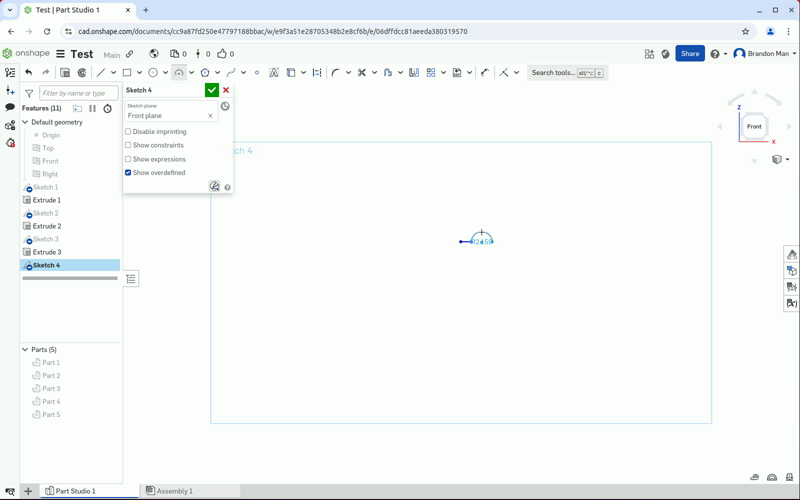
click(481, 231)
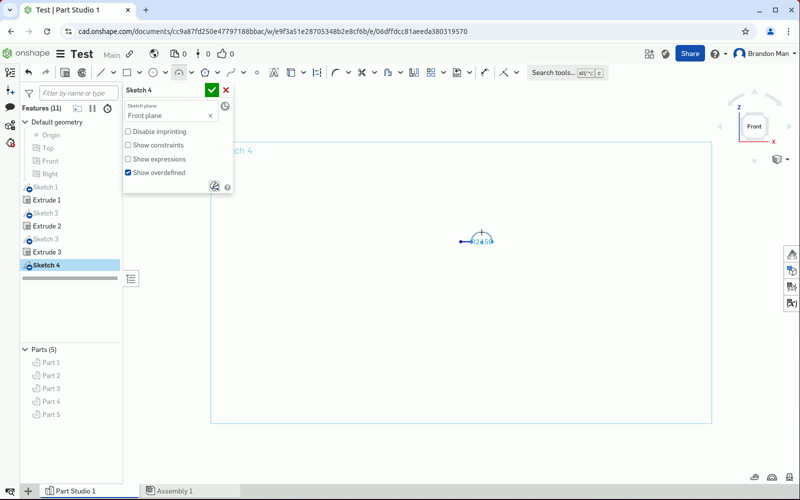
key_up(shift)
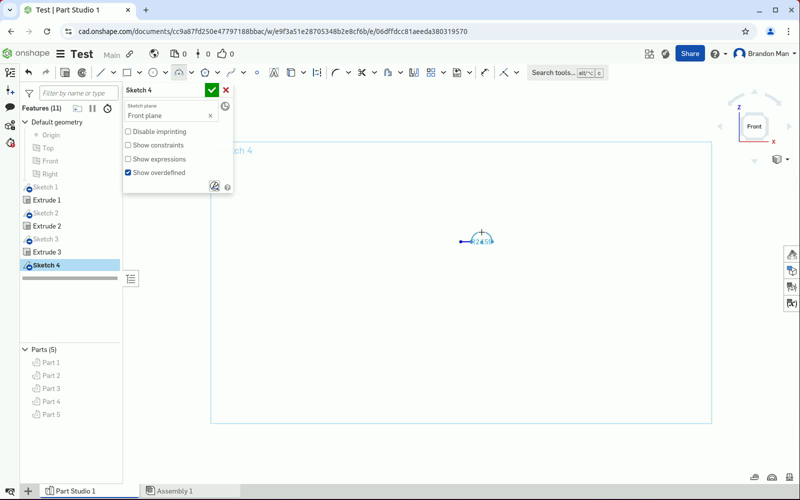
key(esc)
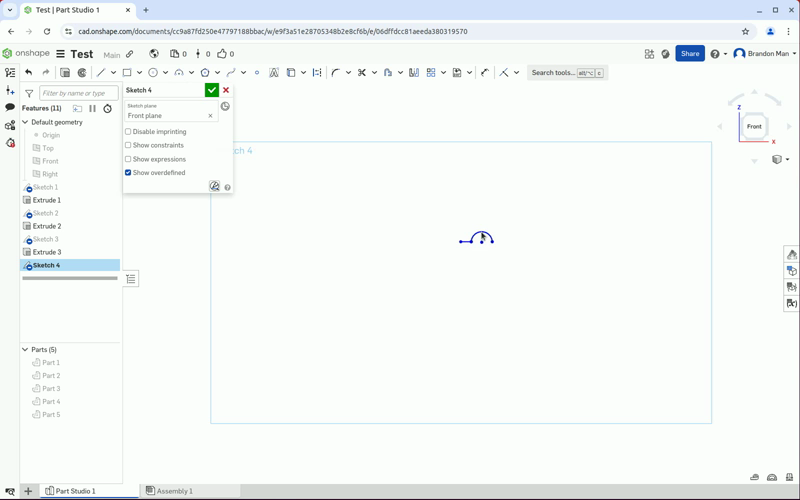
key(l)
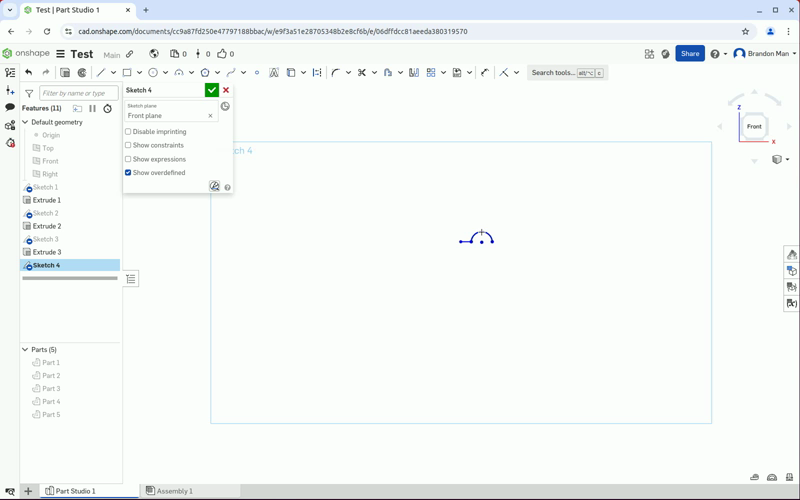
mouse_move(492, 241)
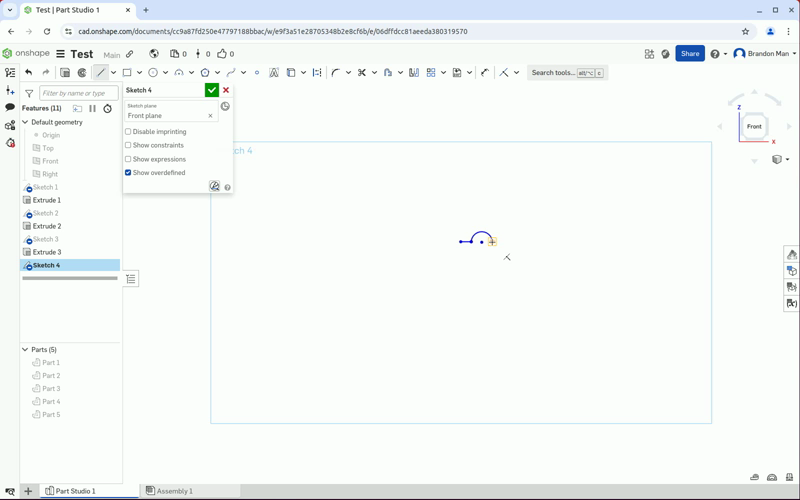
click(492, 241)
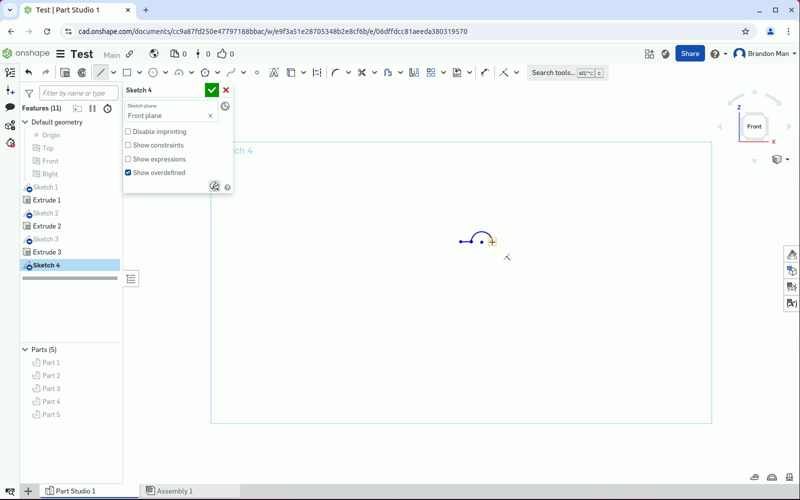
key_down(shift)
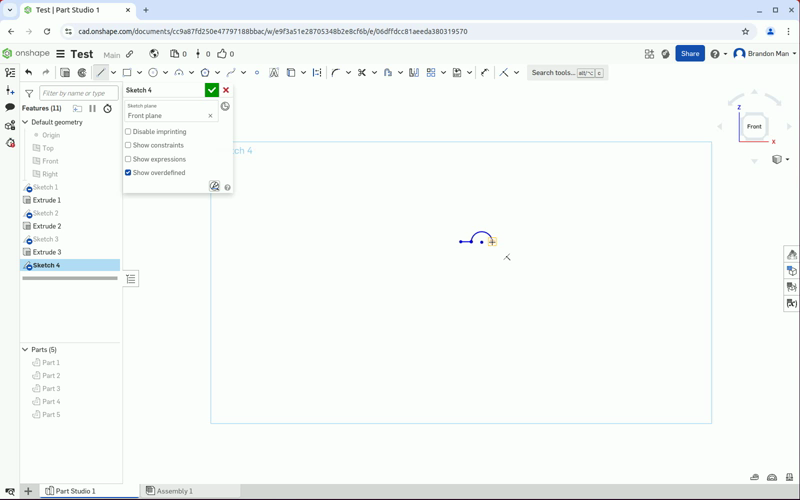
mouse_move(522, 241)
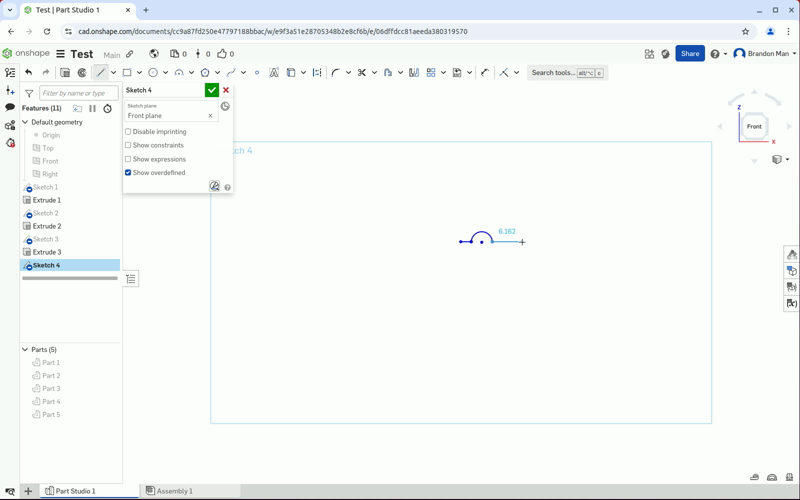
mouse_move(502, 241)
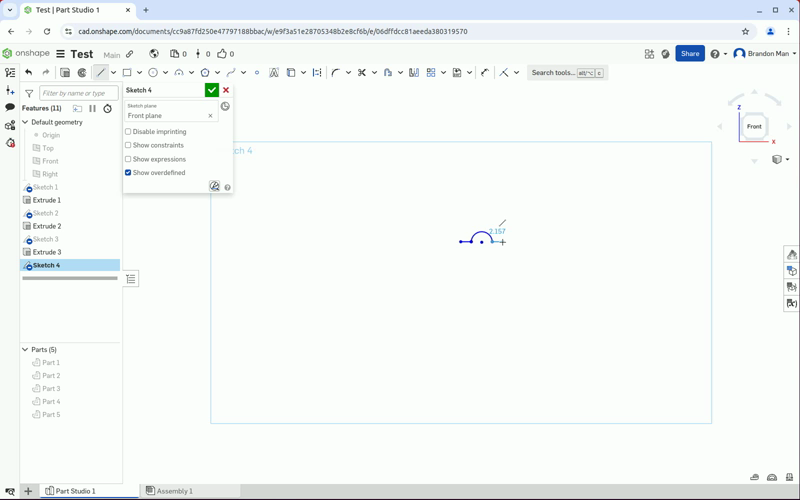
click(502, 241)
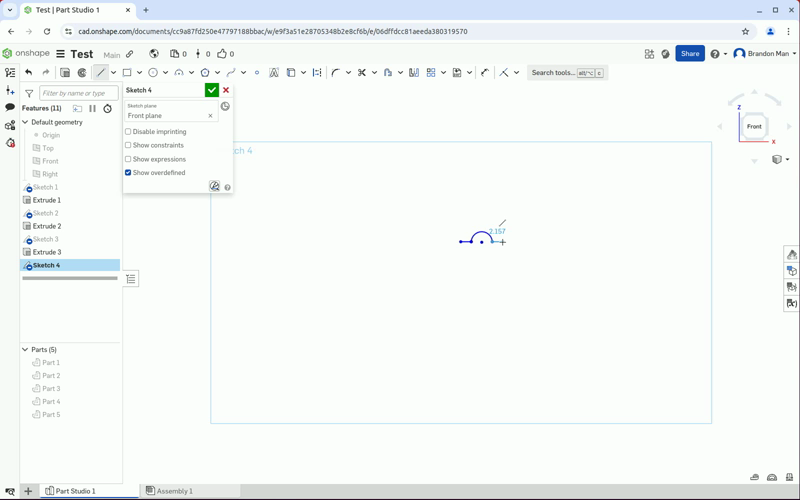
key_up(shift)
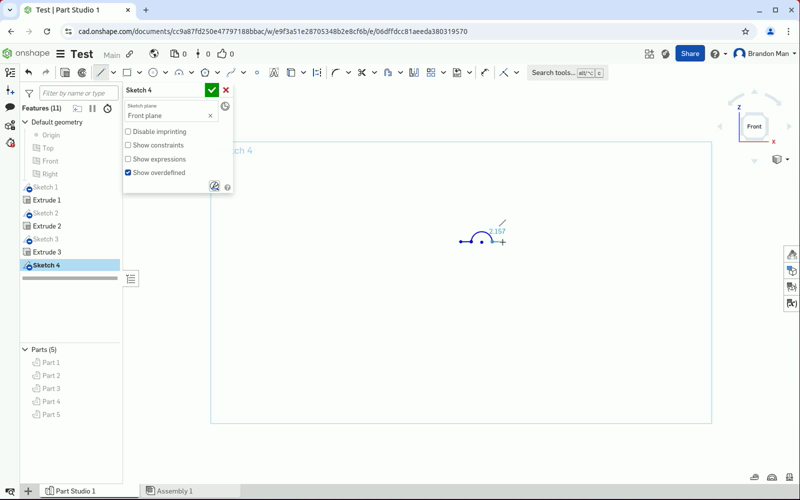
key(esc)
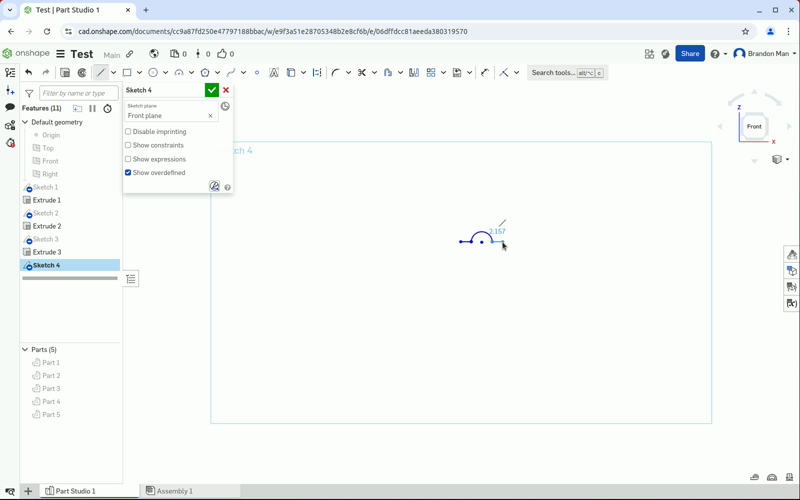
key(a)
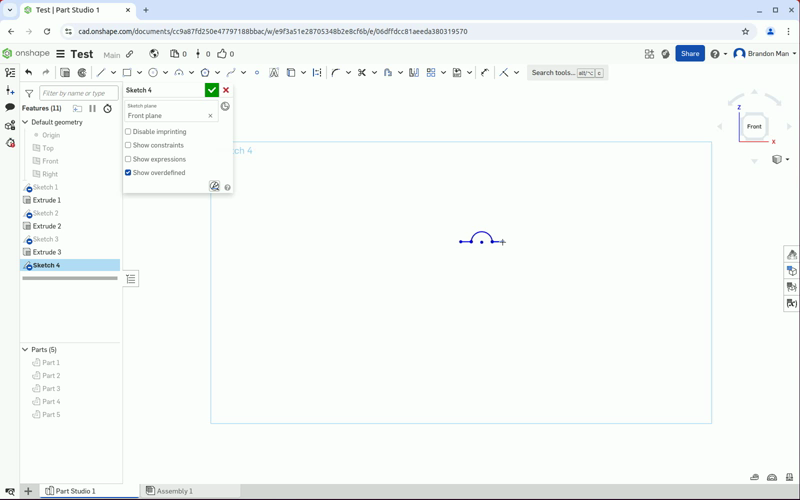
mouse_move(502, 241)
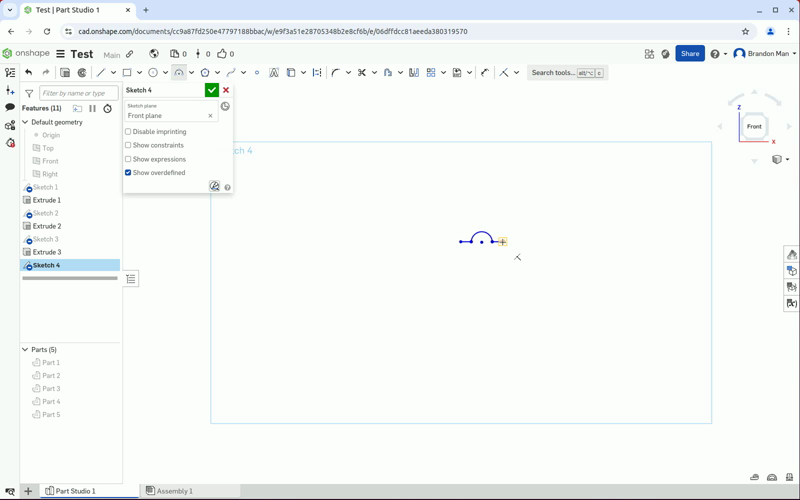
click(502, 241)
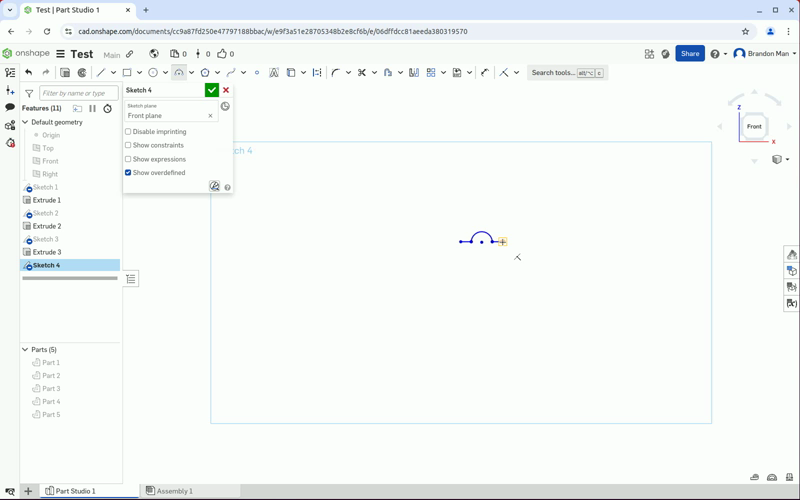
mouse_move(460, 241)
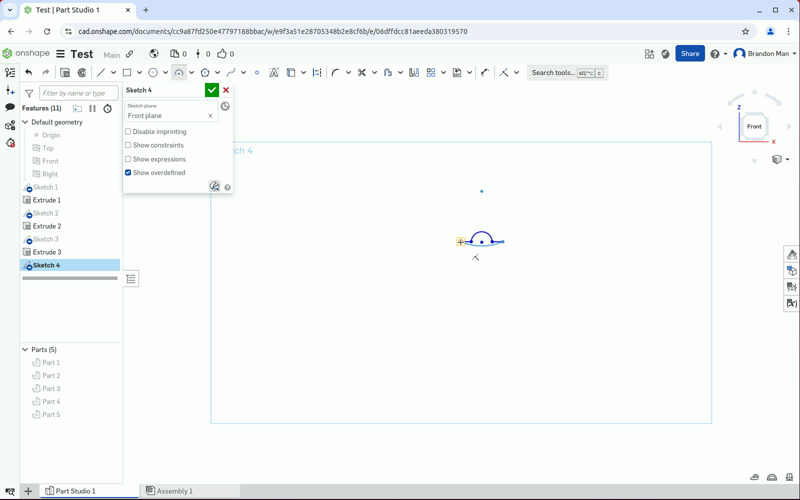
click(460, 241)
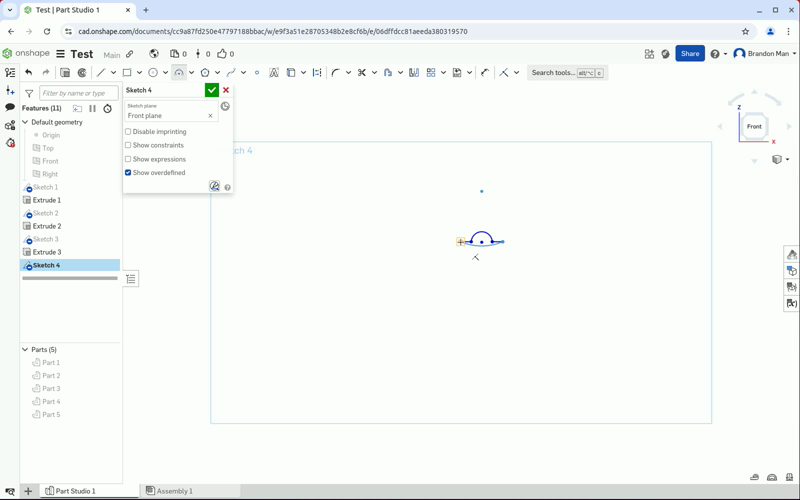
key_down(shift)
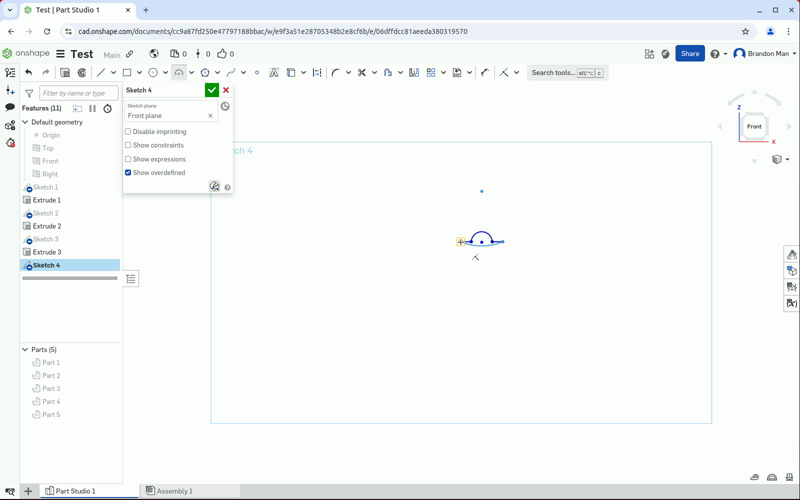
mouse_move(481, 221)
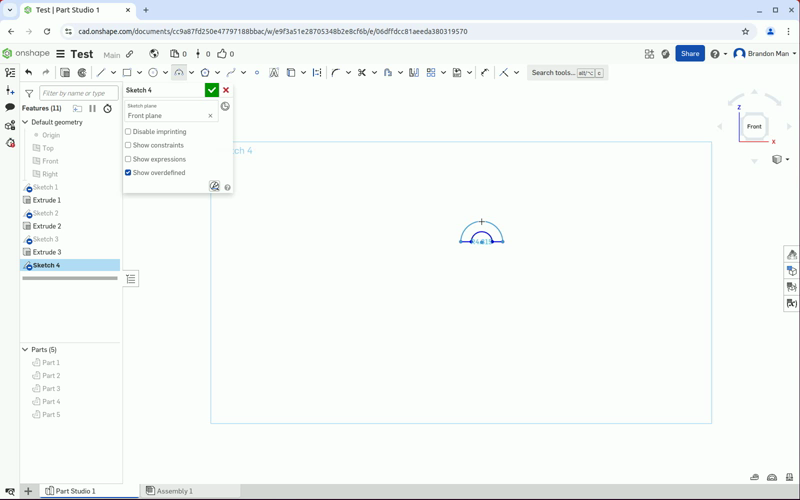
click(481, 221)
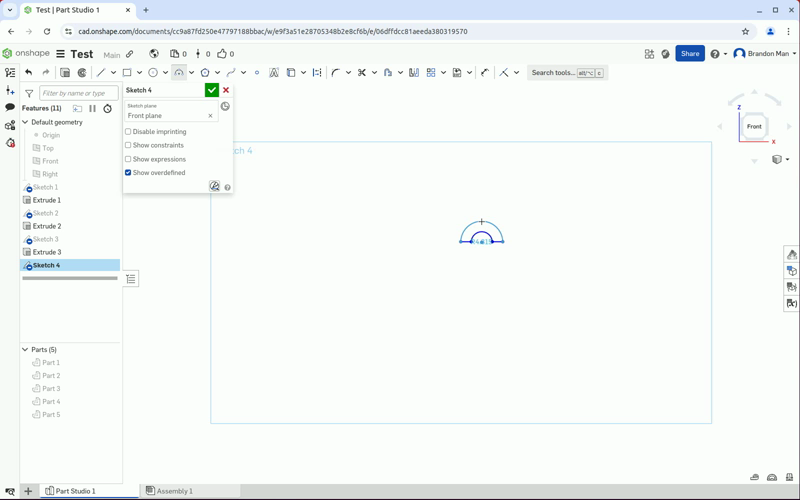
key_up(shift)
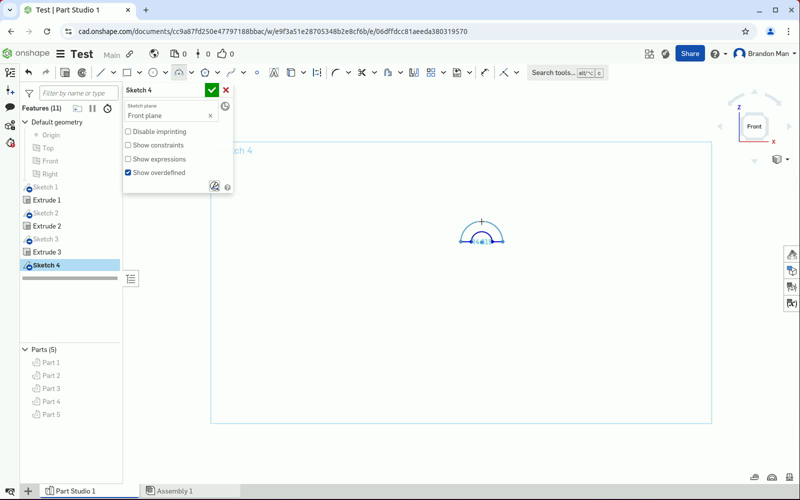
key(esc)
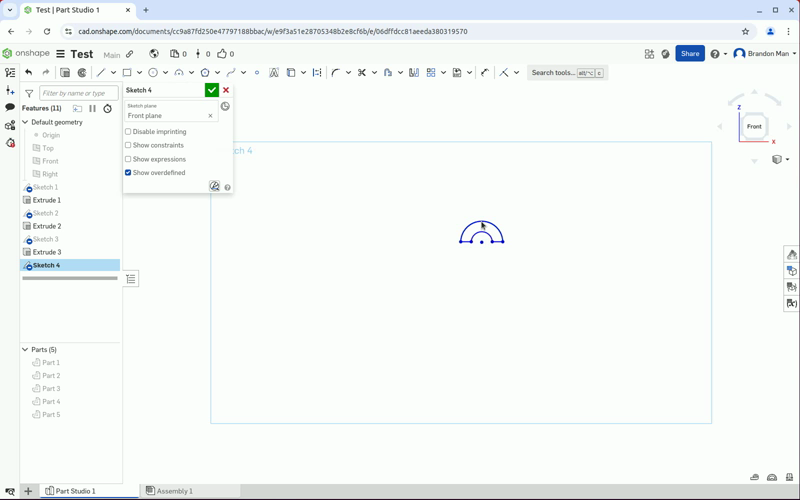
mouse_move(469, 236)
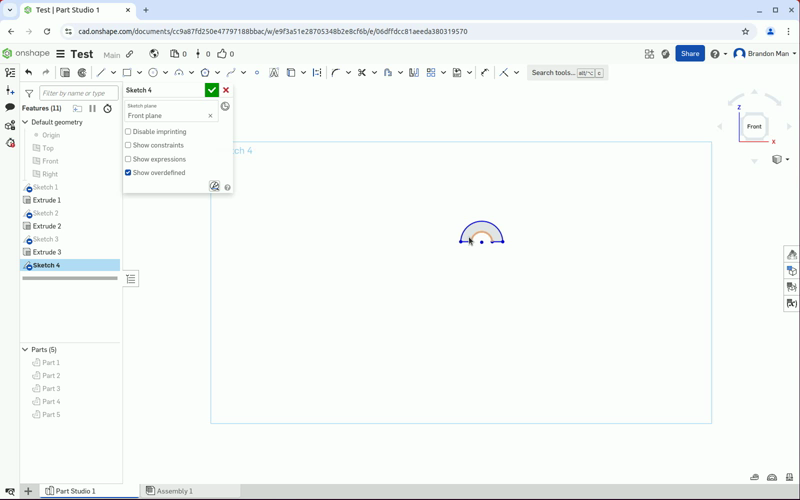
scroll(6)
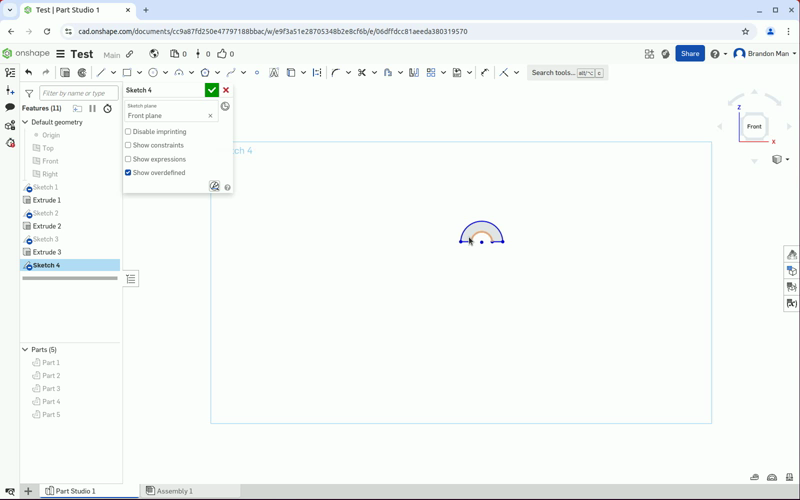
scroll(6)
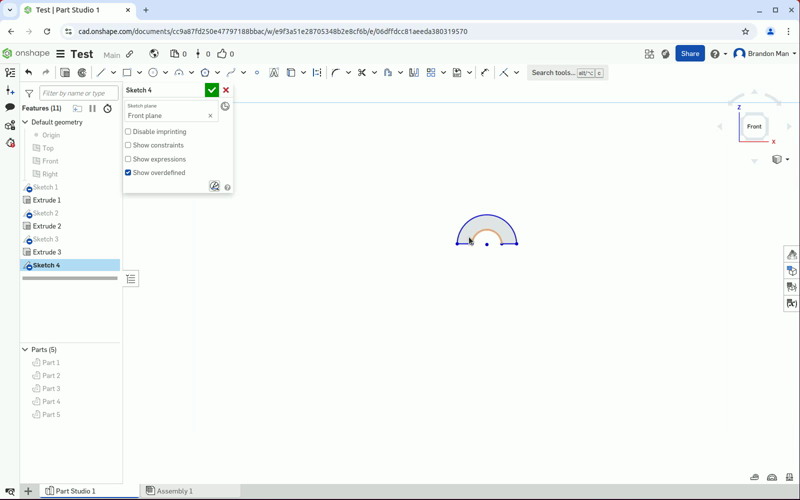
scroll(6)
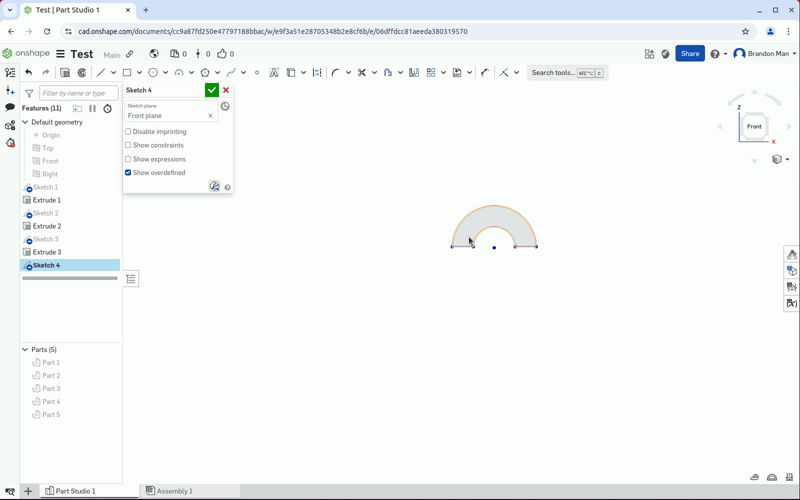
scroll(6)
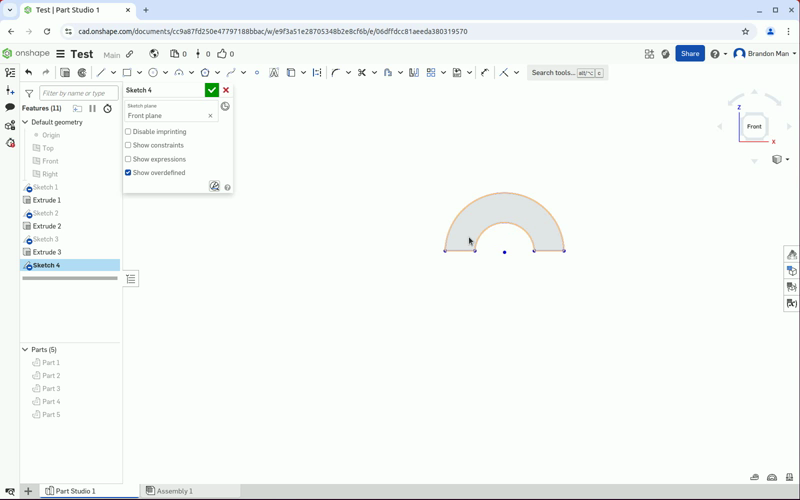
scroll(6)
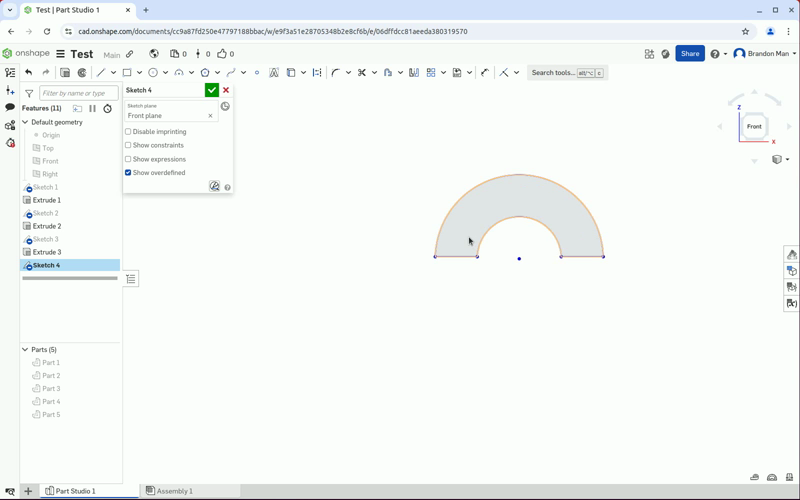
scroll(6)
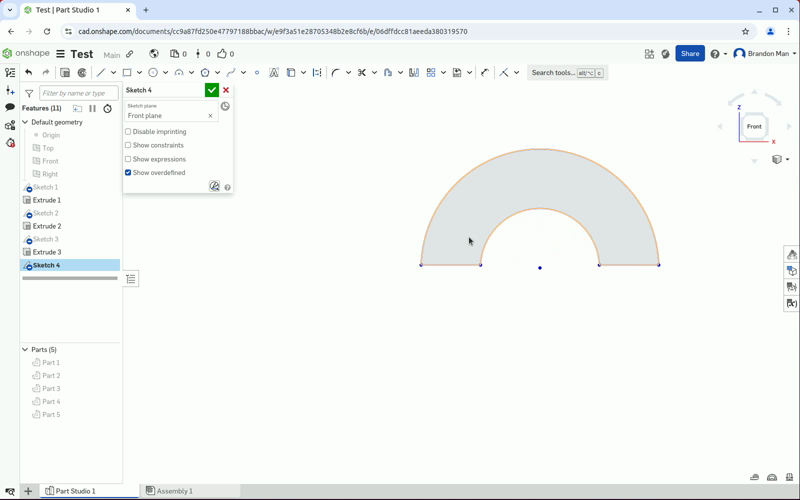
scroll(6)
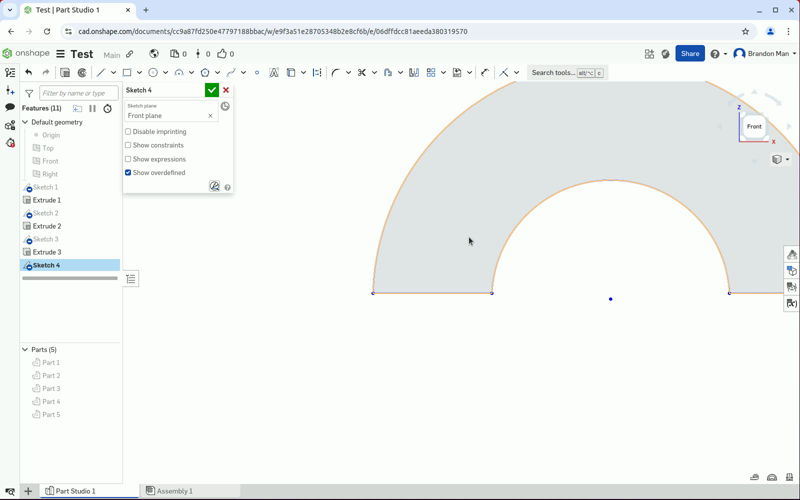
click(469, 236)
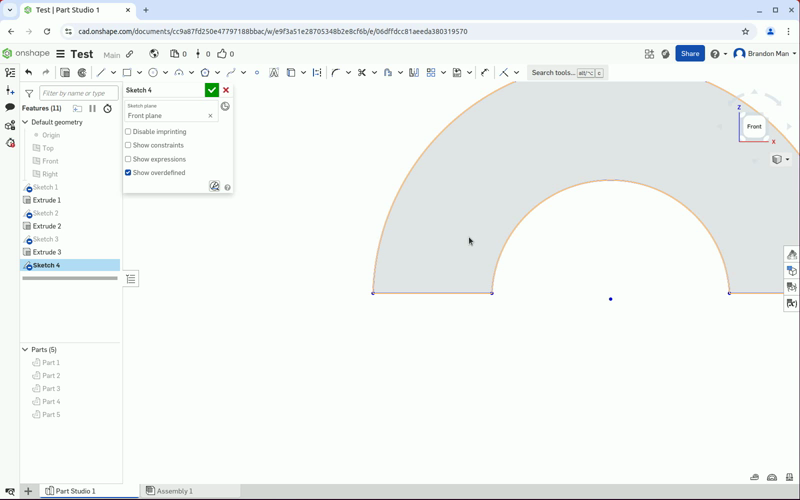
scroll(-6)
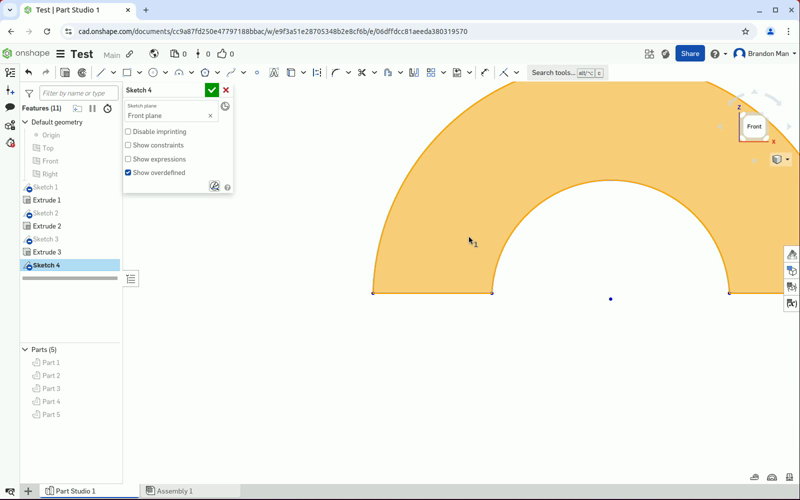
scroll(-6)
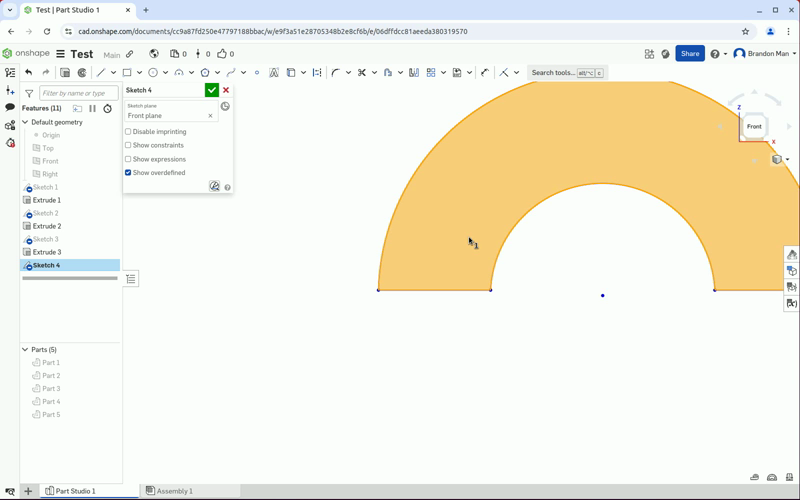
scroll(-6)
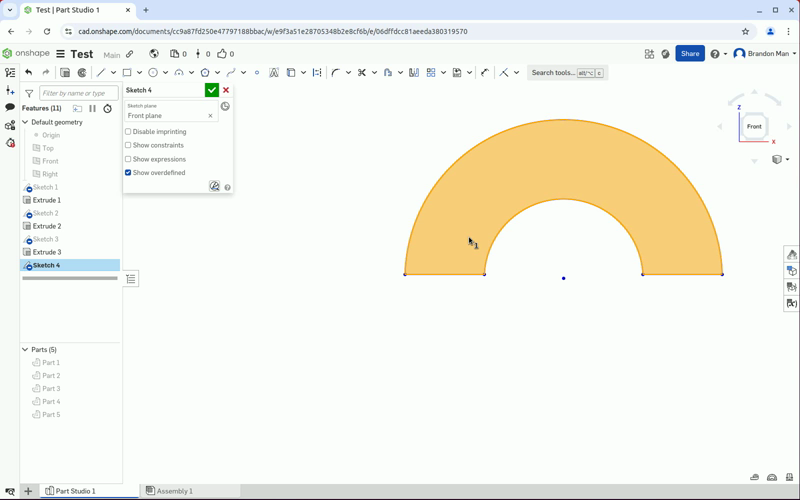
scroll(-6)
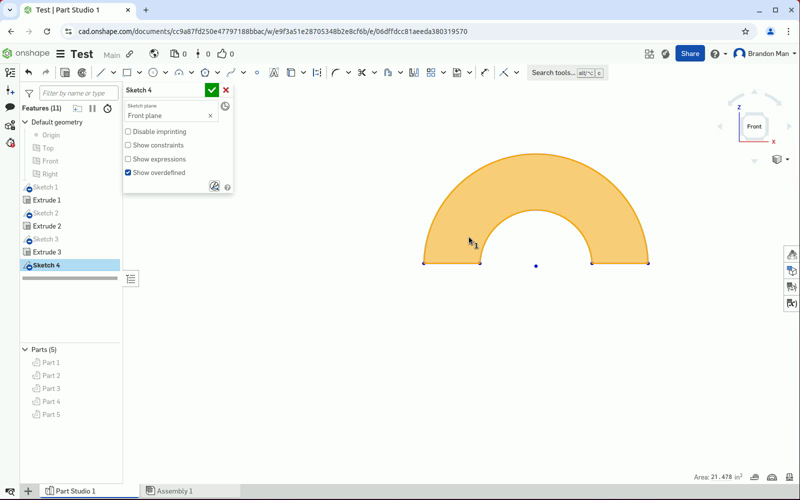
scroll(-6)
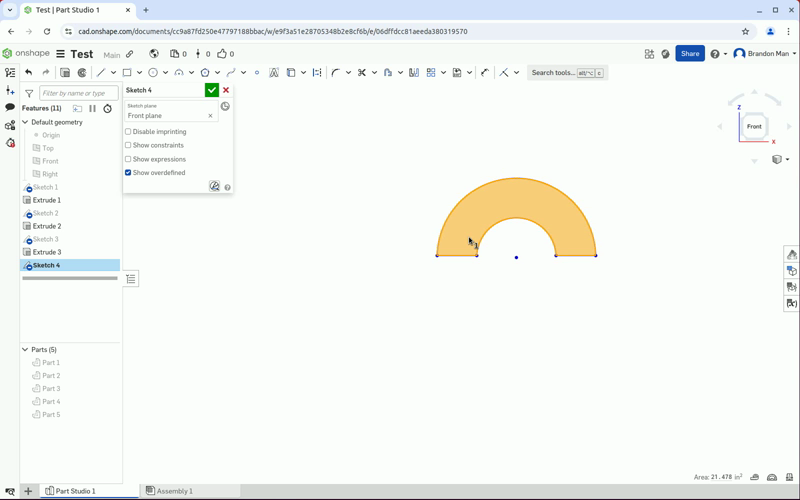
scroll(-6)
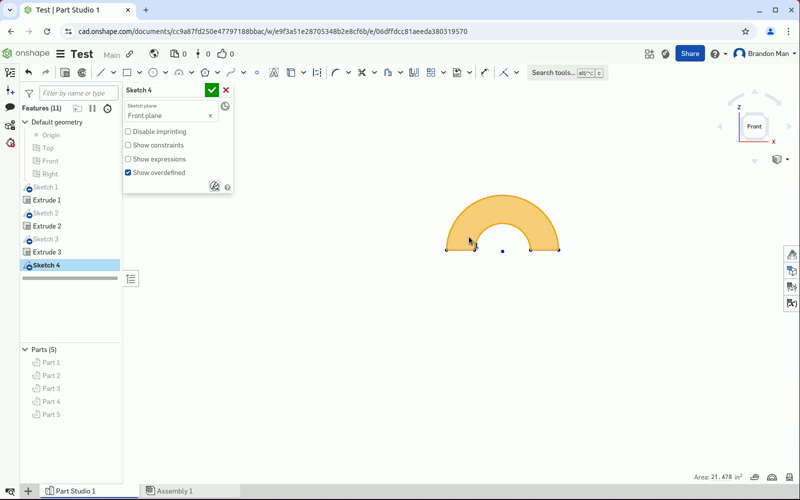
scroll(-6)
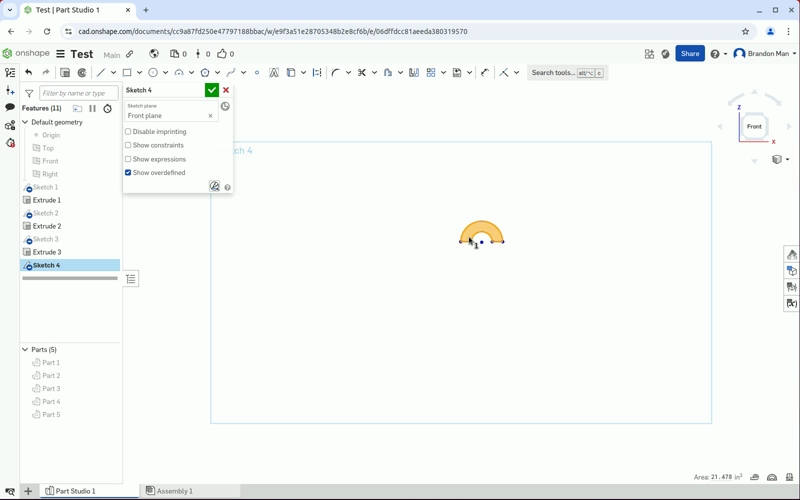
mouse_move(73, 352)
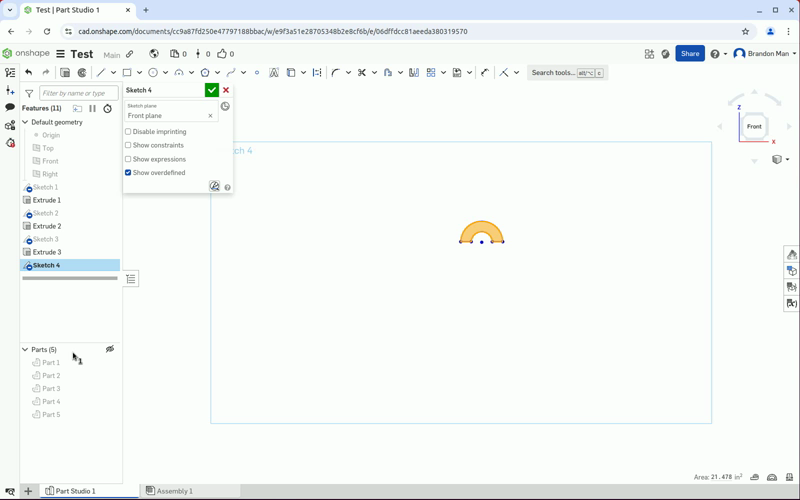
key(shift+y)
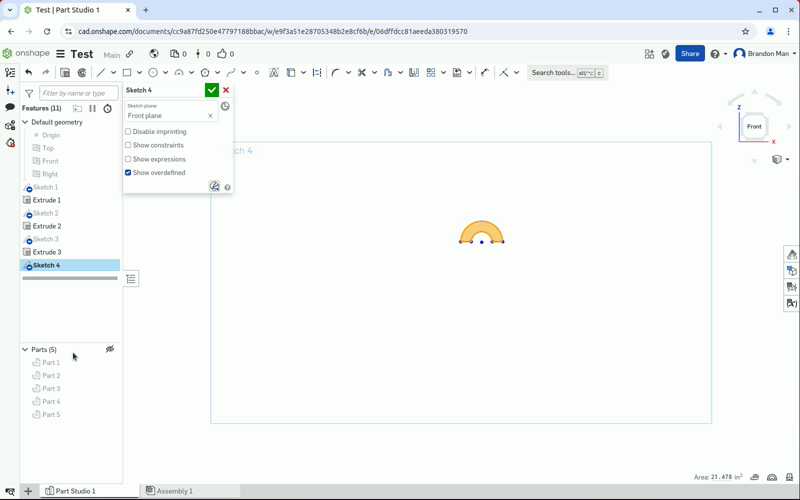
key(shift+e)
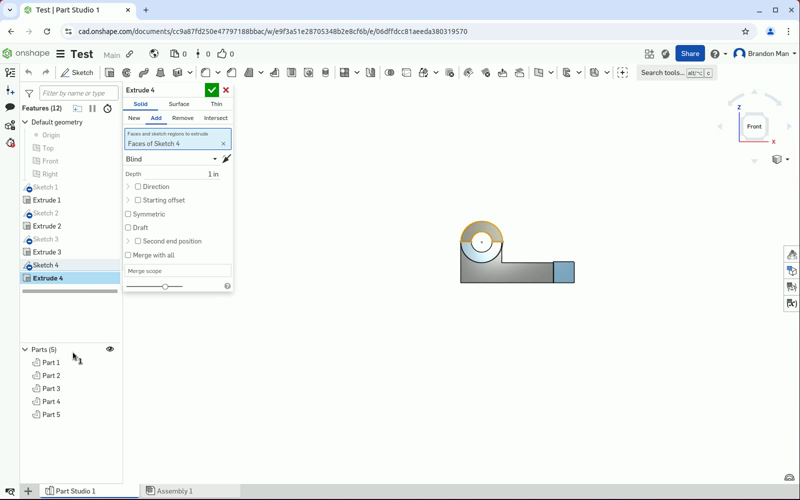
mouse_move(143, 106)
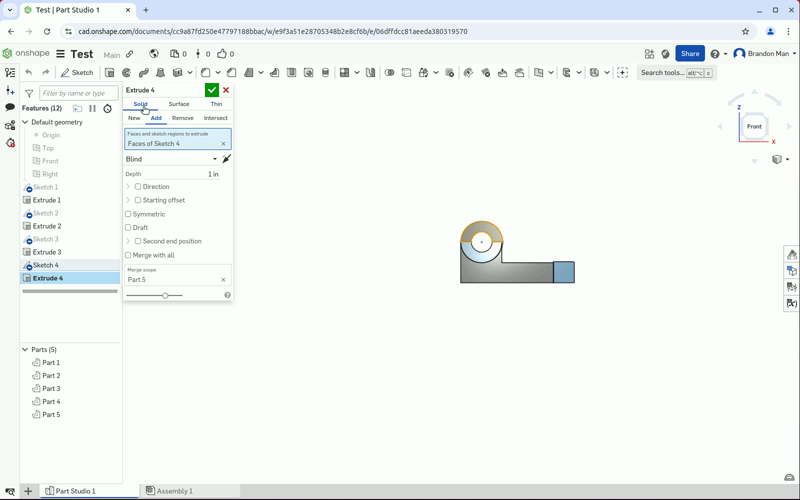
click(143, 106)
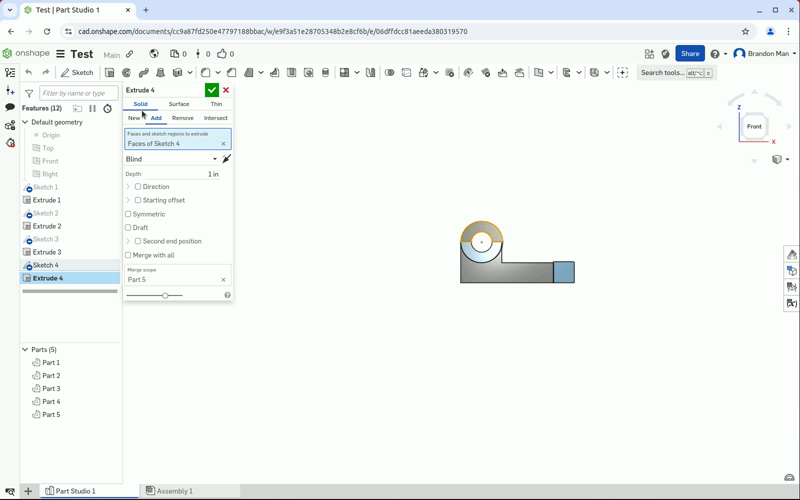
mouse_move(137, 120)
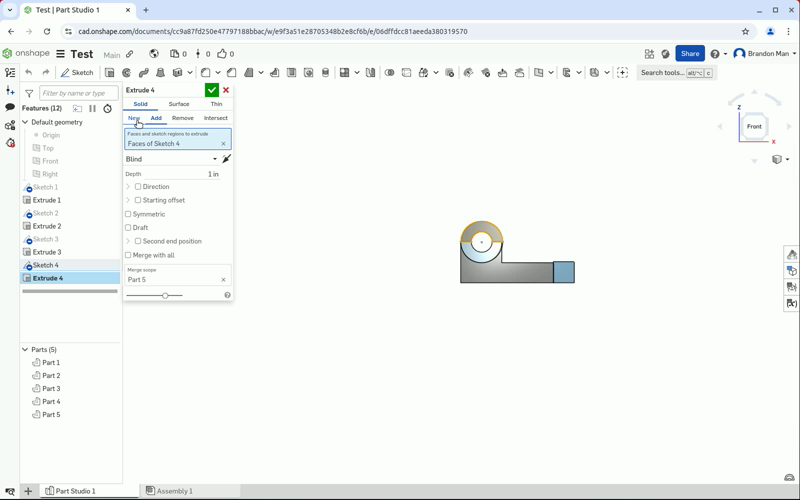
click(137, 120)
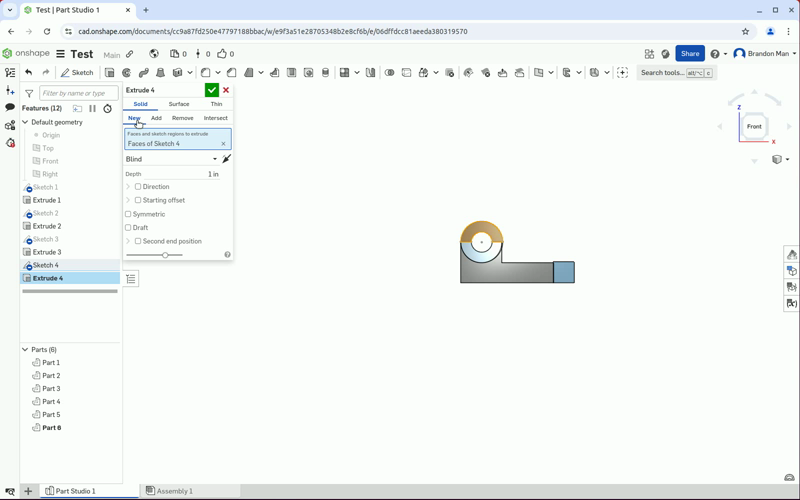
key(tab, 4)
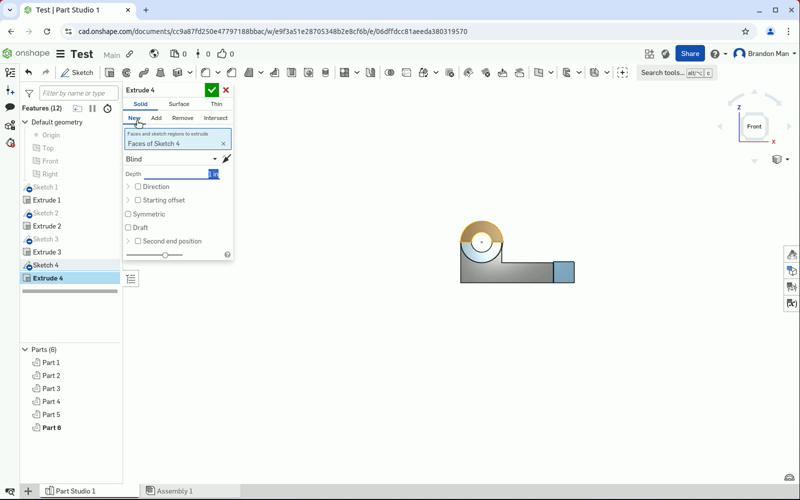
text(8.425)
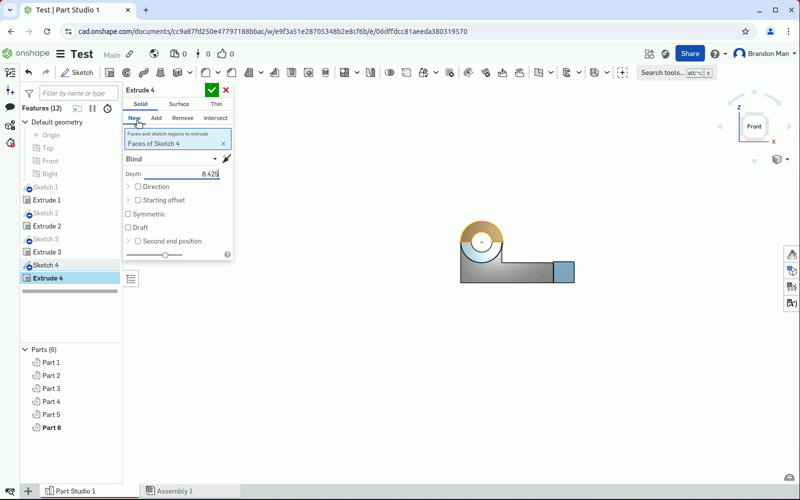
key(enter)
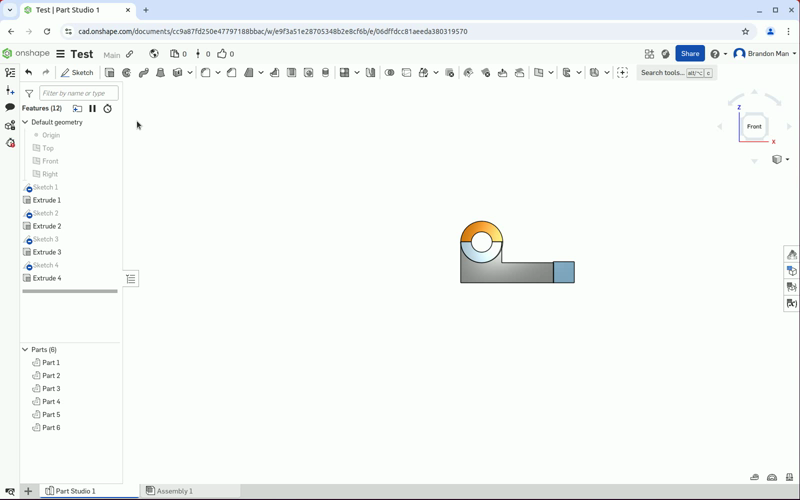
key(shift+h)
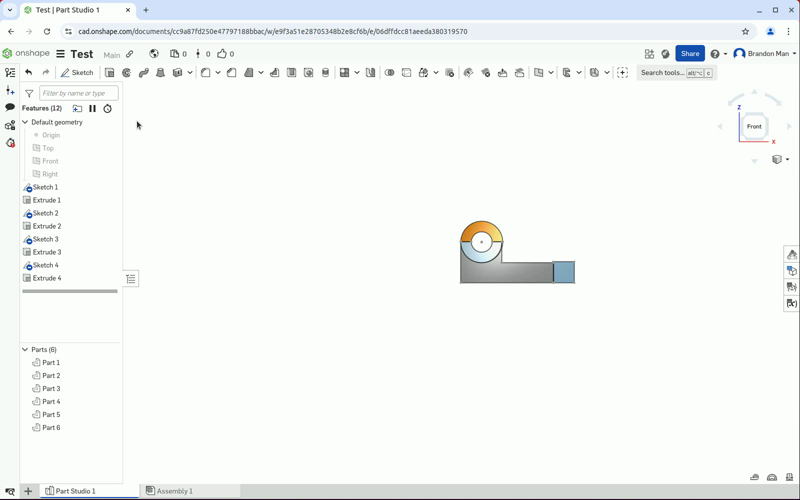
key(shift+h)
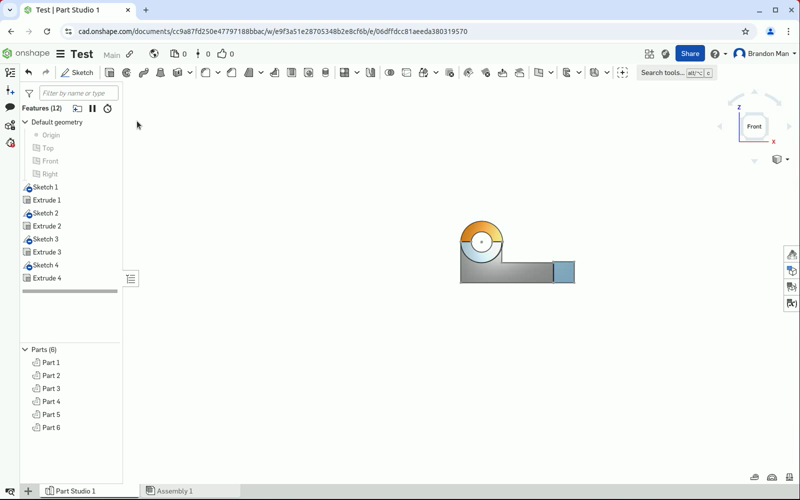
key(shift+7)
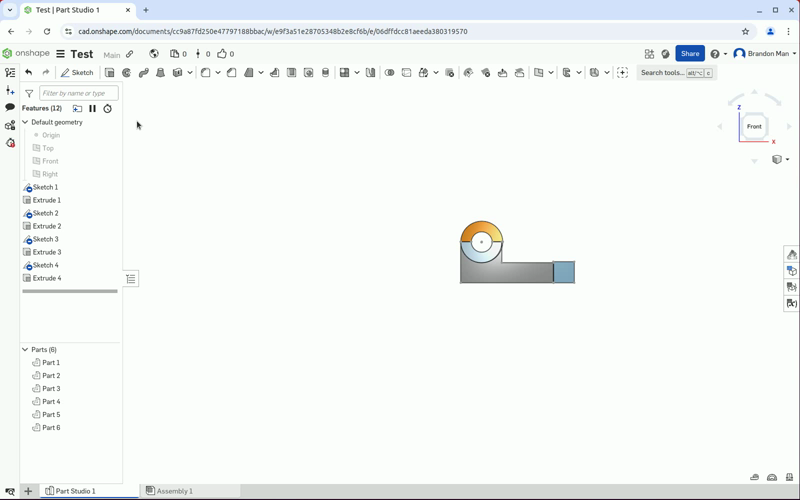
key(left, 2)
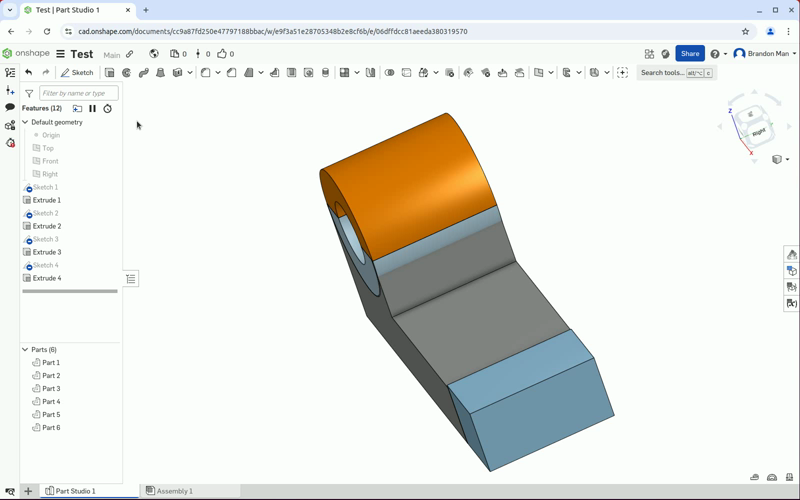
key(down, 2)
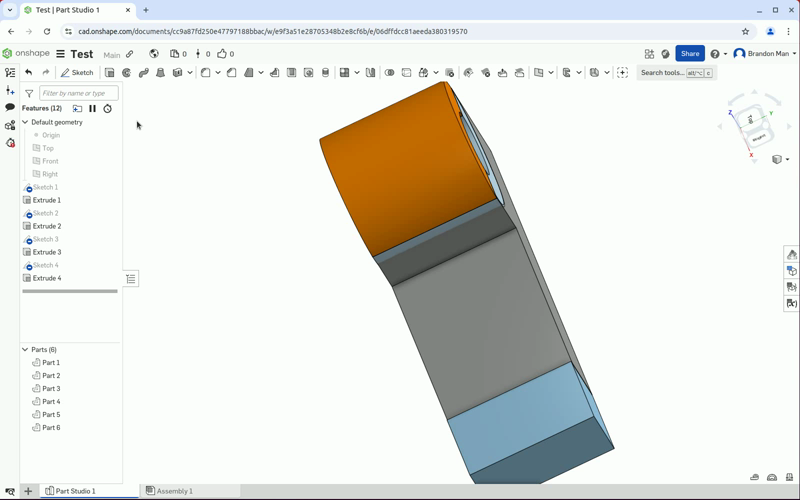
key(up, 2)
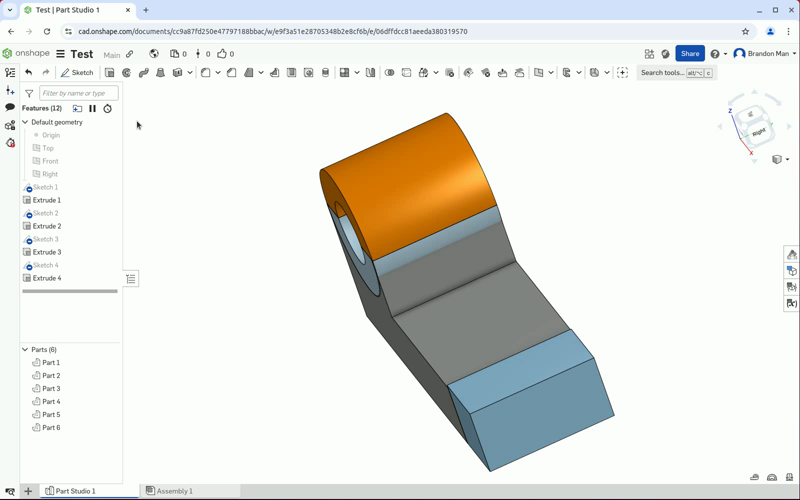
key(right, 2)
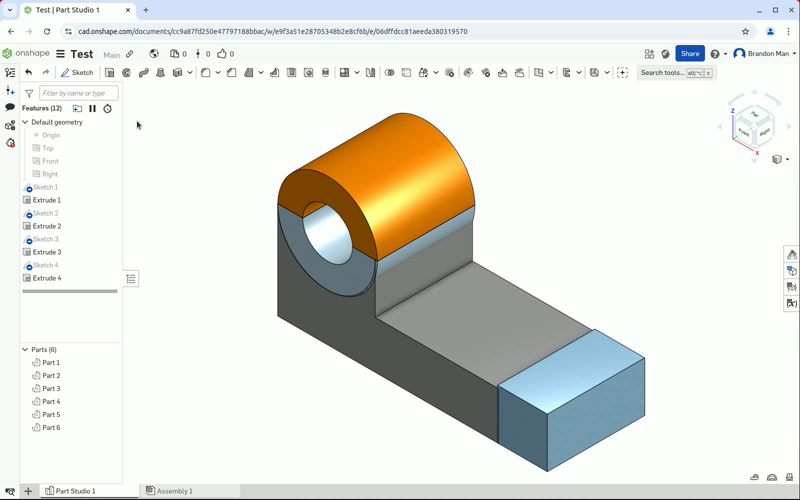
mouse_move(73, 189)
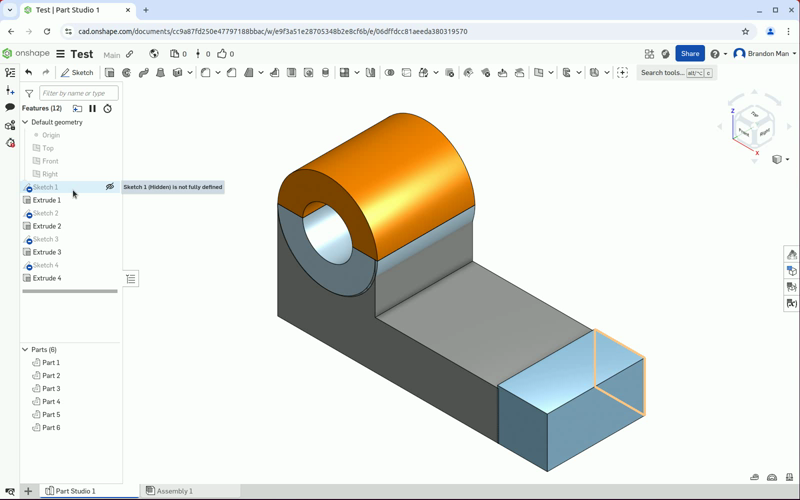
click(73, 189)